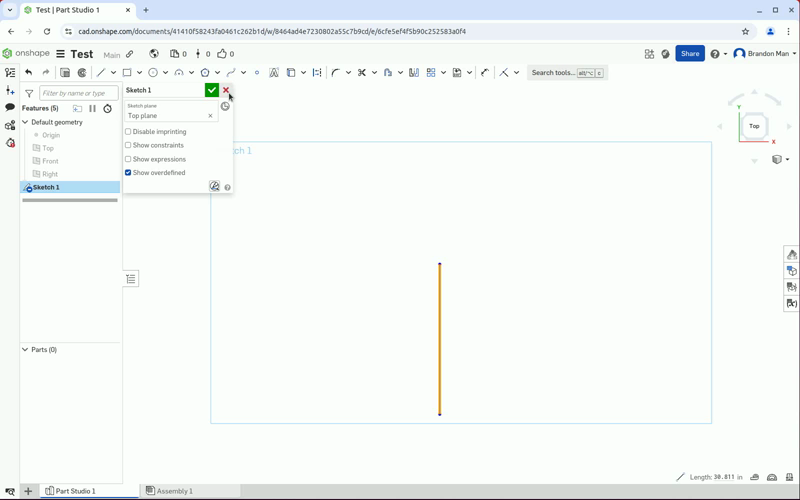
key(shift+h)
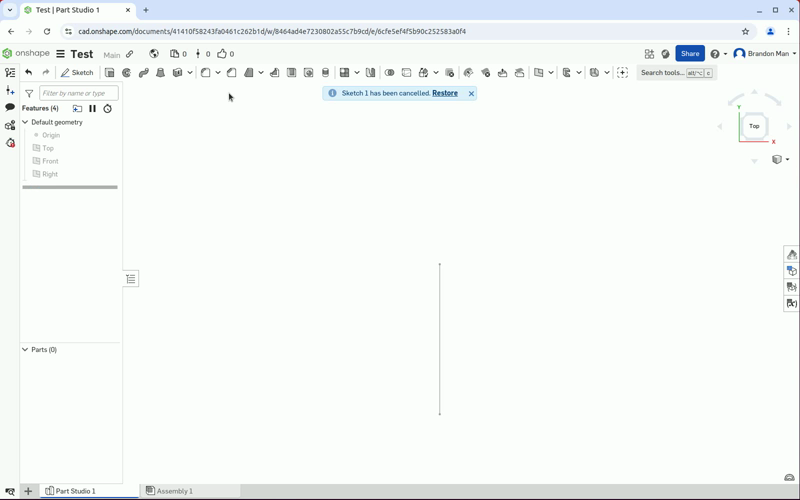
mouse_move(73, 352)
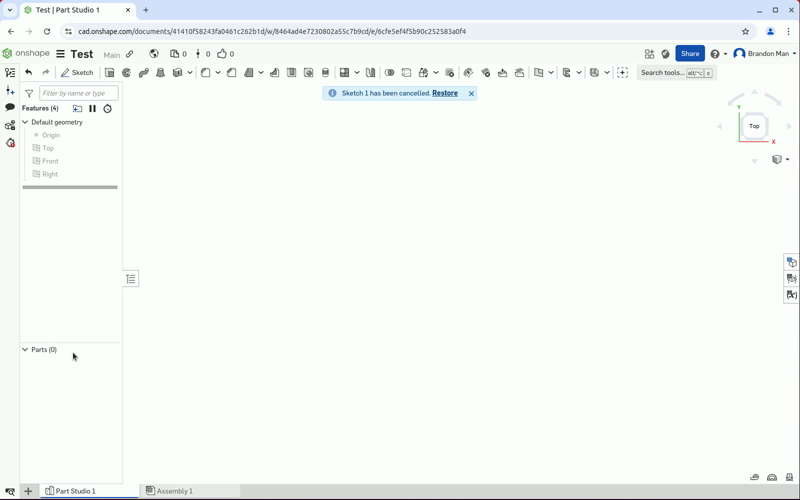
key(y)
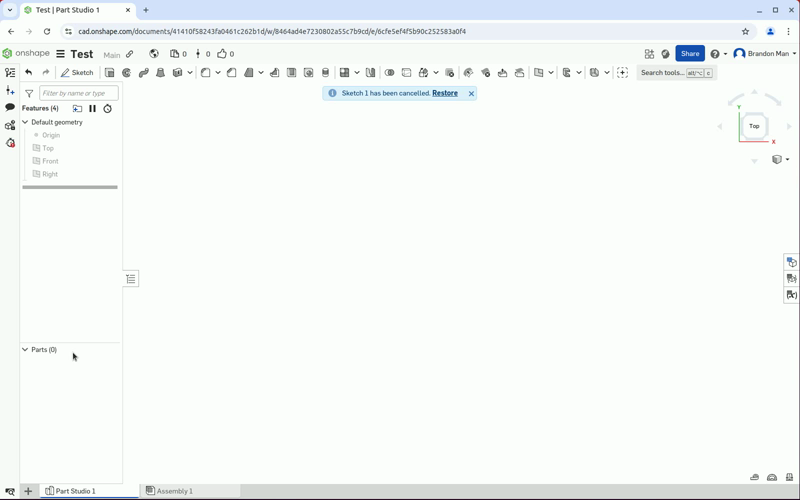
key(shift+p)
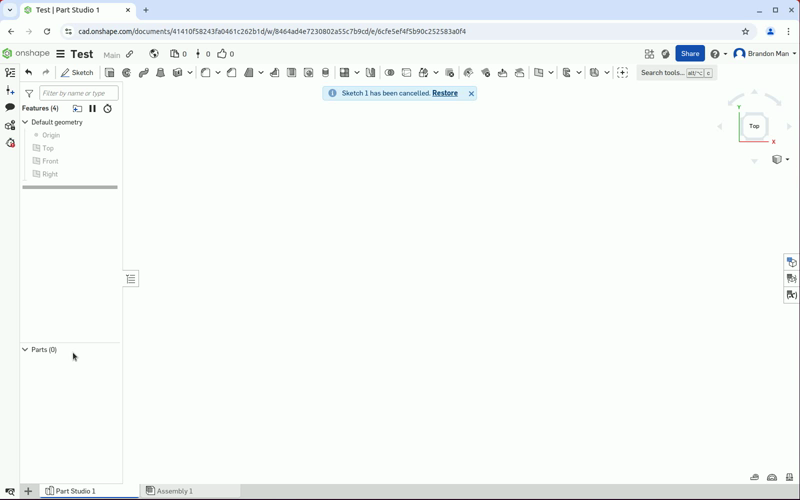
key(space)
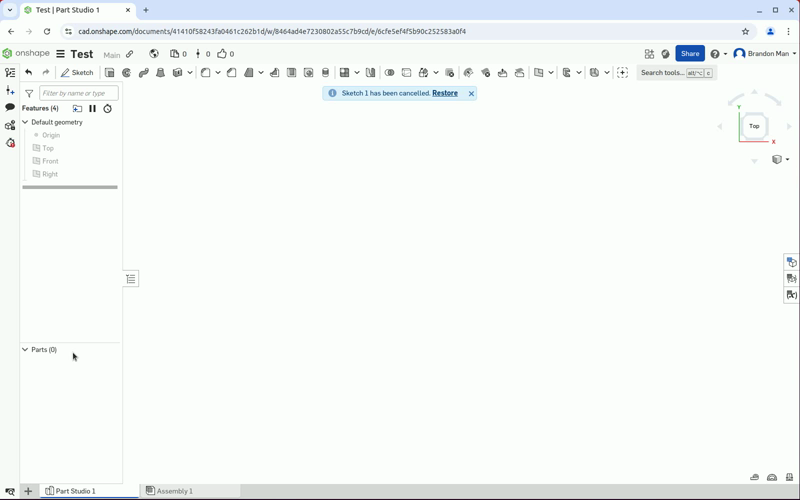
key_down(shift)
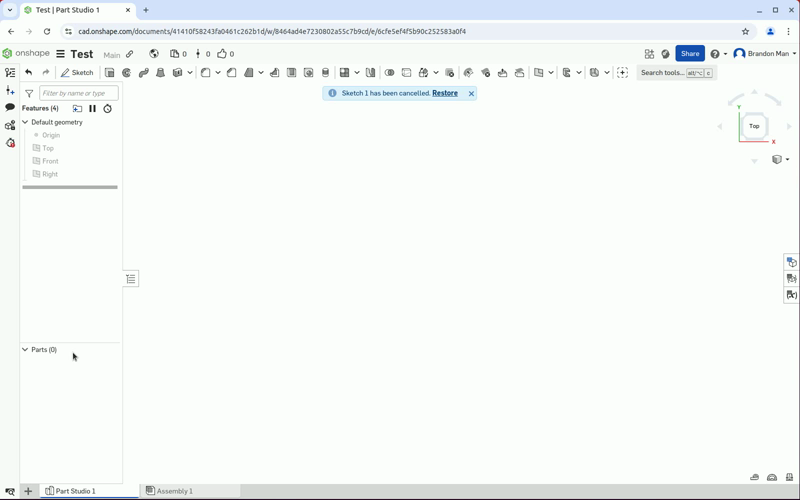
key(up)
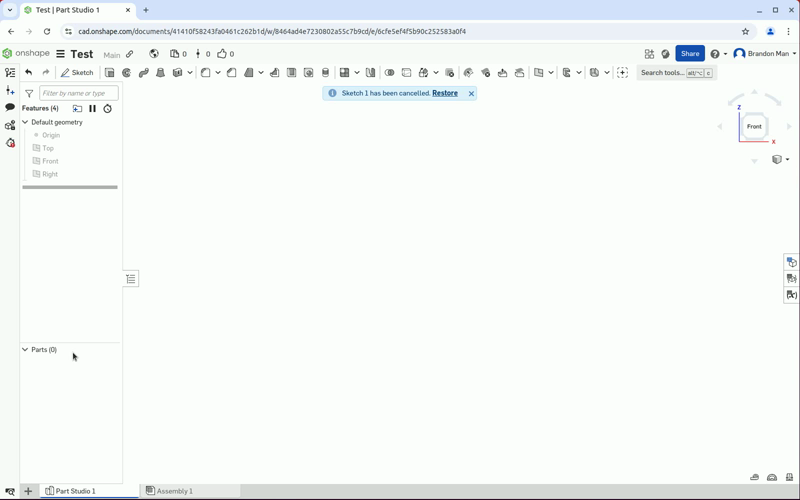
key_up(shift)
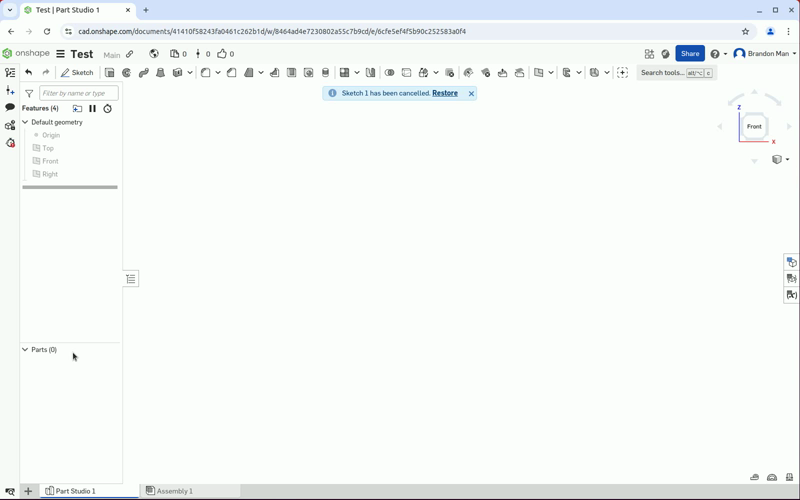
mouse_move(73, 352)
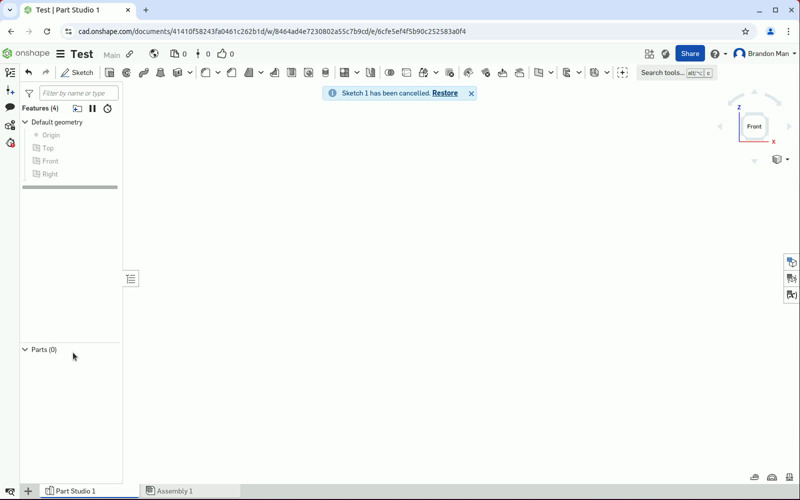
key(shift+y)
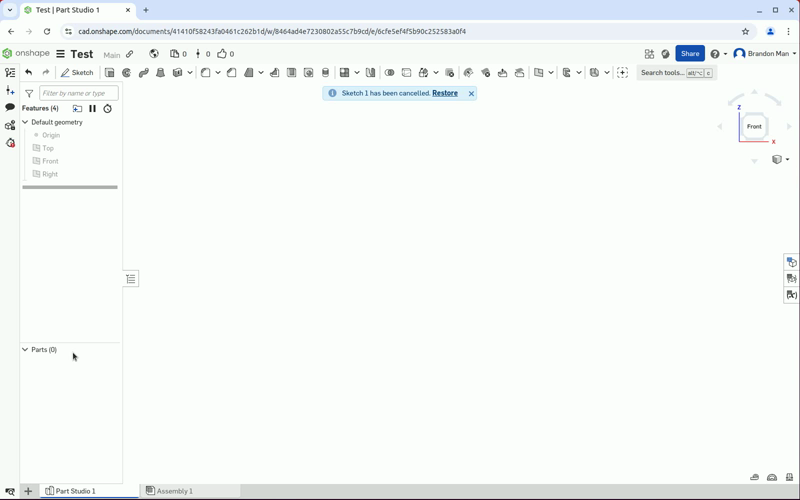
key(shift+s)
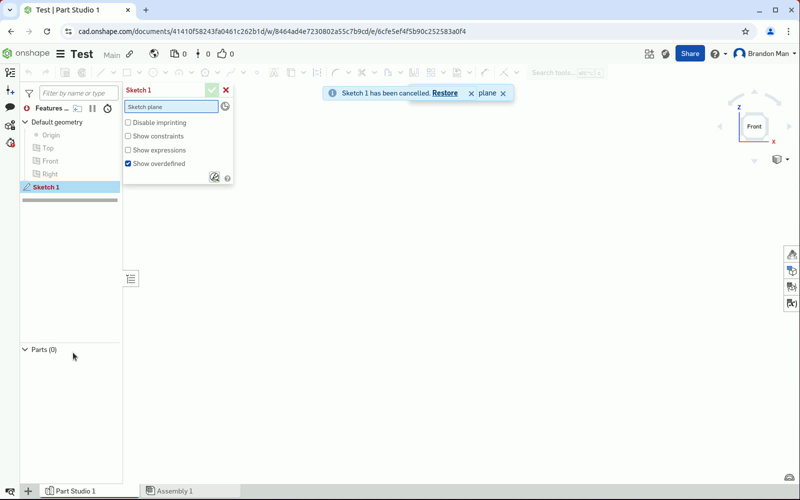
mouse_move(73, 163)
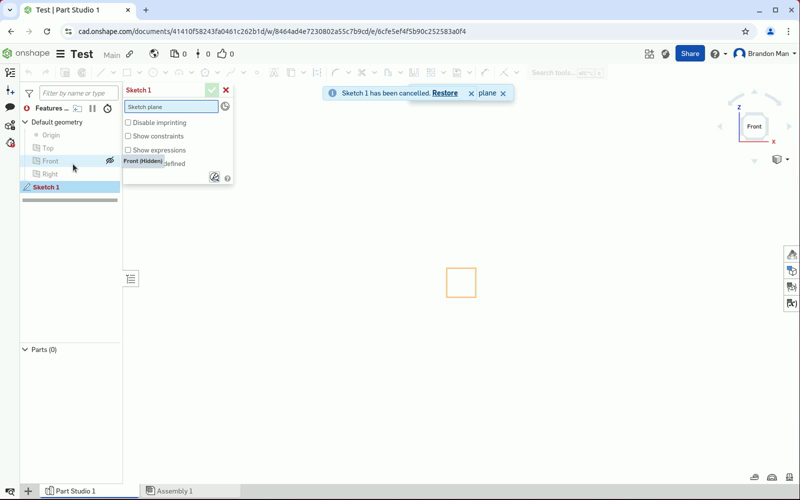
click(73, 163)
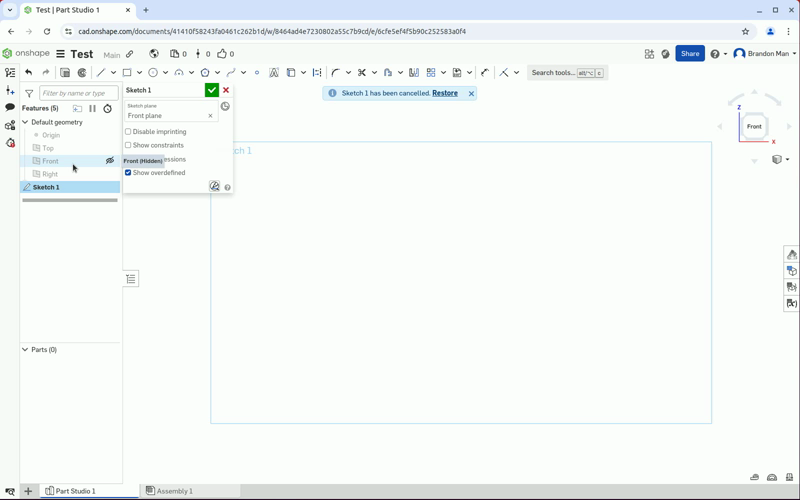
mouse_move(73, 352)
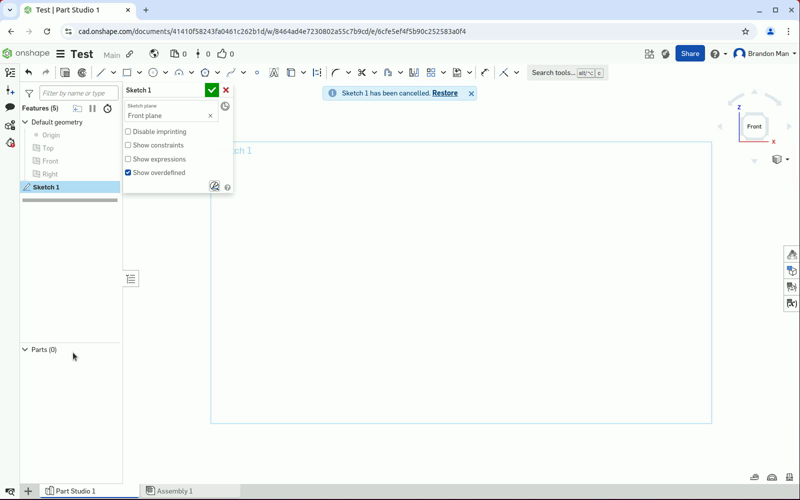
key(y)
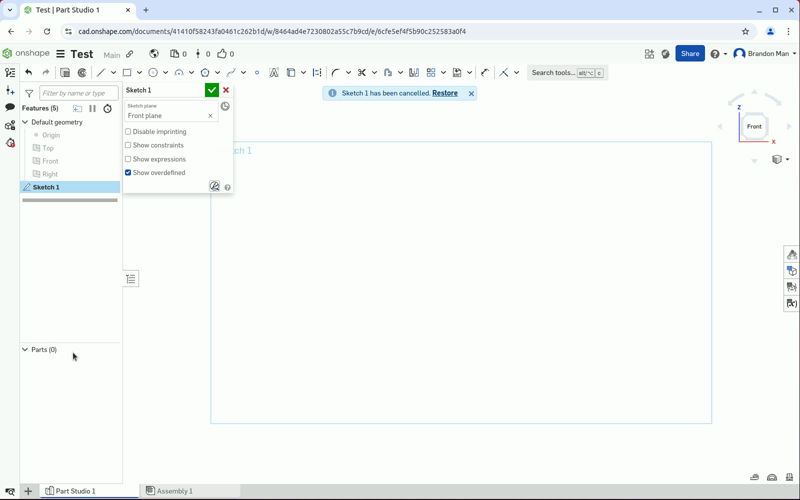
key(l)
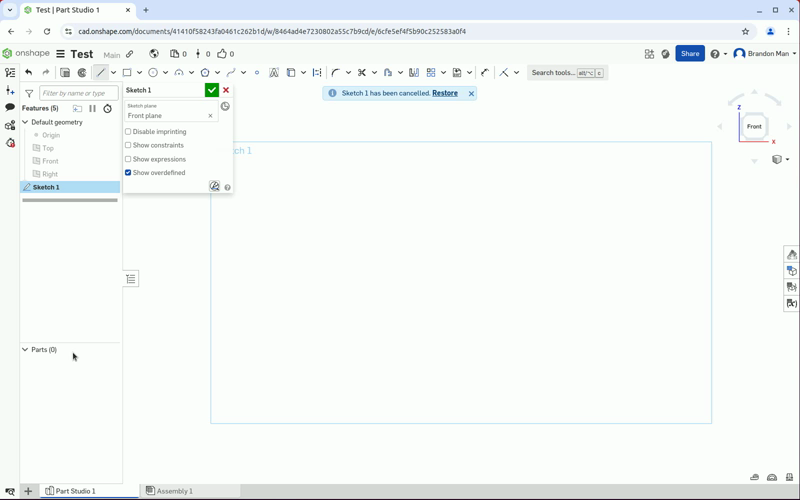
key_down(shift)
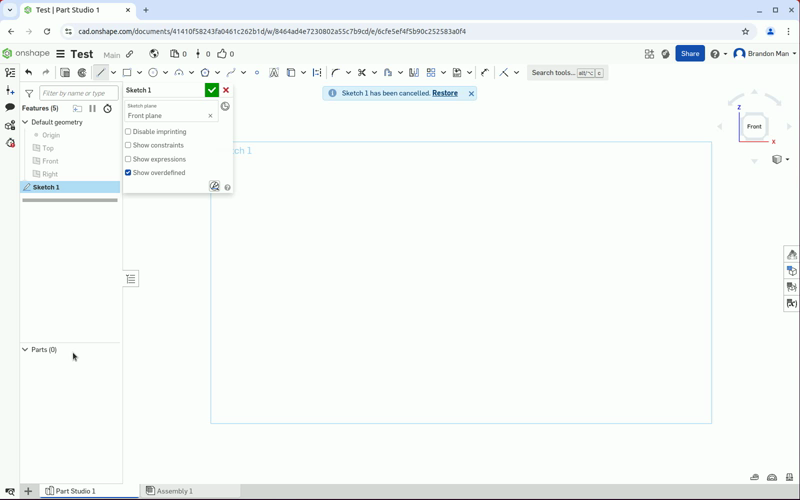
mouse_move(348, 282)
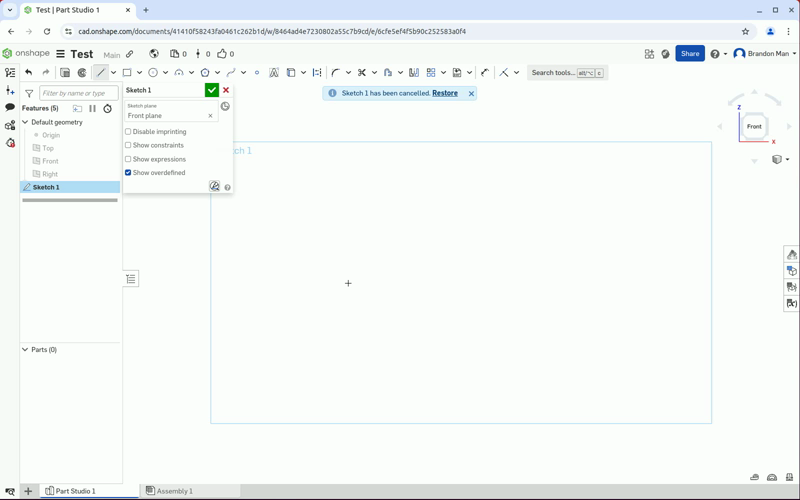
click(348, 282)
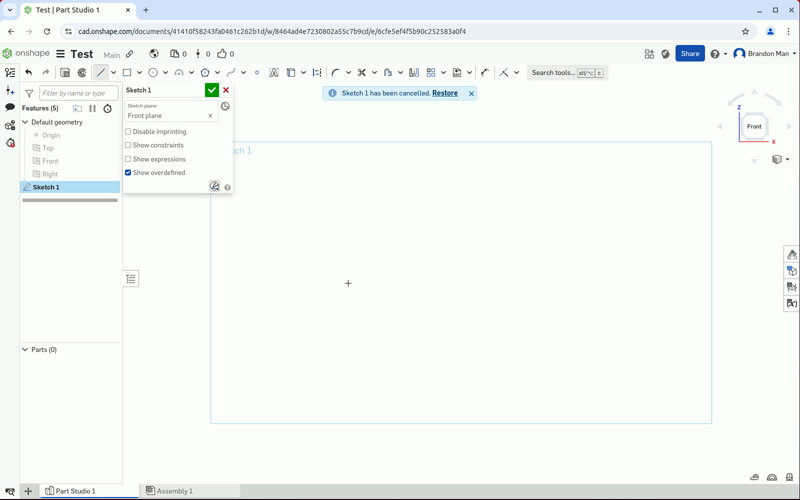
key_up(shift)
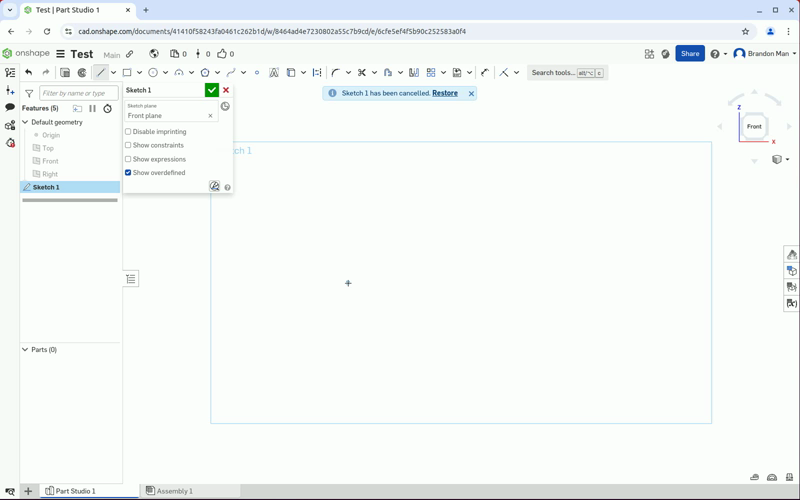
key_down(shift)
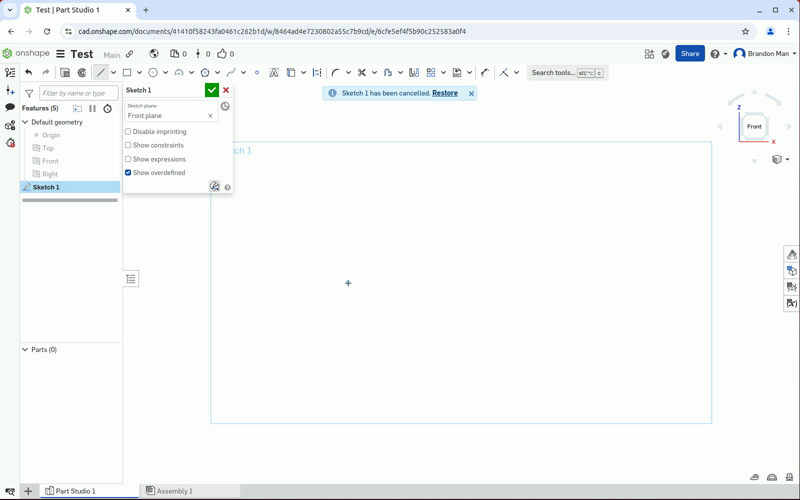
mouse_move(378, 282)
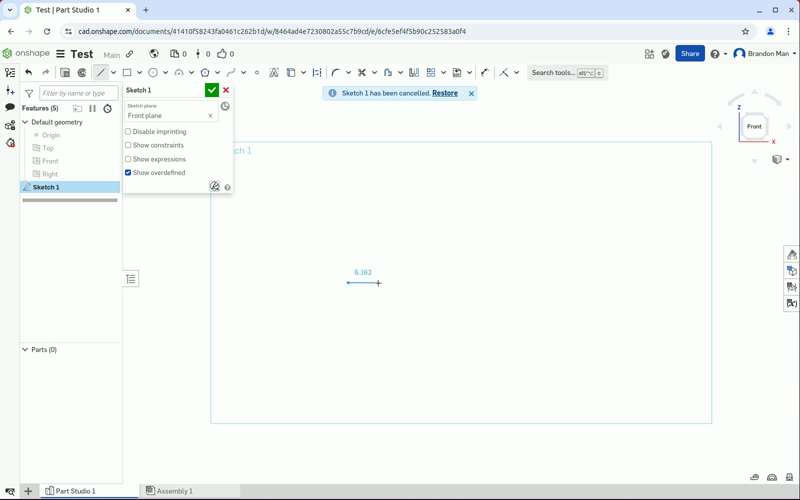
mouse_move(406, 282)
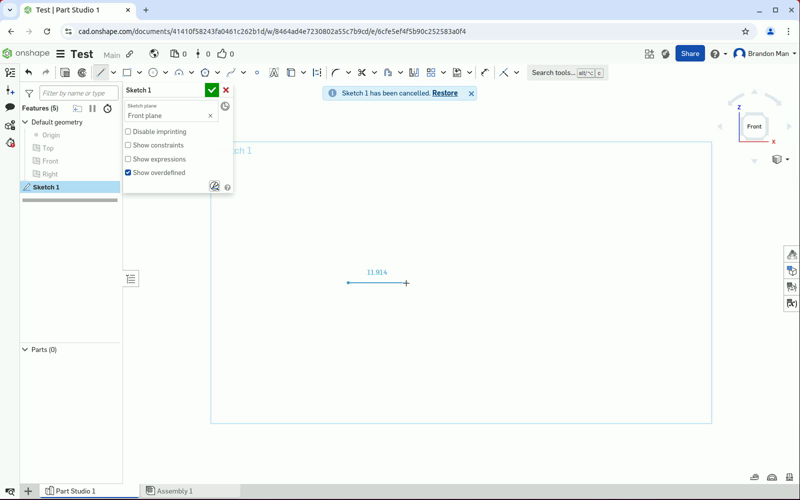
click(406, 282)
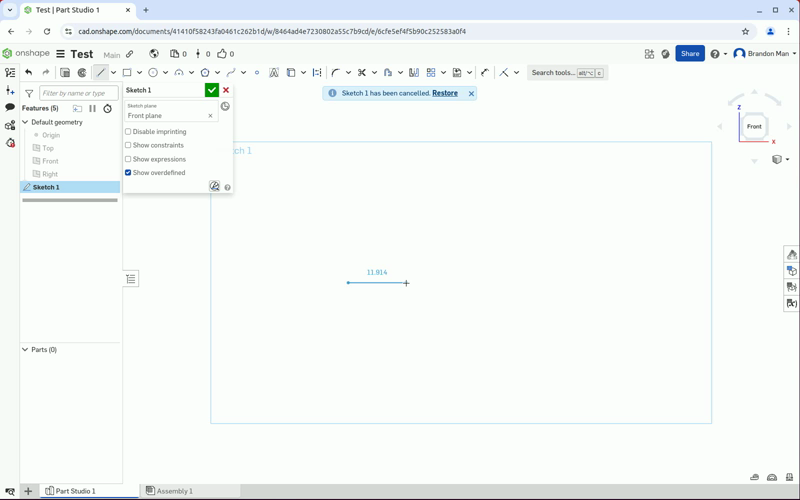
key_up(shift)
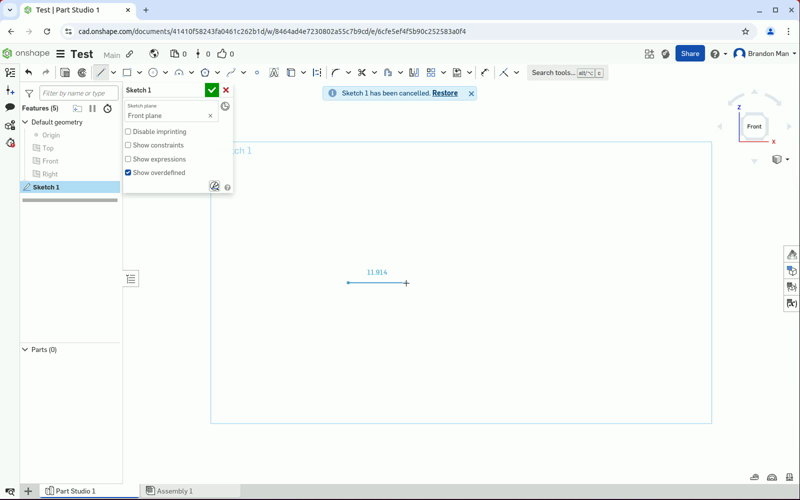
key(esc)
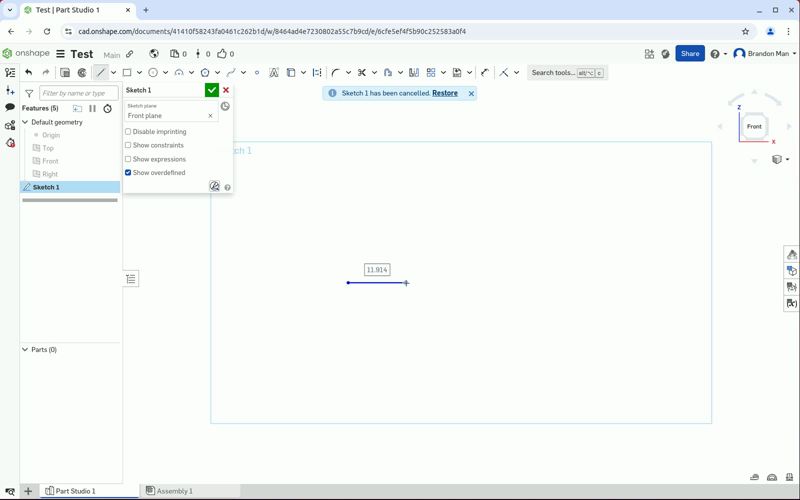
key(a)
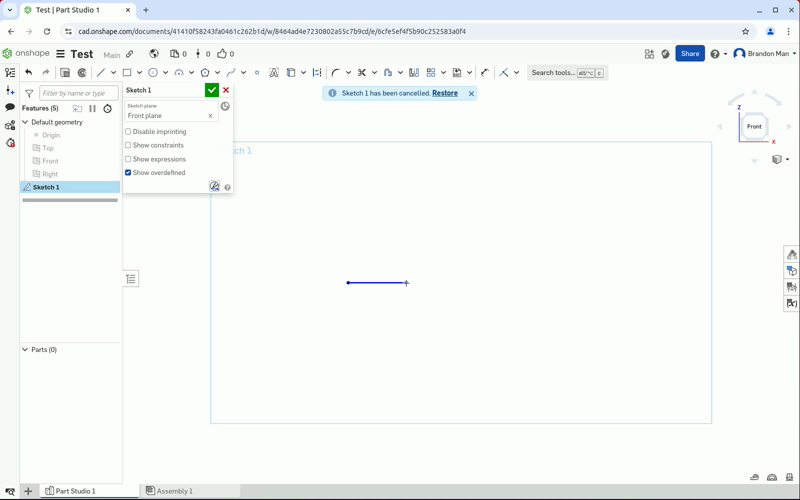
mouse_move(406, 282)
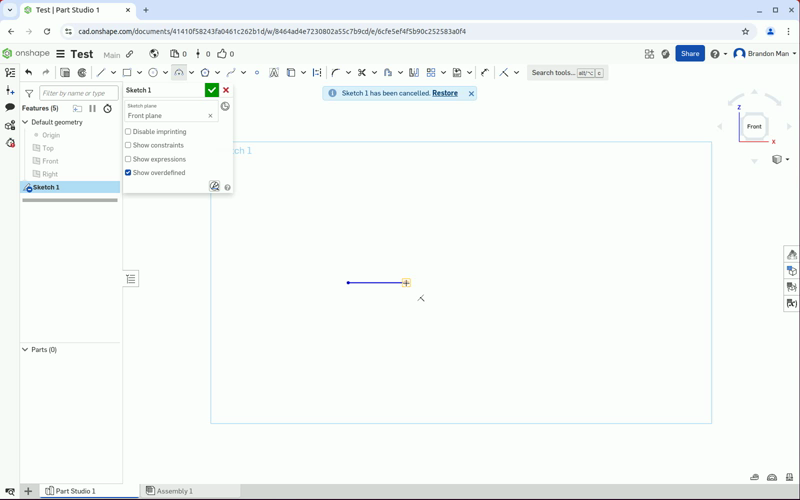
click(406, 282)
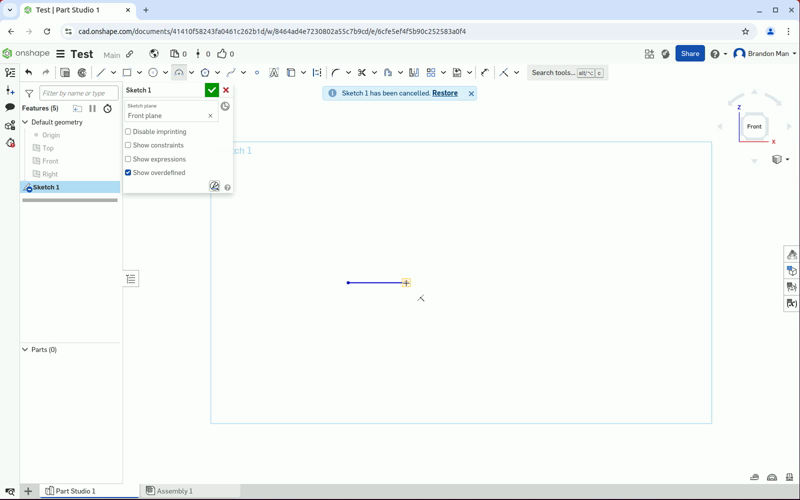
key_down(shift)
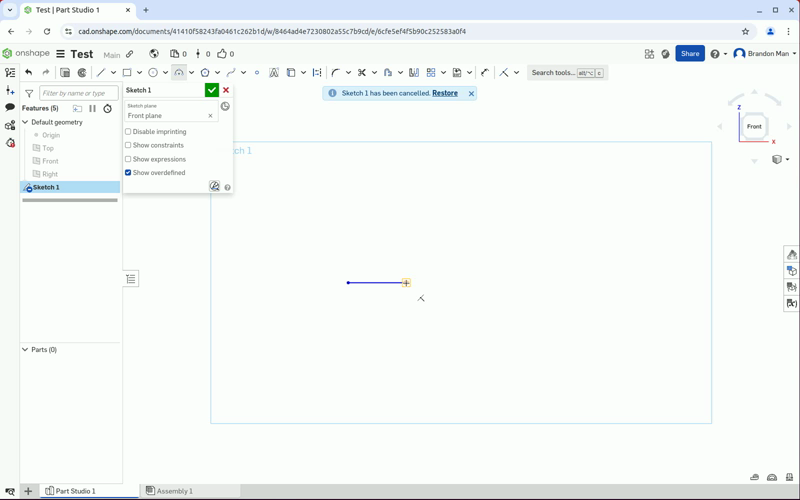
mouse_move(407, 269)
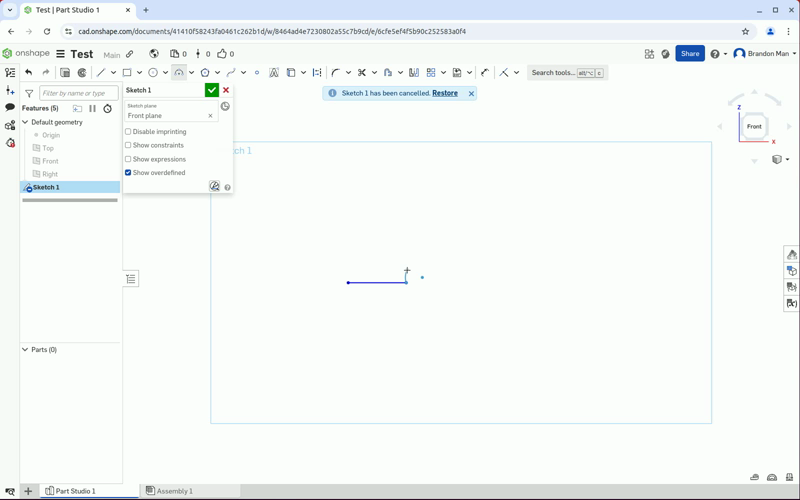
click(407, 269)
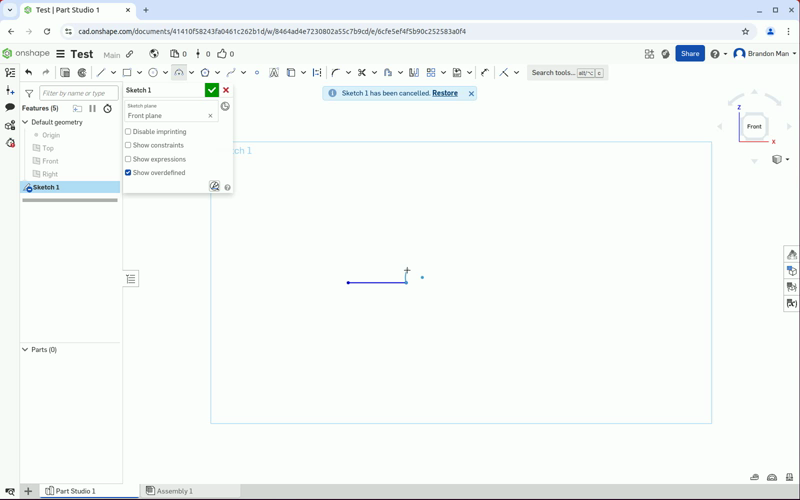
mouse_move(405, 276)
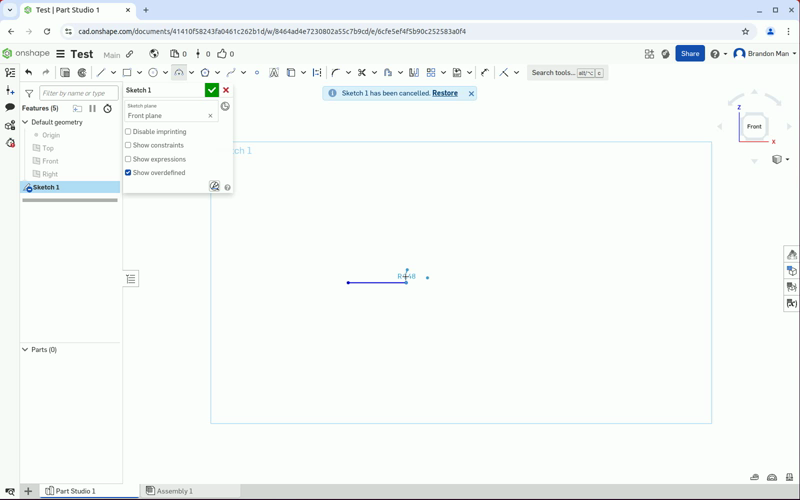
click(405, 276)
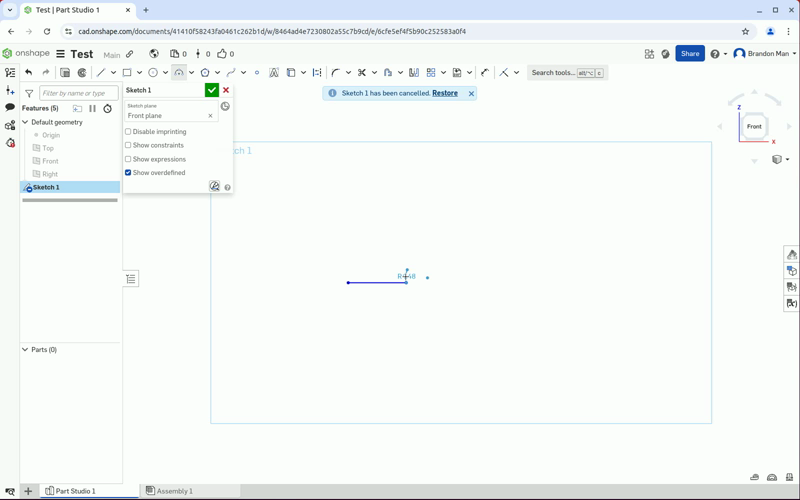
key_up(shift)
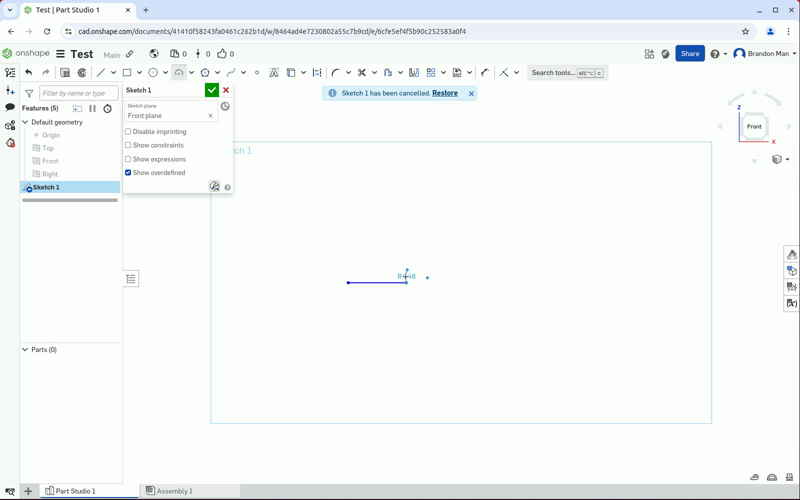
key(esc)
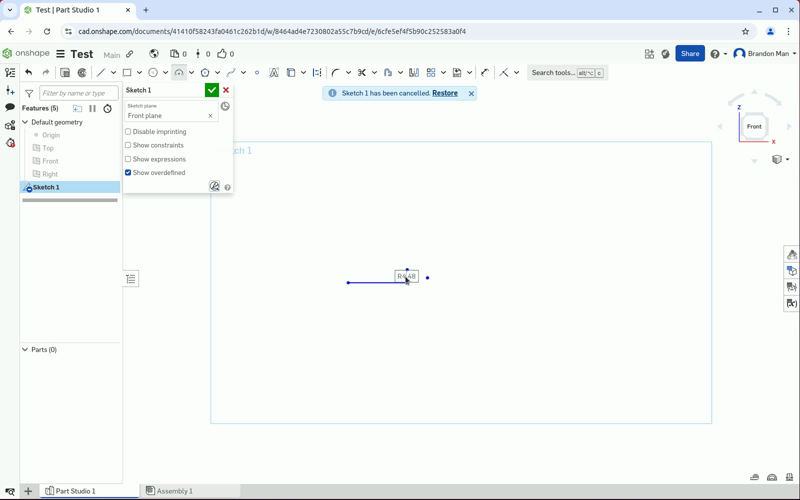
key(l)
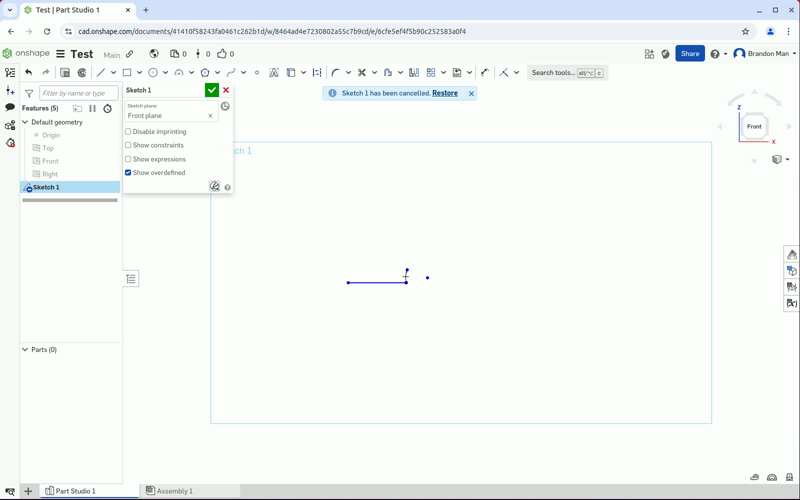
mouse_move(407, 269)
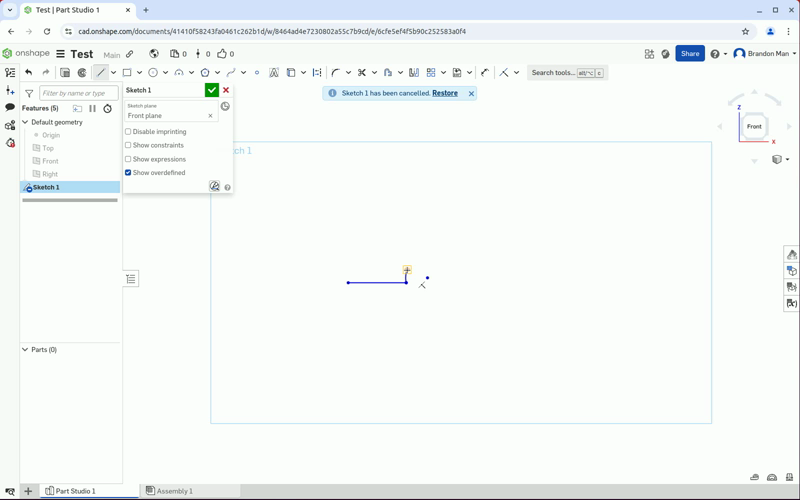
click(407, 269)
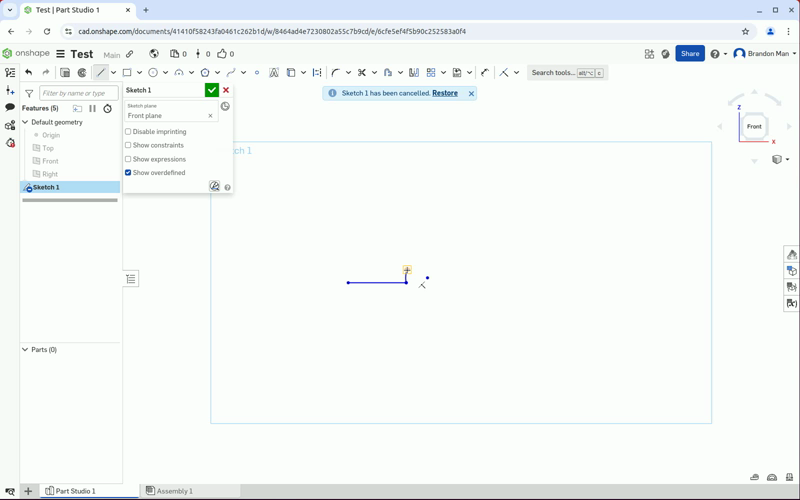
key_down(shift)
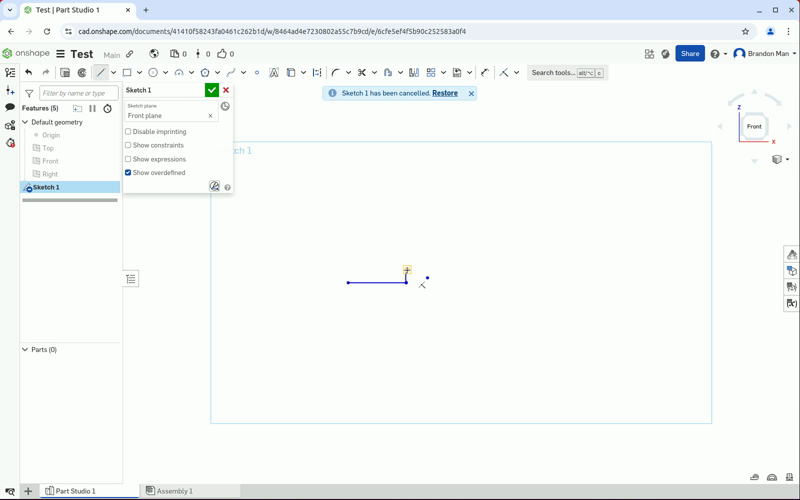
mouse_move(437, 269)
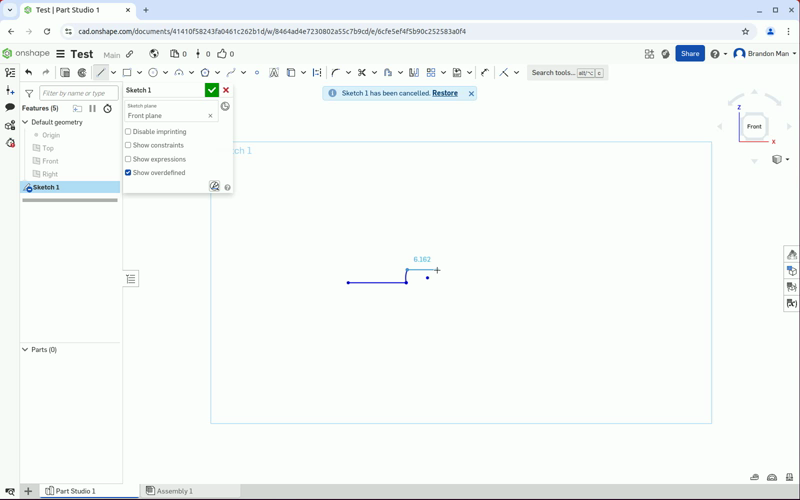
mouse_move(383, 269)
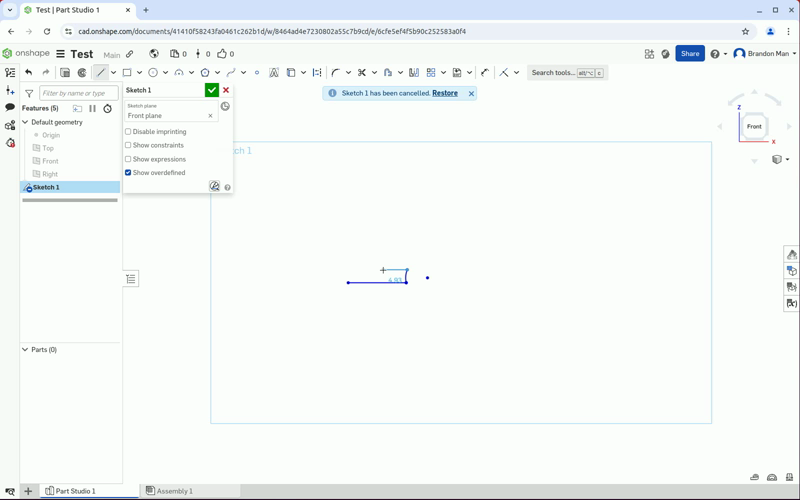
click(383, 269)
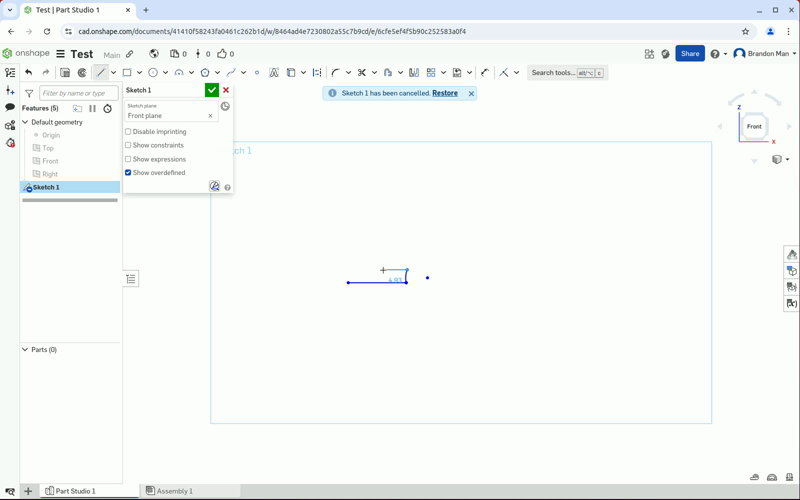
key_up(shift)
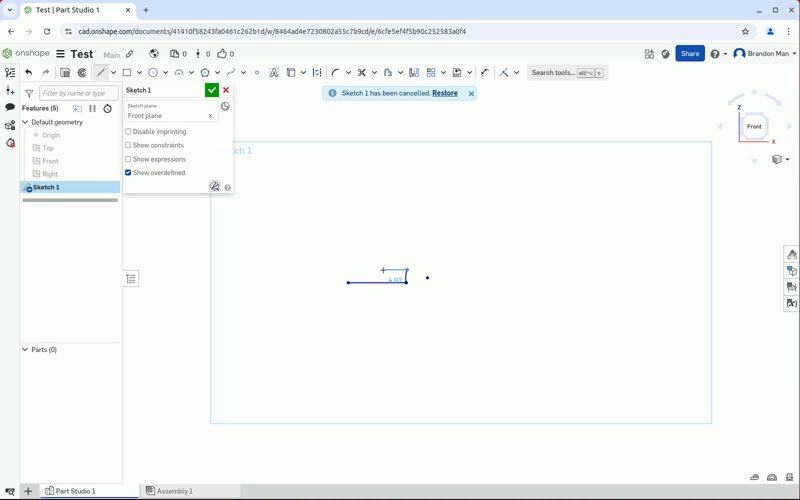
key_down(shift)
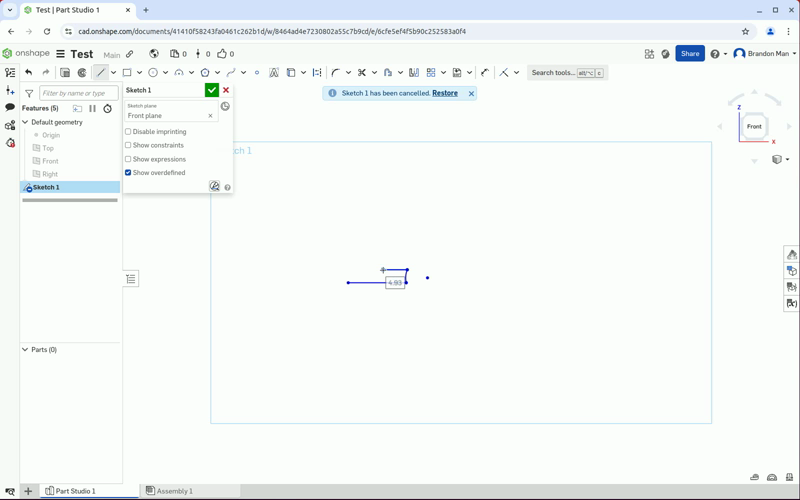
mouse_move(413, 269)
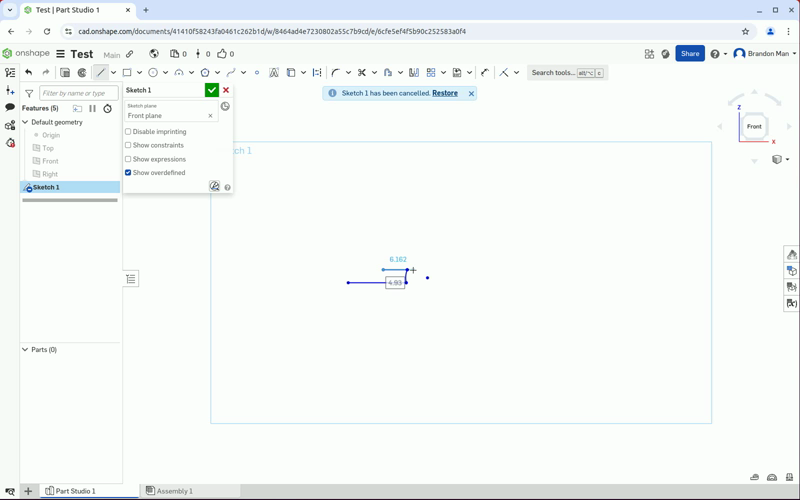
mouse_move(348, 269)
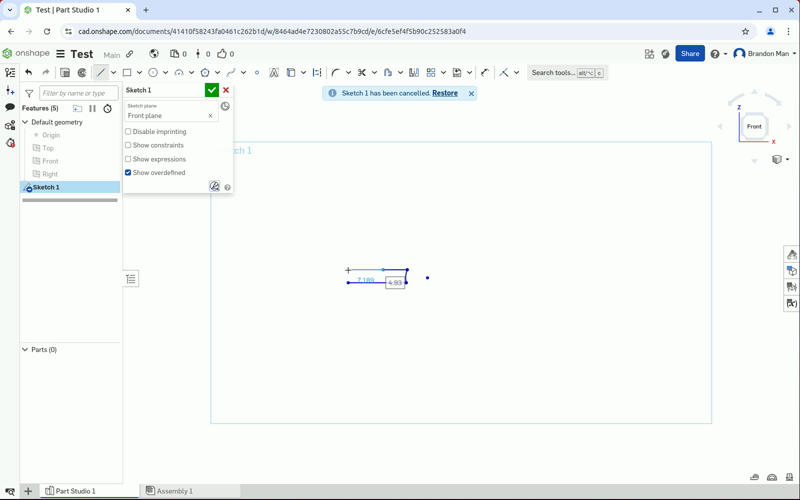
click(348, 269)
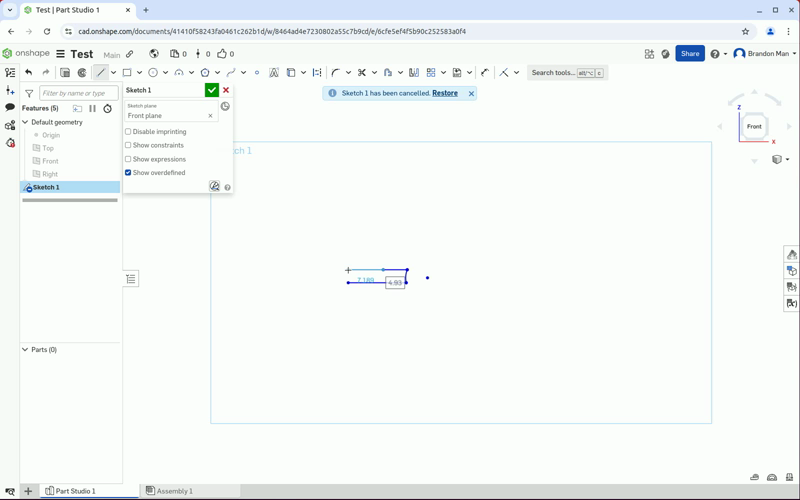
key_up(shift)
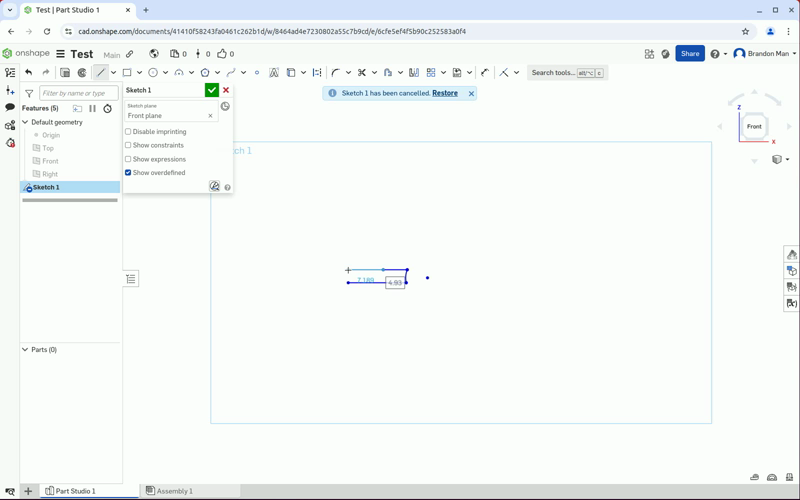
mouse_move(378, 269)
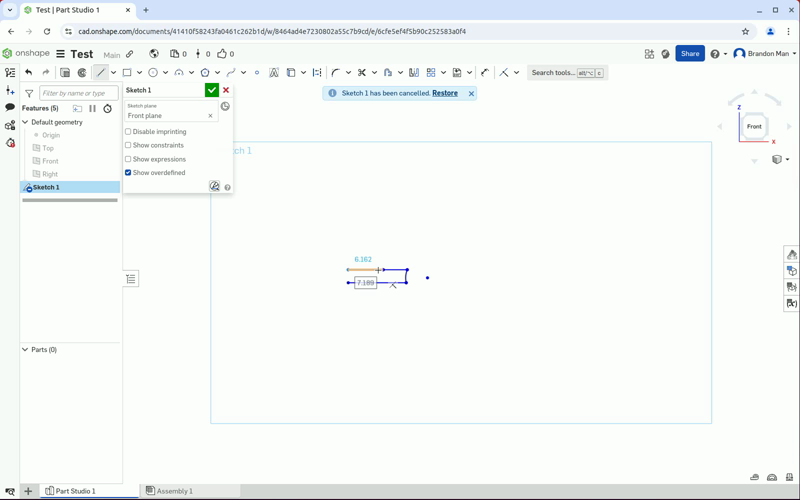
key_down(shift)
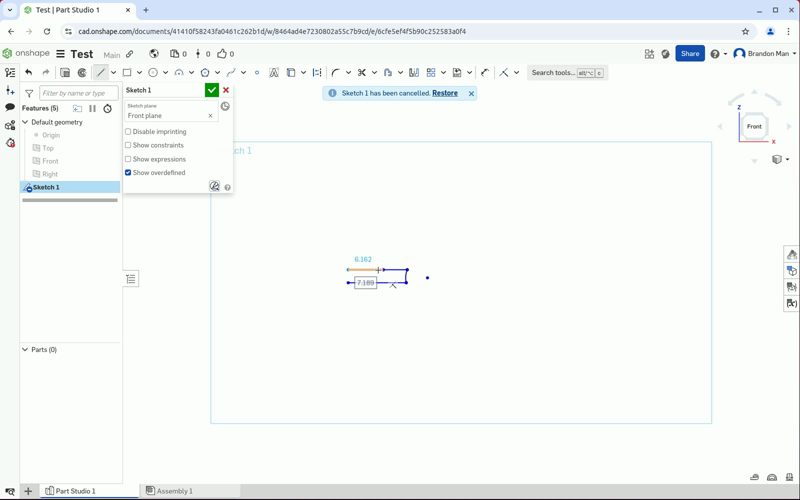
mouse_move(348, 282)
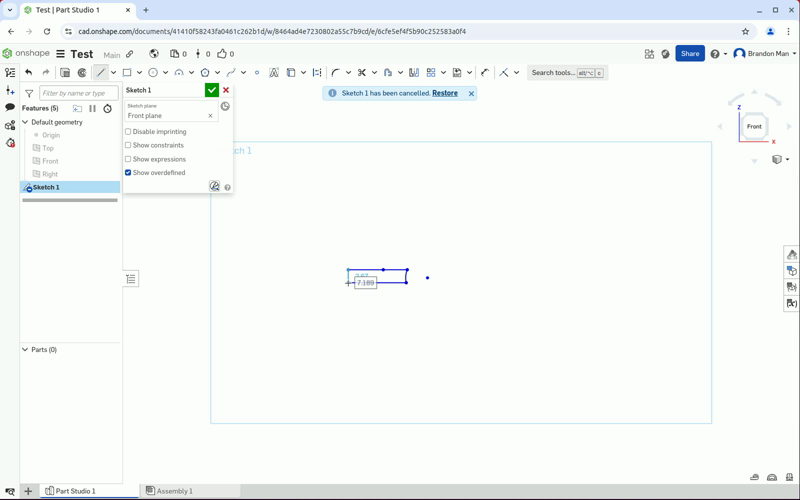
key_up(shift)
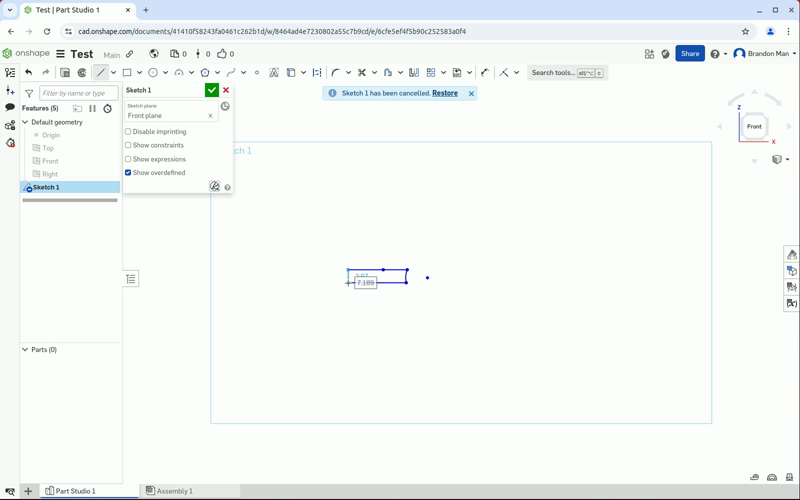
click(348, 282)
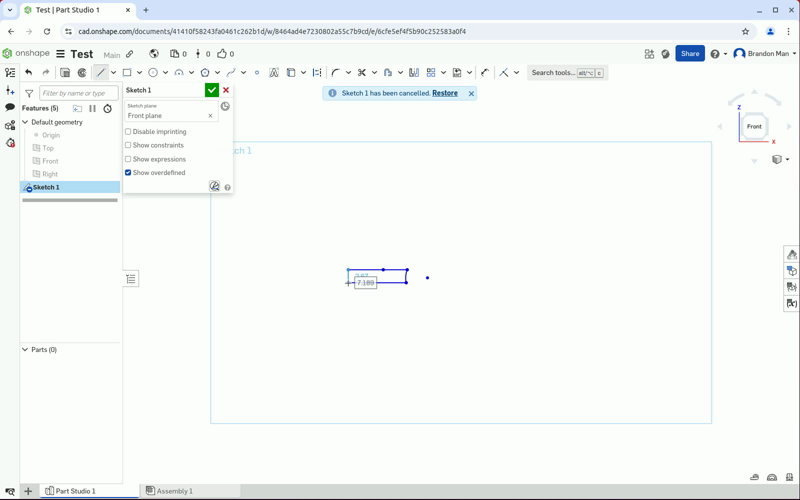
key(esc)
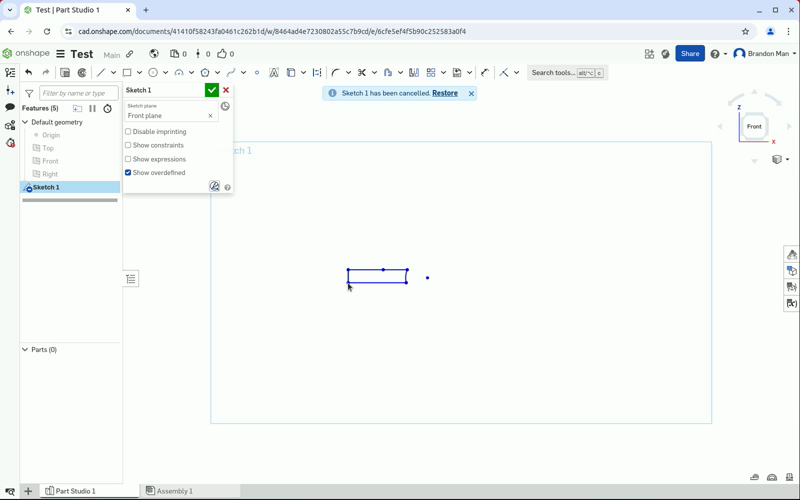
mouse_move(385, 278)
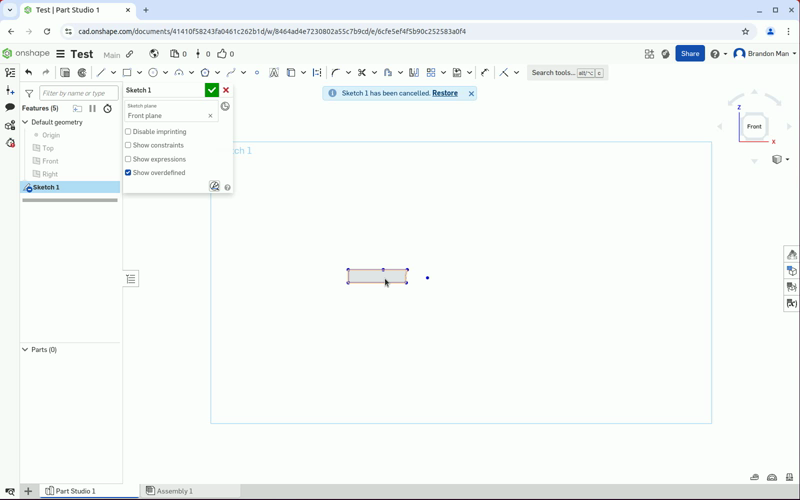
scroll(6)
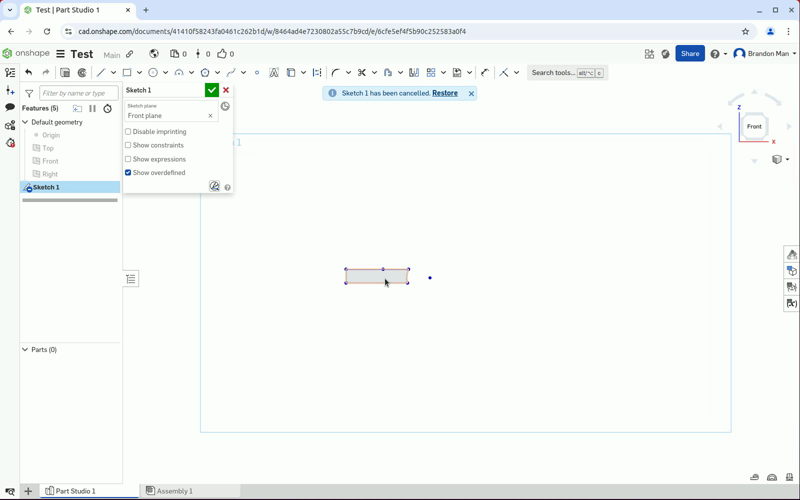
scroll(6)
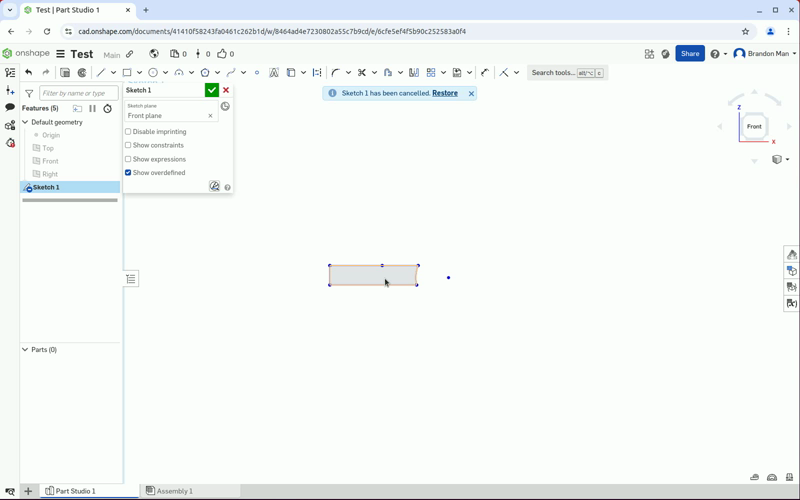
scroll(6)
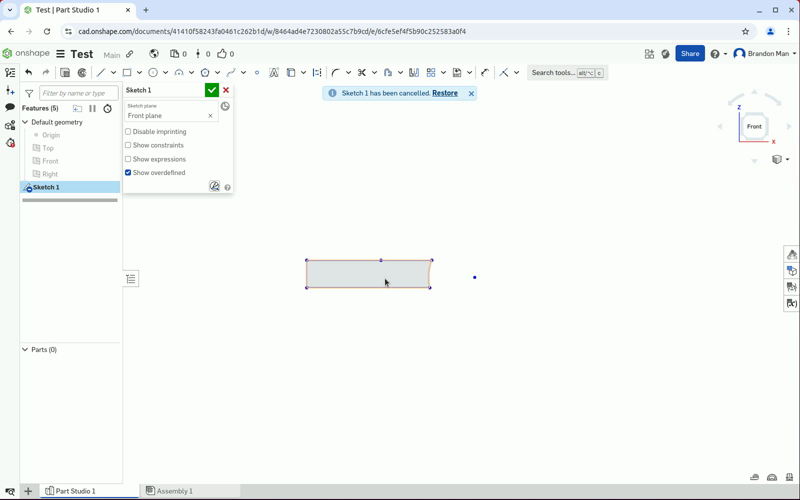
scroll(6)
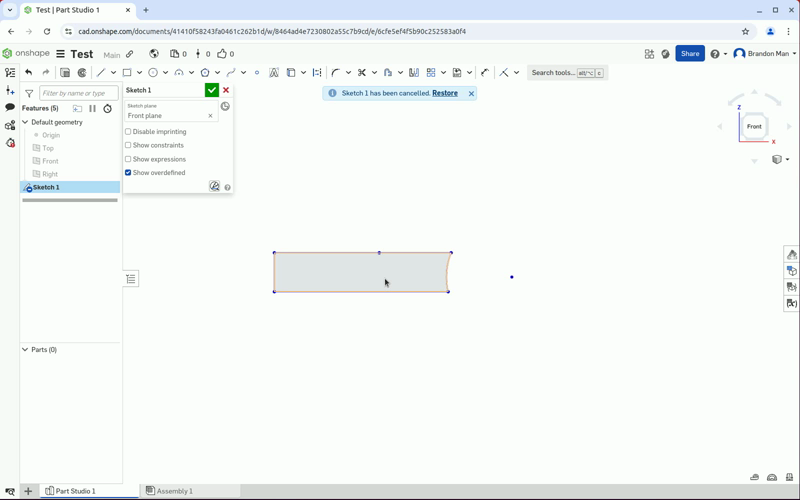
scroll(6)
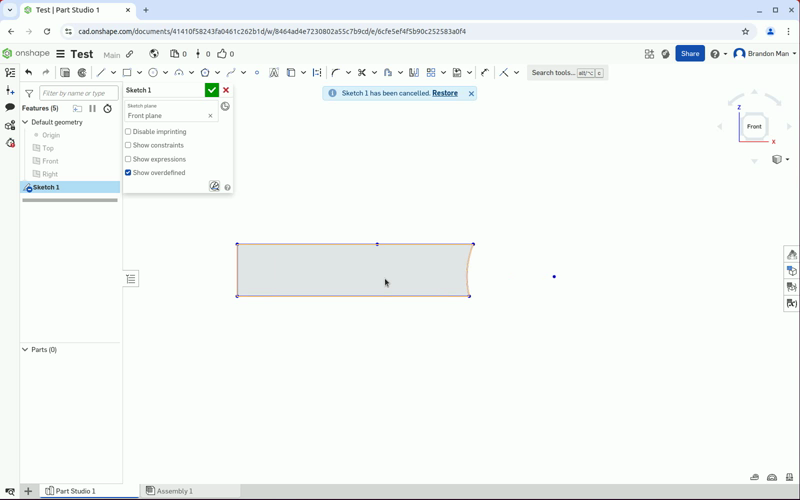
scroll(6)
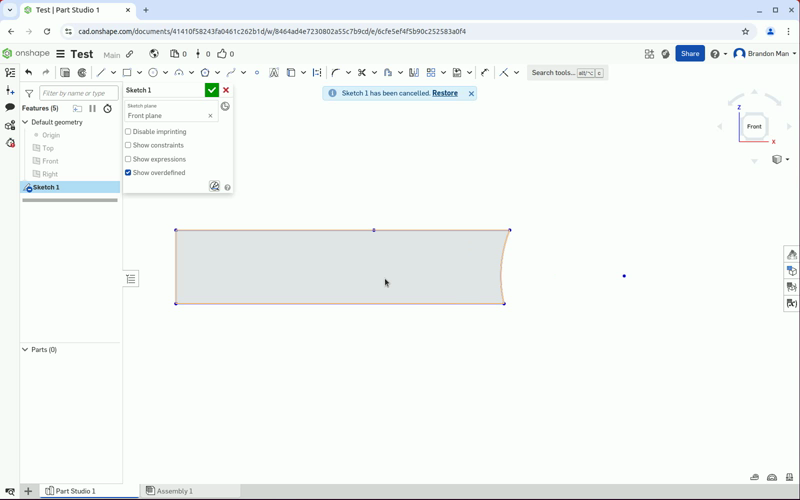
scroll(6)
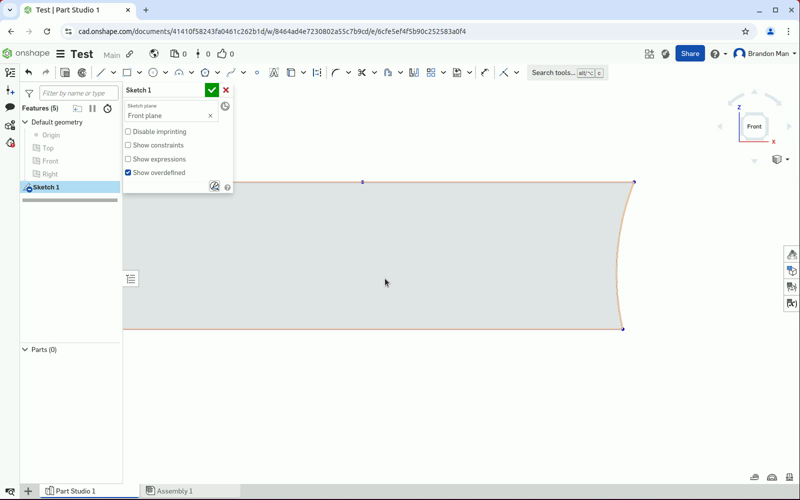
click(385, 278)
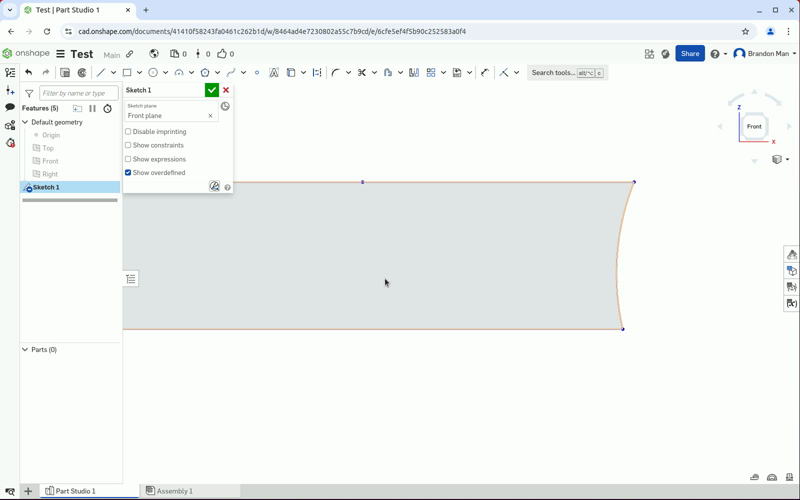
scroll(-6)
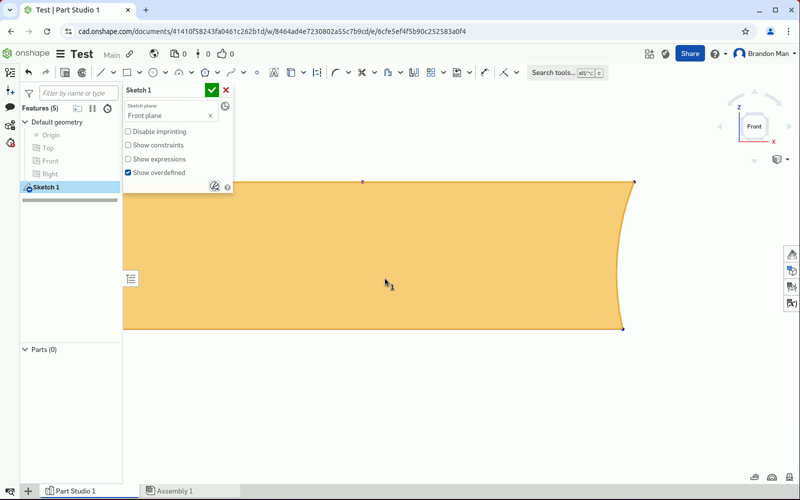
scroll(-6)
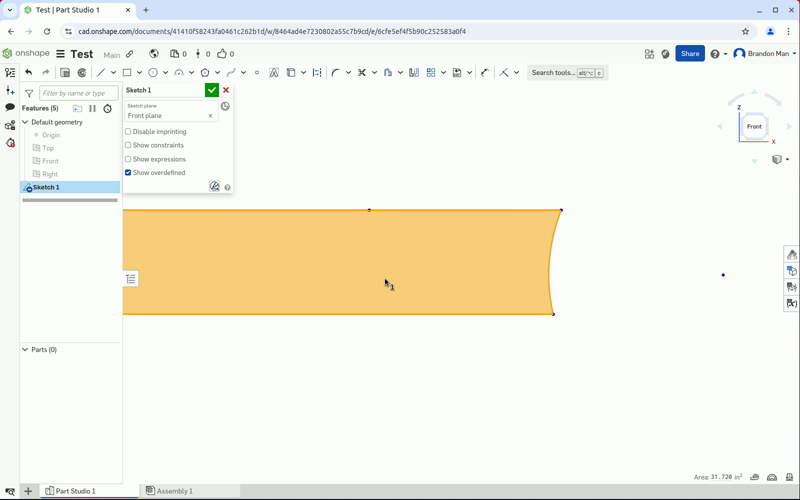
scroll(-6)
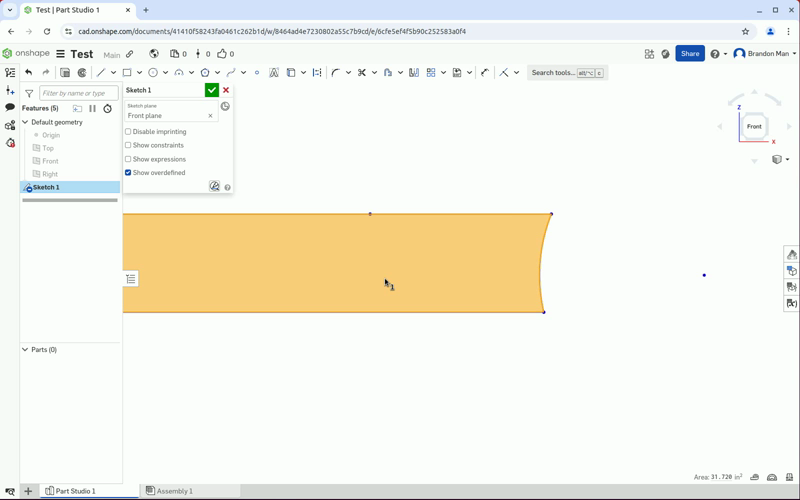
scroll(-6)
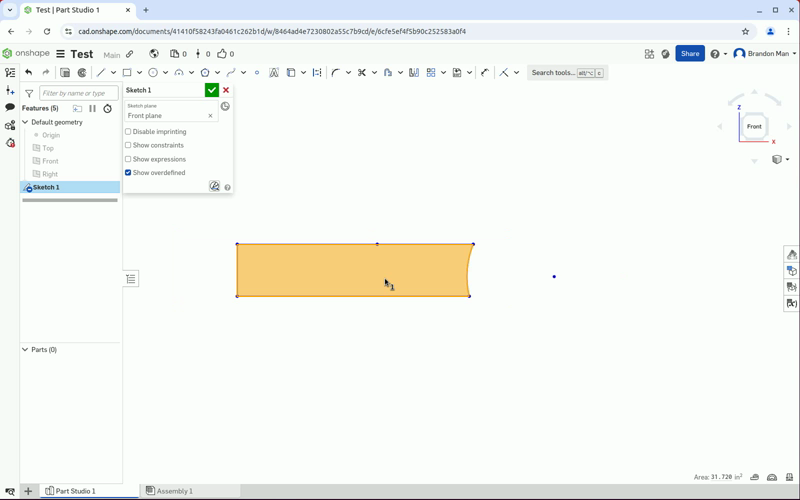
scroll(-6)
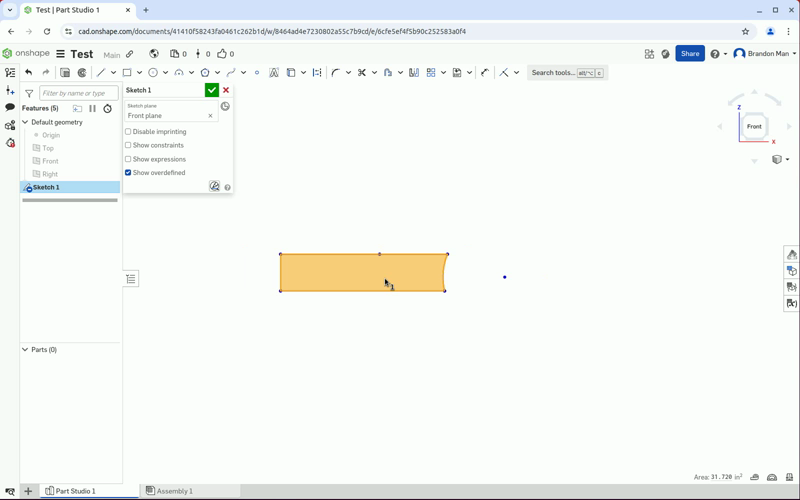
scroll(-6)
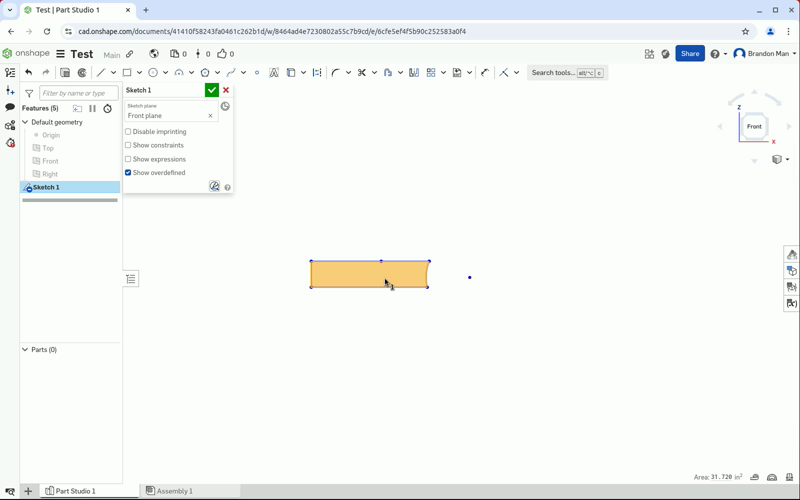
scroll(-6)
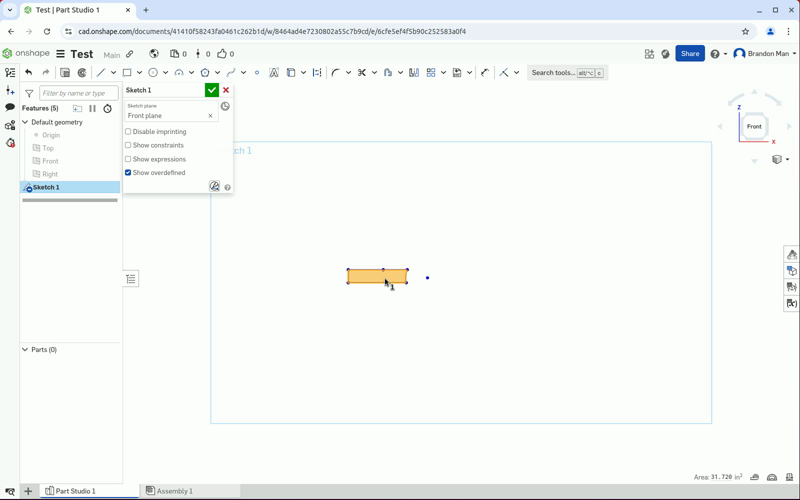
mouse_move(73, 352)
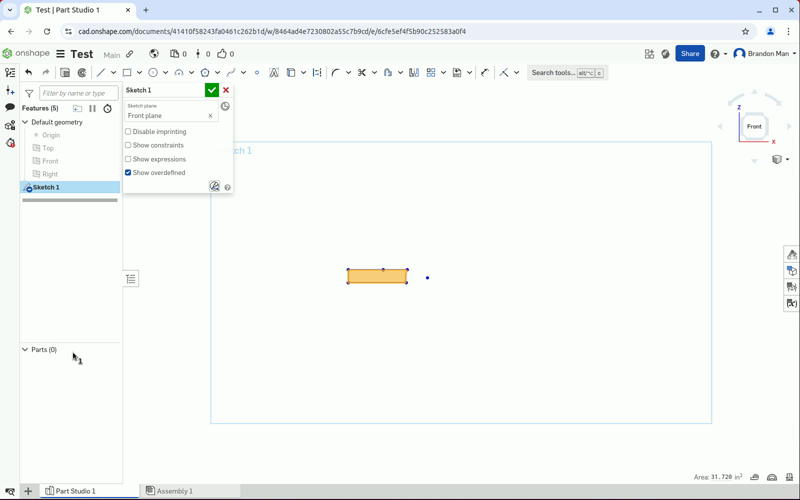
key(shift+y)
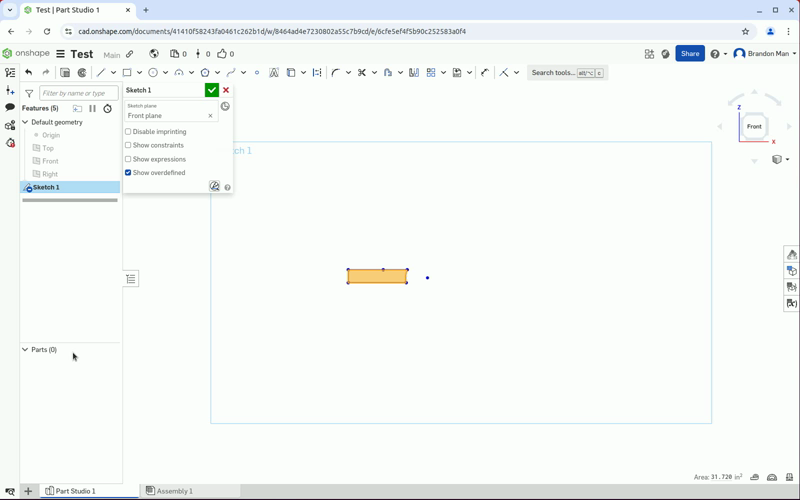
key(shift+e)
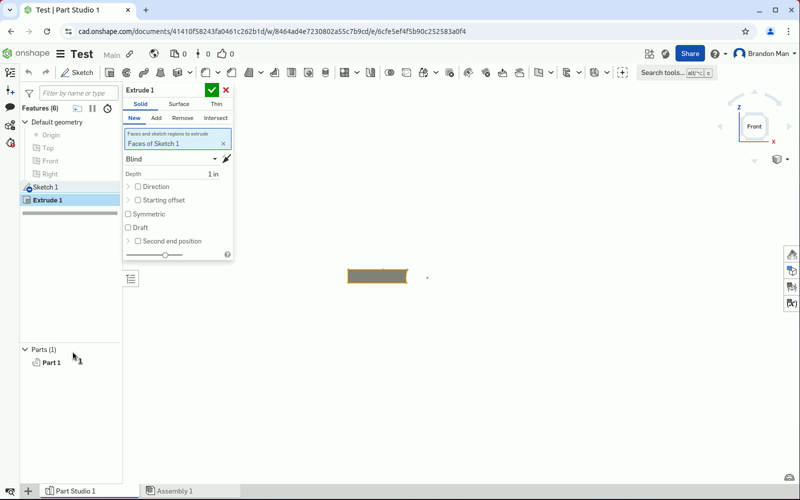
mouse_move(143, 106)
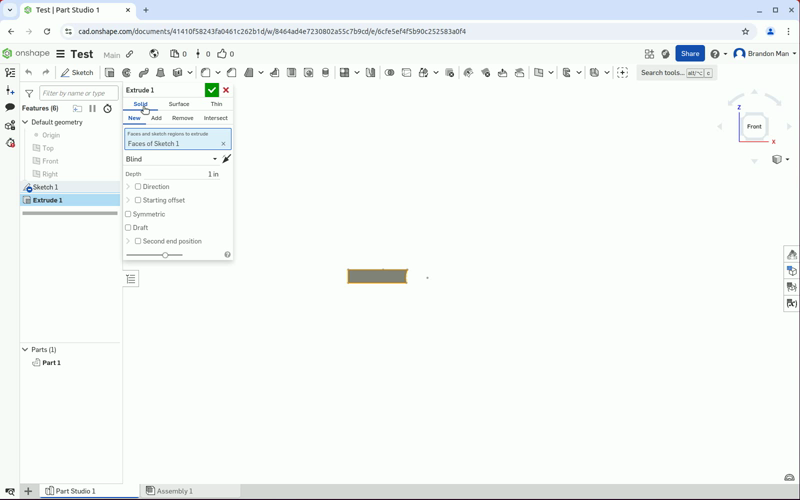
click(143, 106)
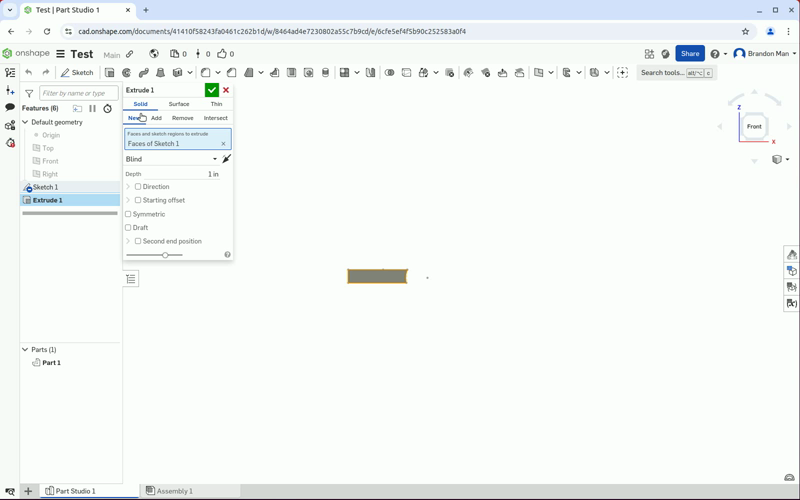
mouse_move(137, 120)
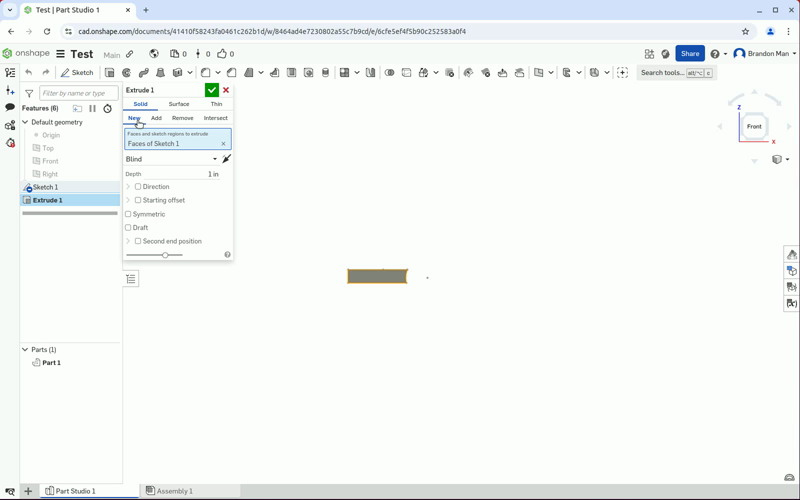
click(137, 120)
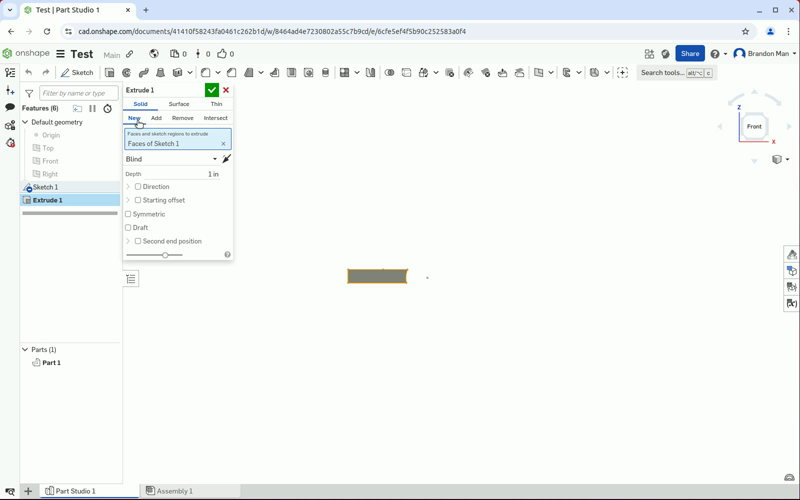
key(tab, 4)
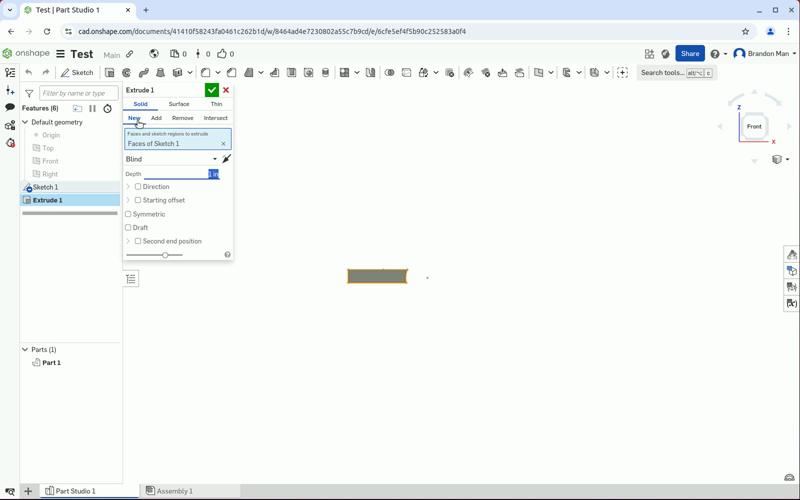
text(11.073)
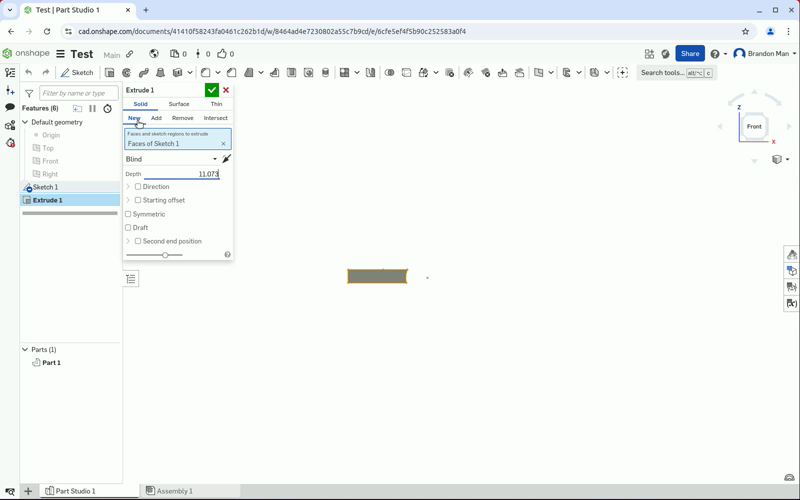
key(enter)
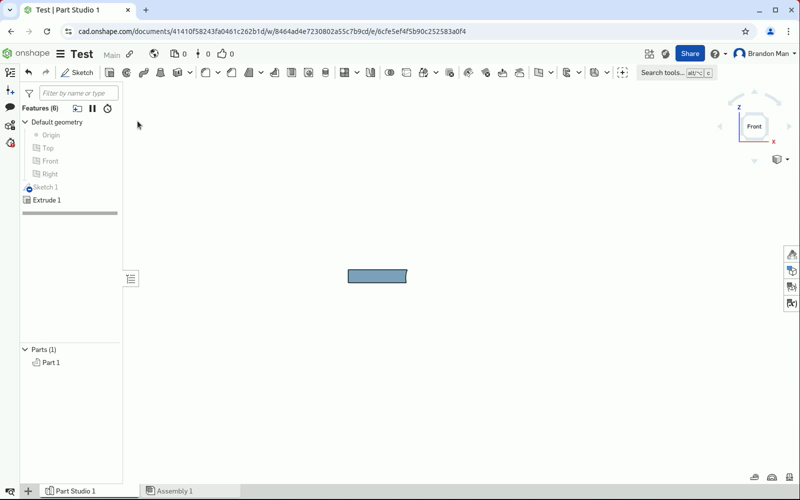
key(shift+h)
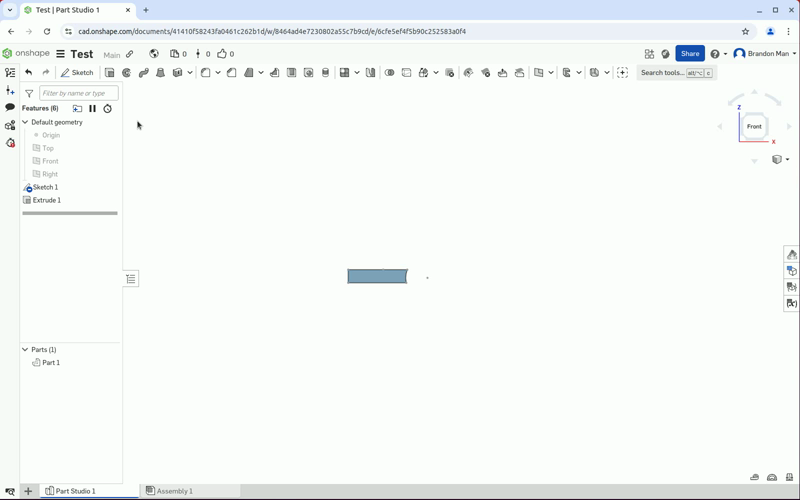
key(shift+h)
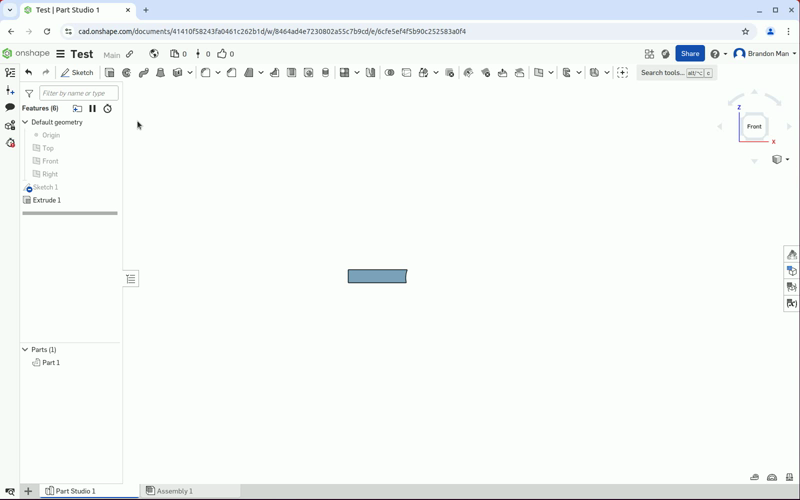
mouse_move(73, 189)
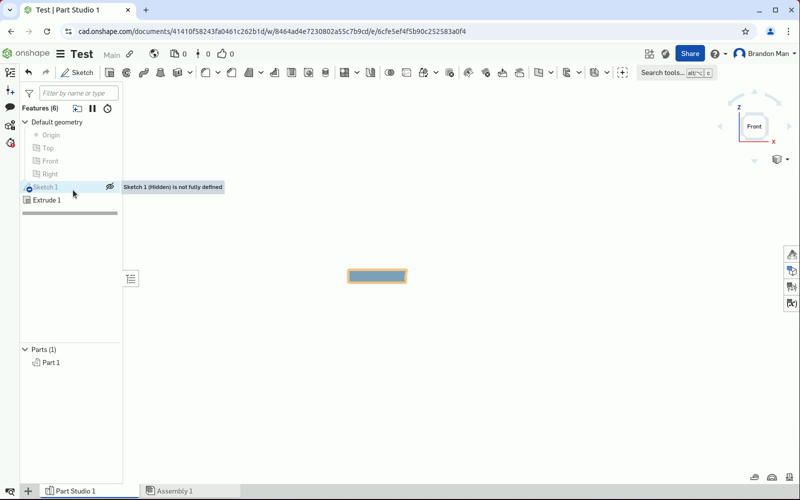
click(73, 189)
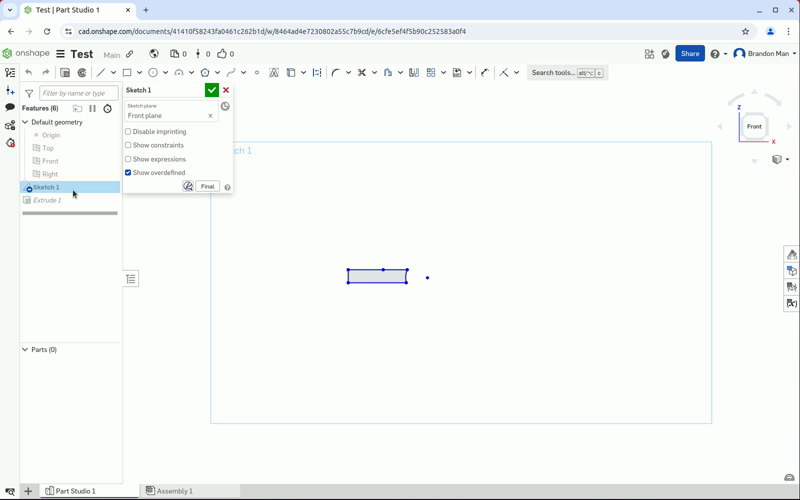
mouse_move(229, 92)
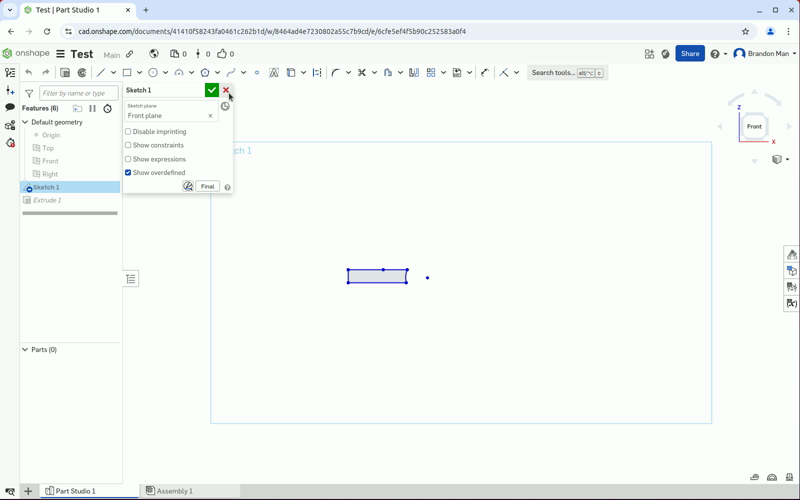
click(229, 92)
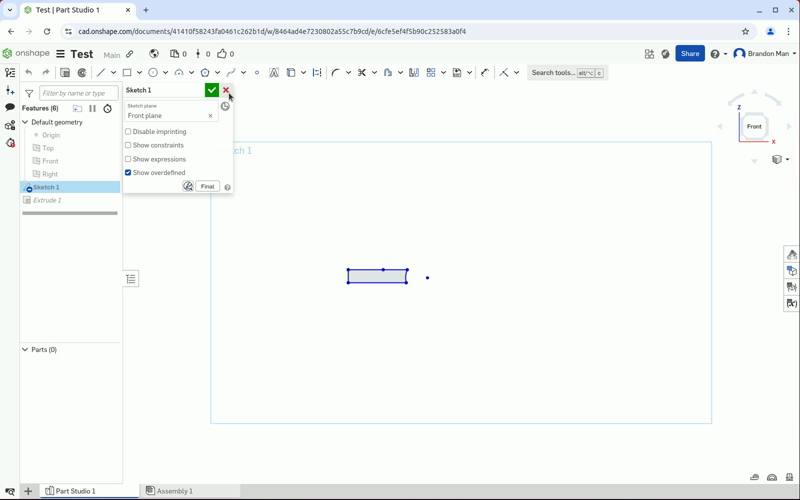
key(shift+s)
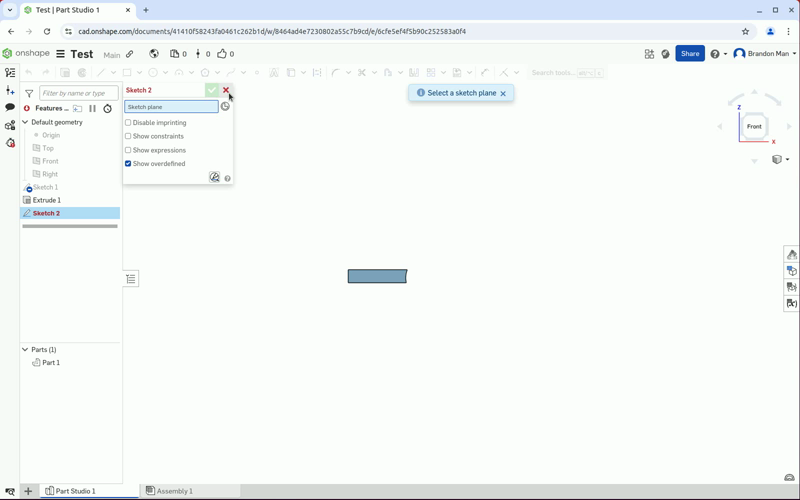
mouse_move(73, 163)
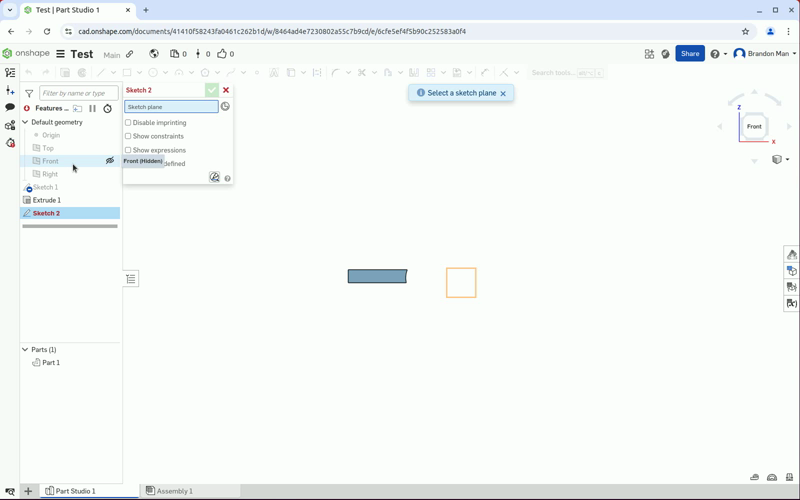
click(73, 163)
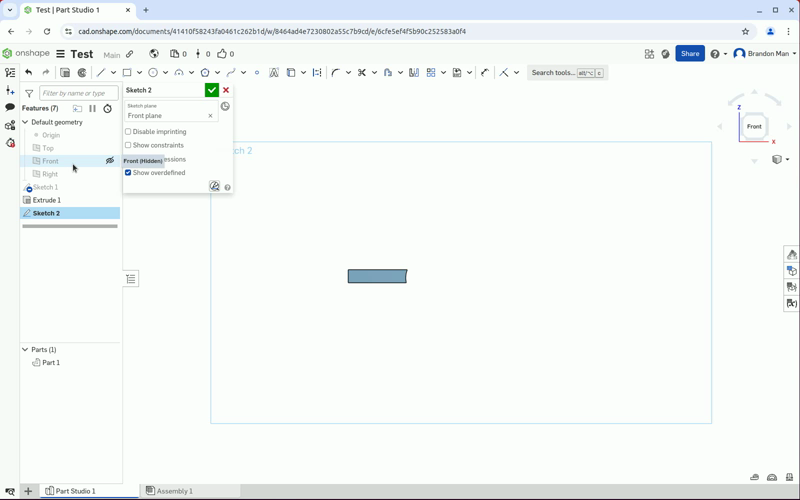
mouse_move(73, 352)
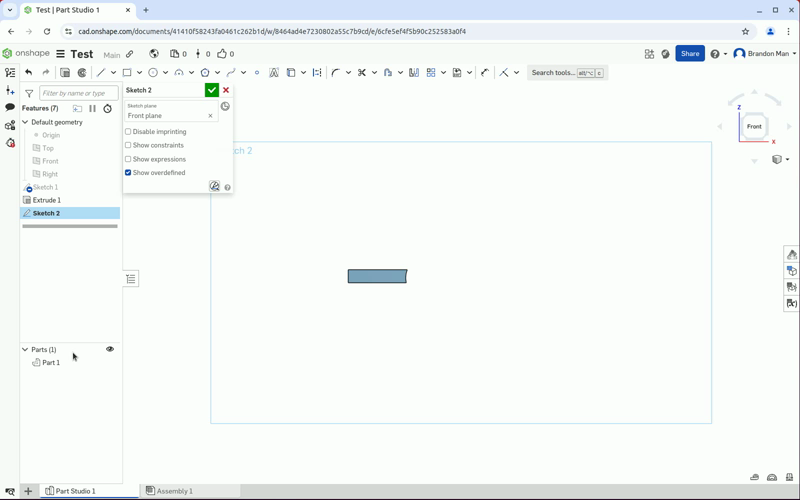
key(y)
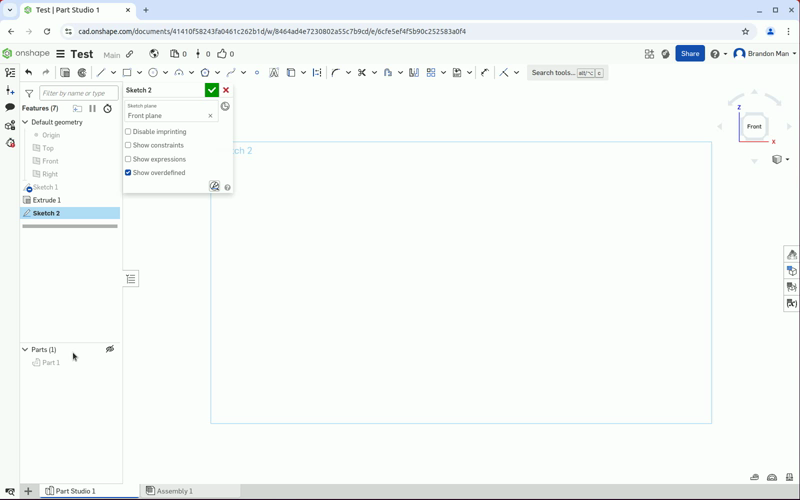
key(l)
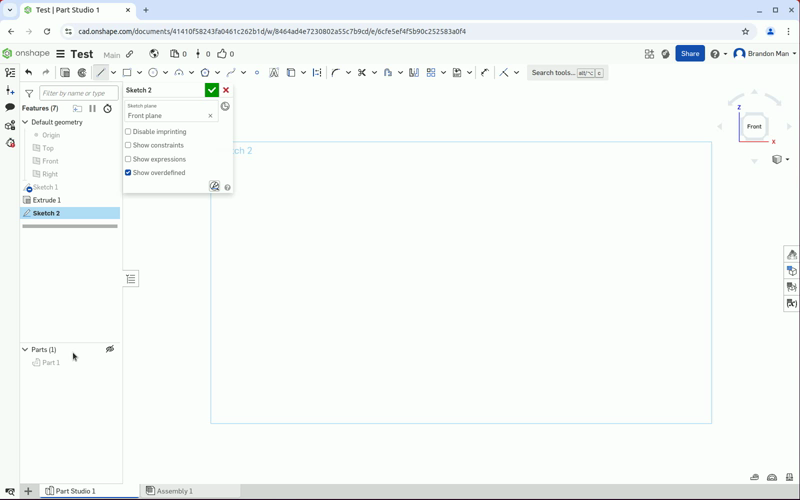
key_down(shift)
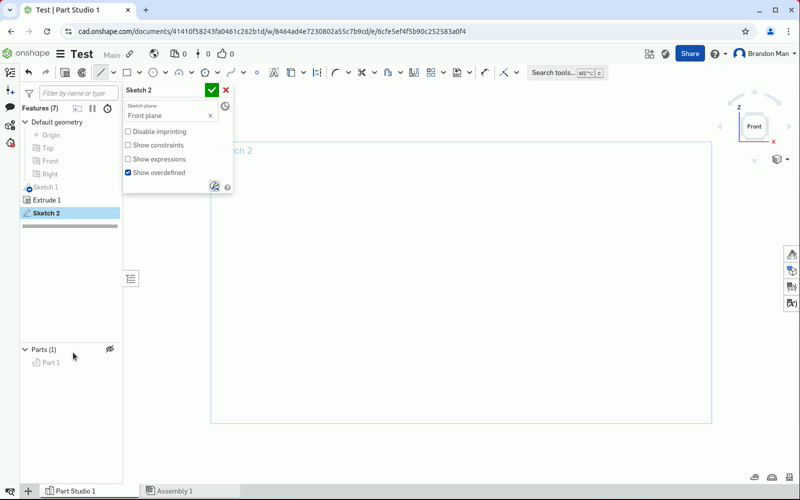
mouse_move(404, 282)
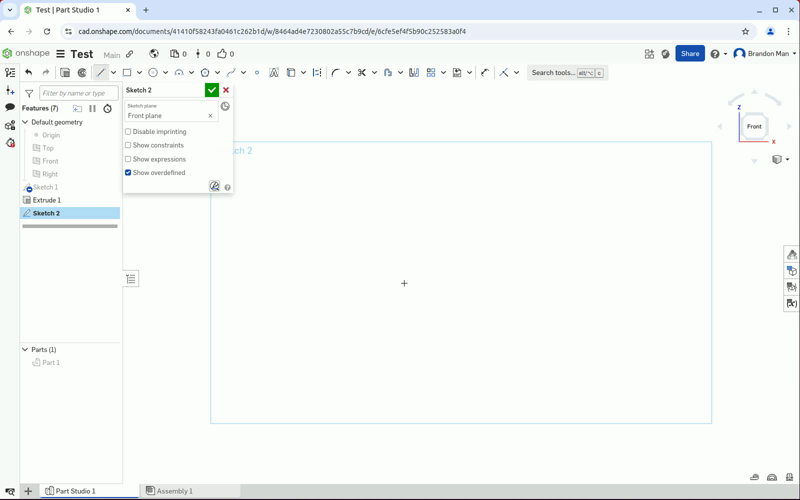
click(404, 282)
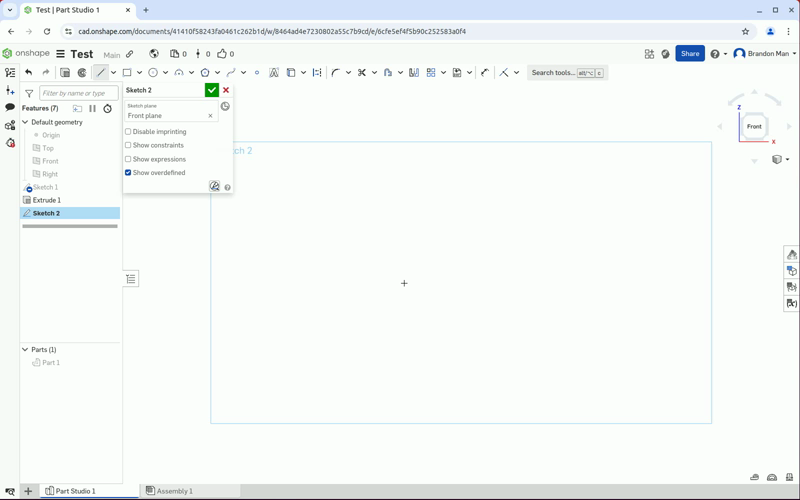
key_up(shift)
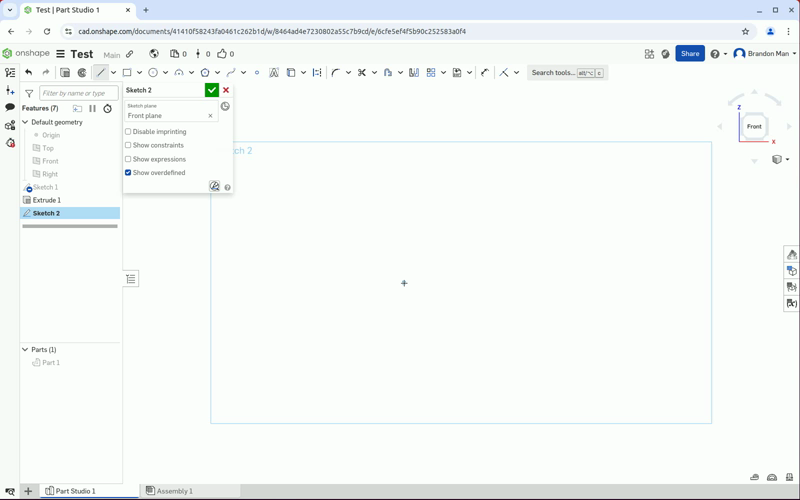
key_down(shift)
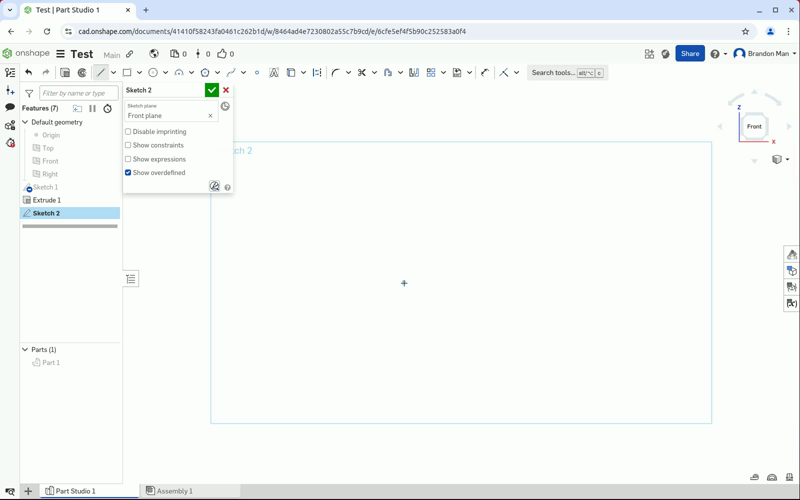
mouse_move(434, 282)
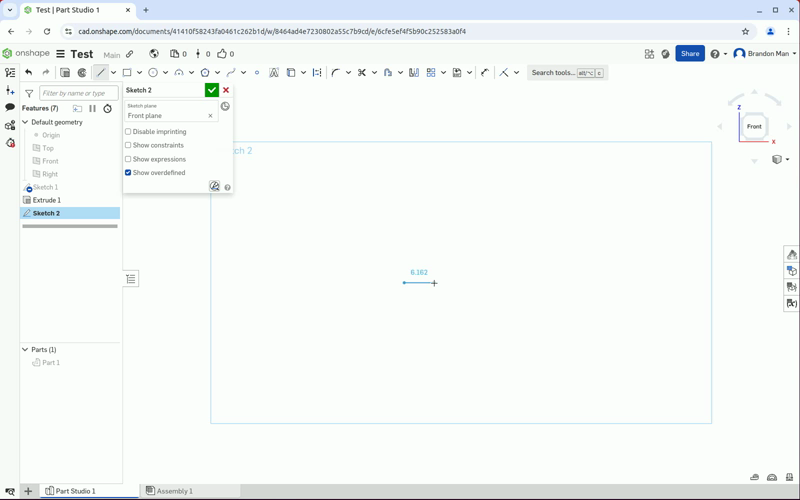
mouse_move(417, 282)
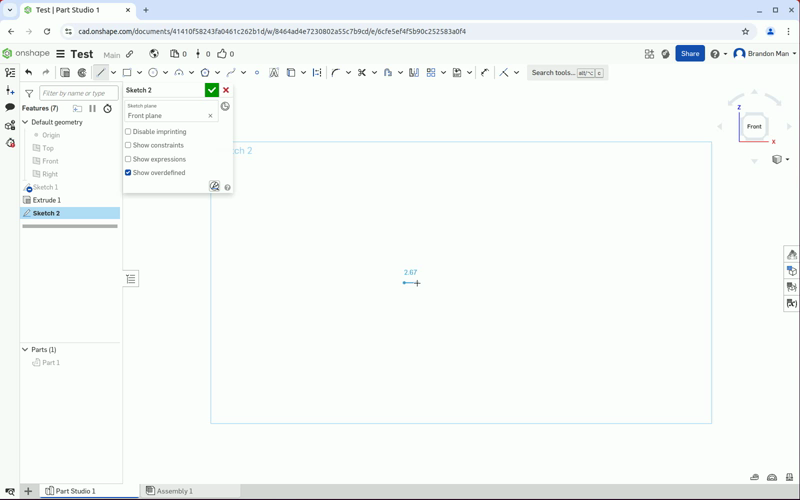
click(417, 282)
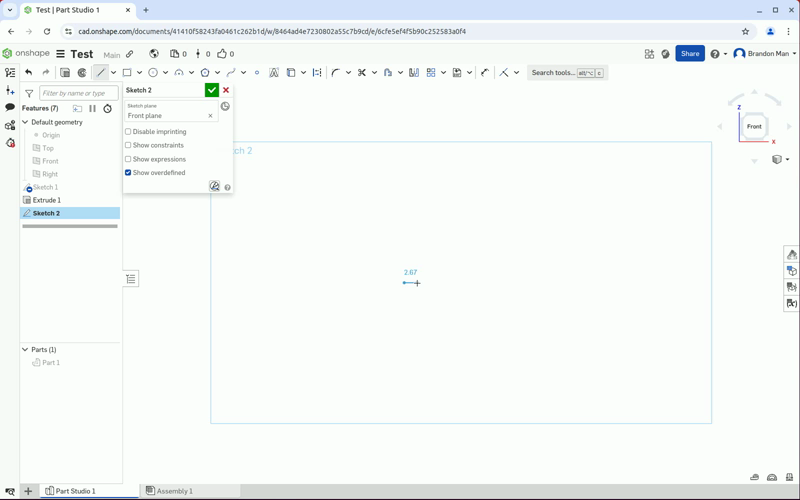
key_up(shift)
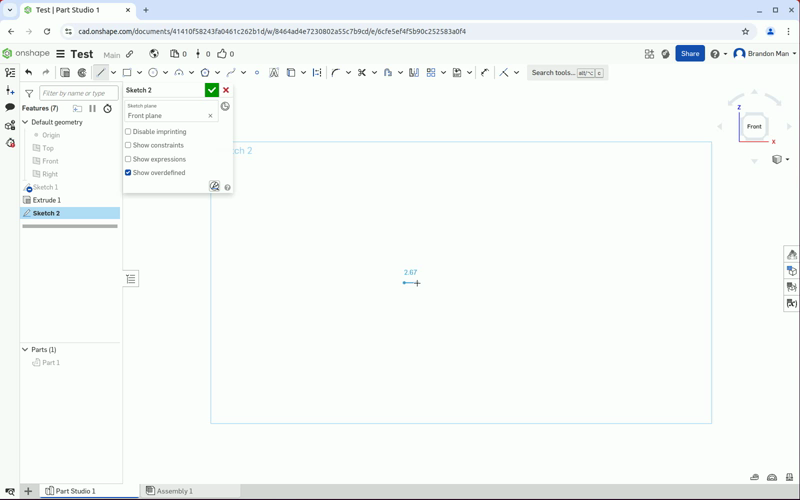
key(esc)
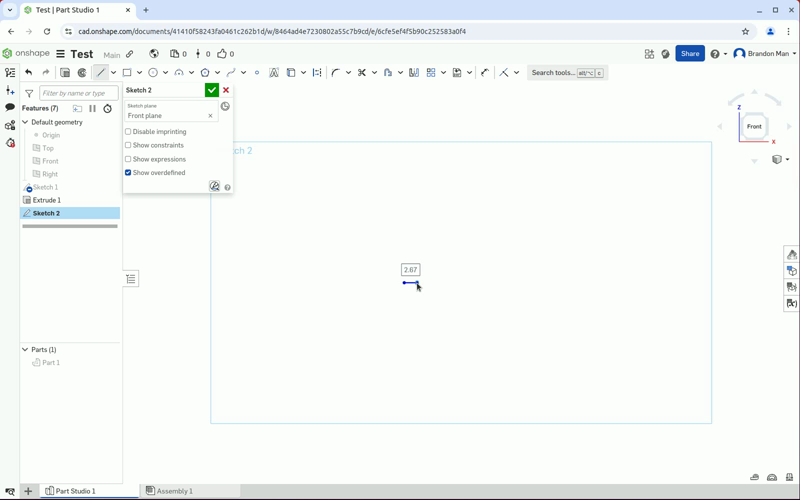
key(a)
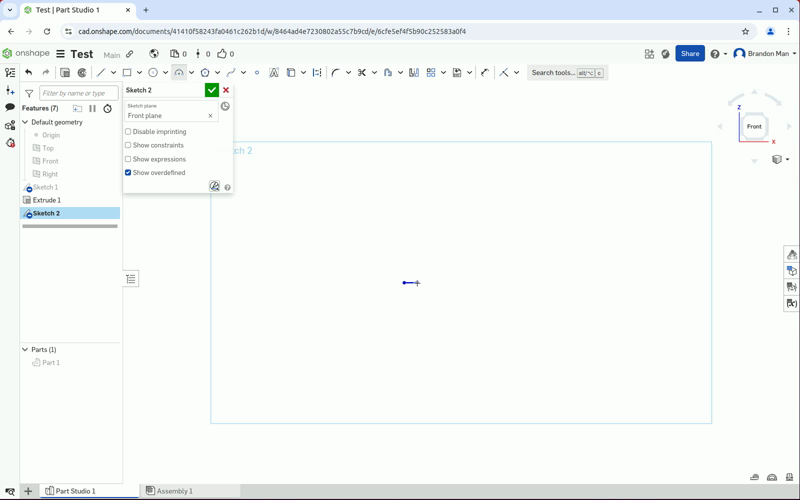
mouse_move(417, 282)
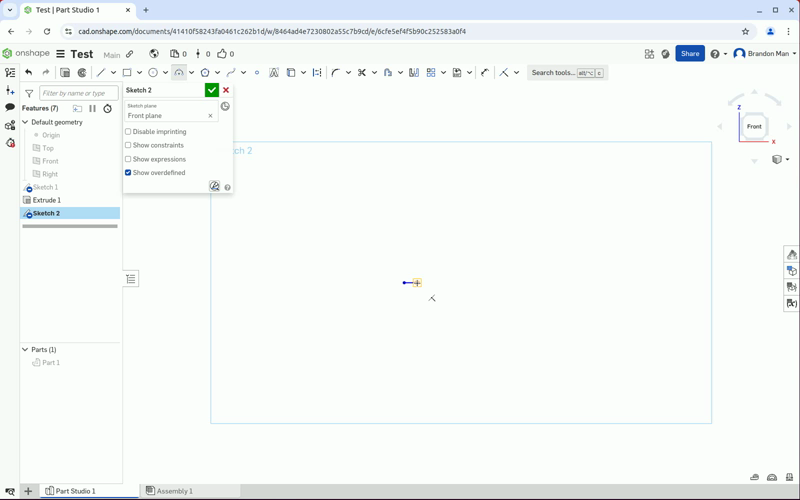
click(417, 282)
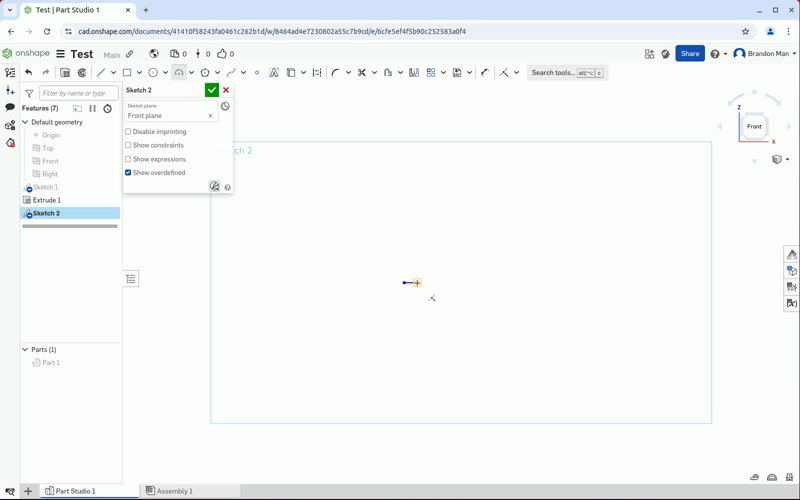
key_down(shift)
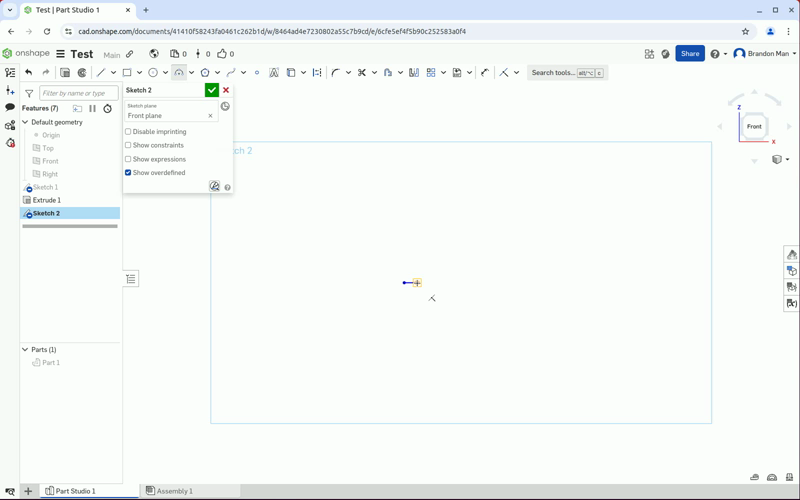
mouse_move(503, 282)
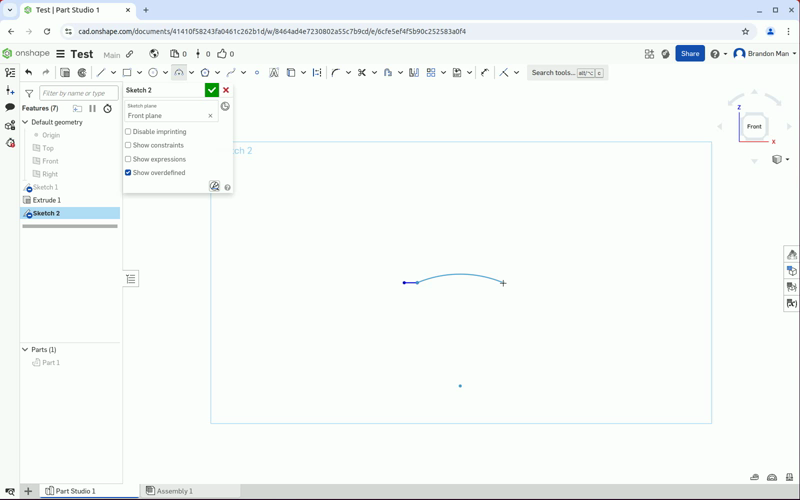
click(503, 282)
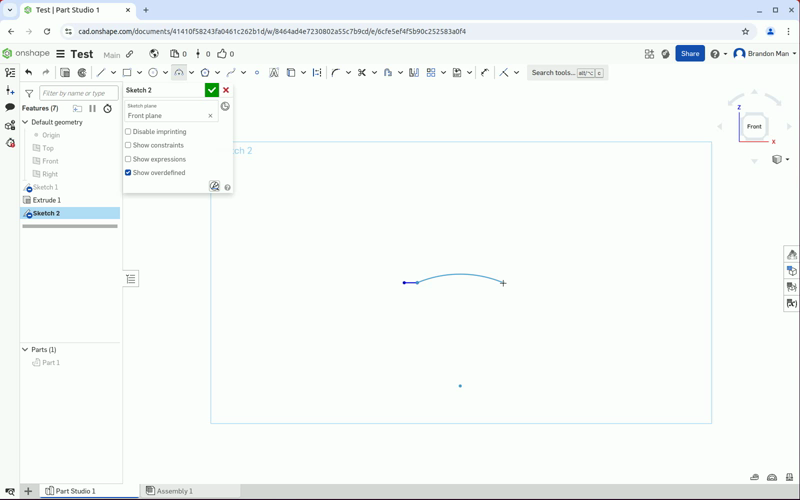
mouse_move(460, 240)
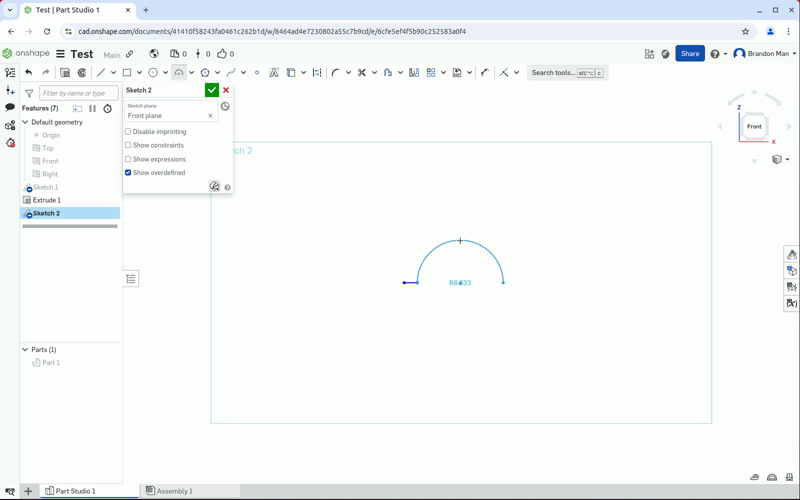
click(460, 240)
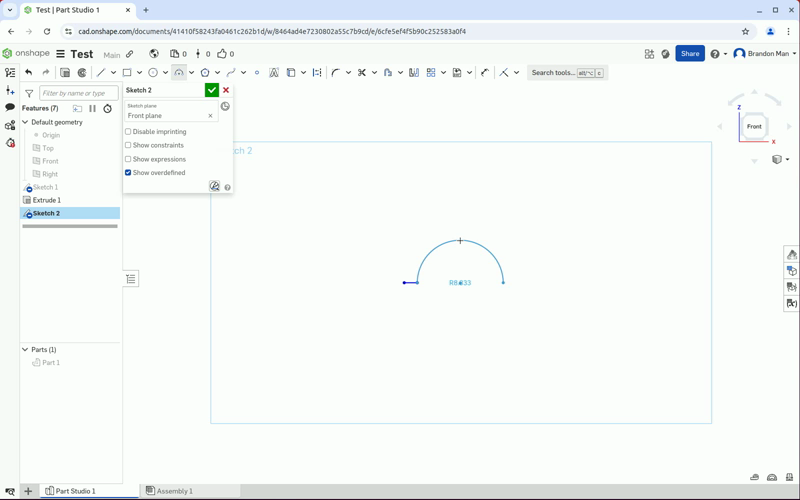
key_up(shift)
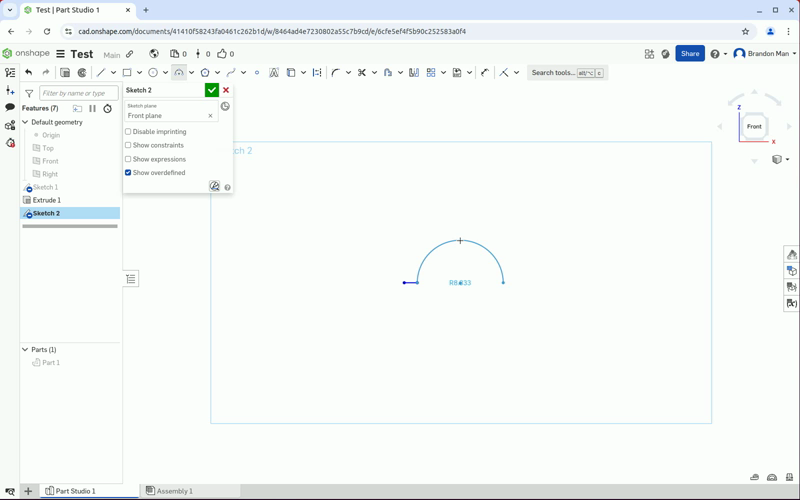
key(esc)
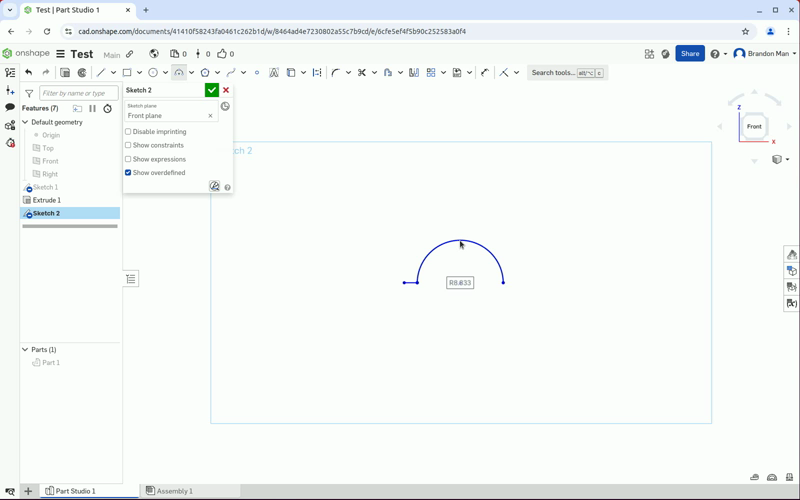
key(l)
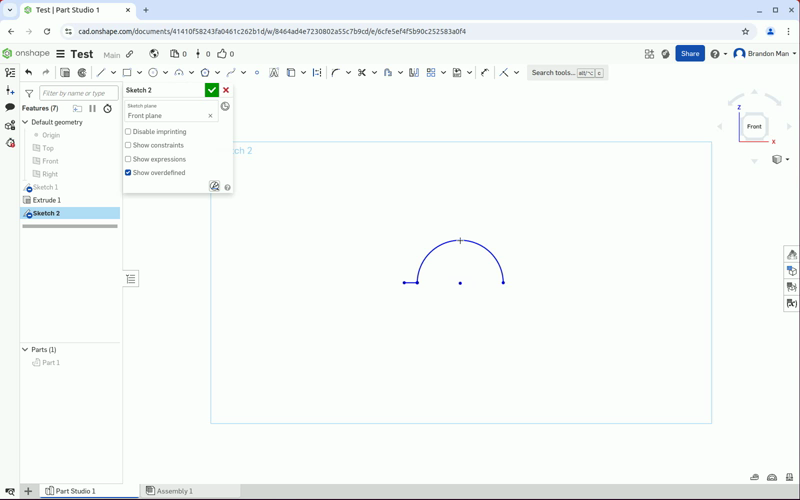
mouse_move(503, 282)
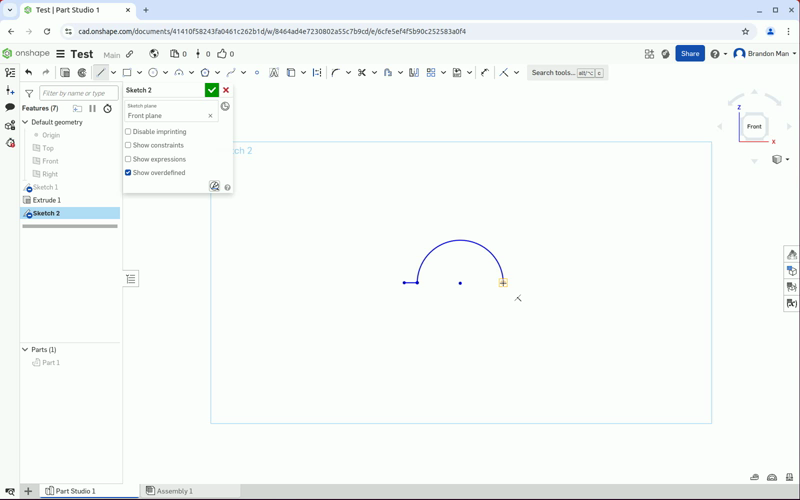
click(503, 282)
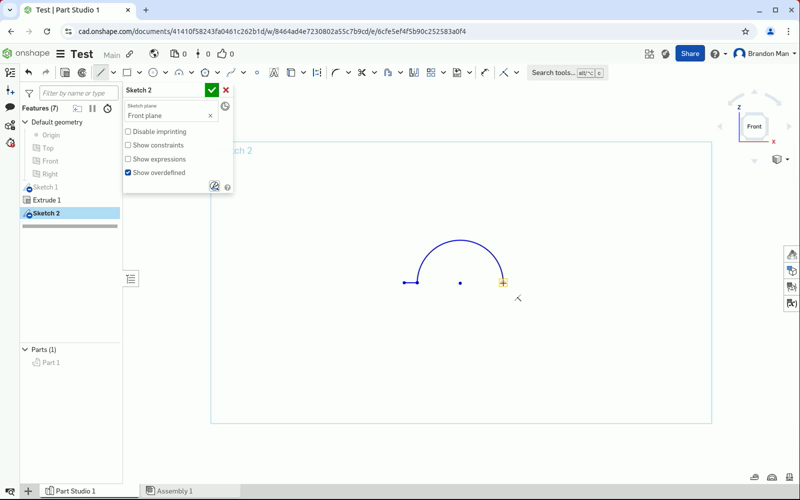
key_down(shift)
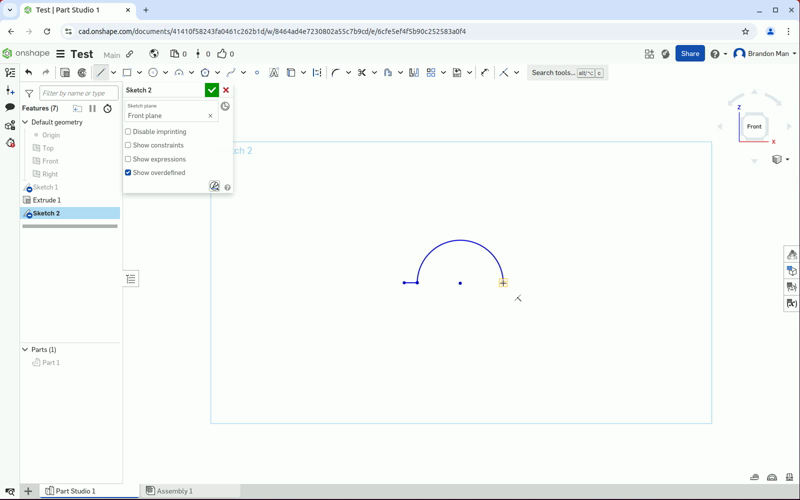
mouse_move(533, 282)
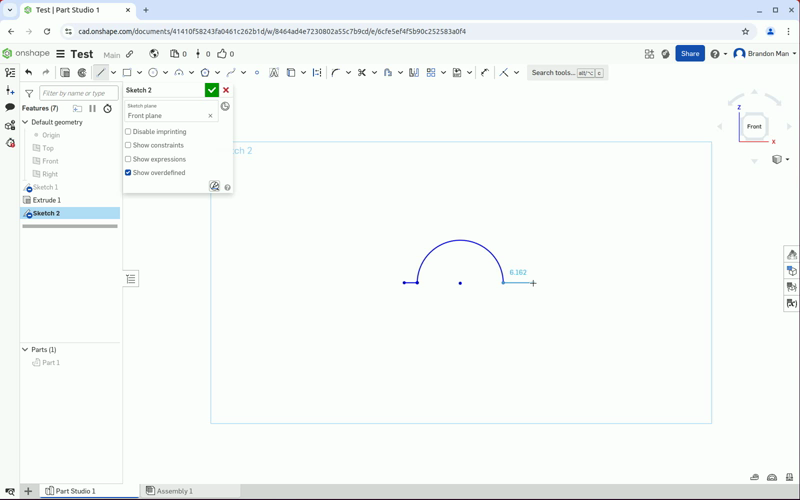
mouse_move(516, 282)
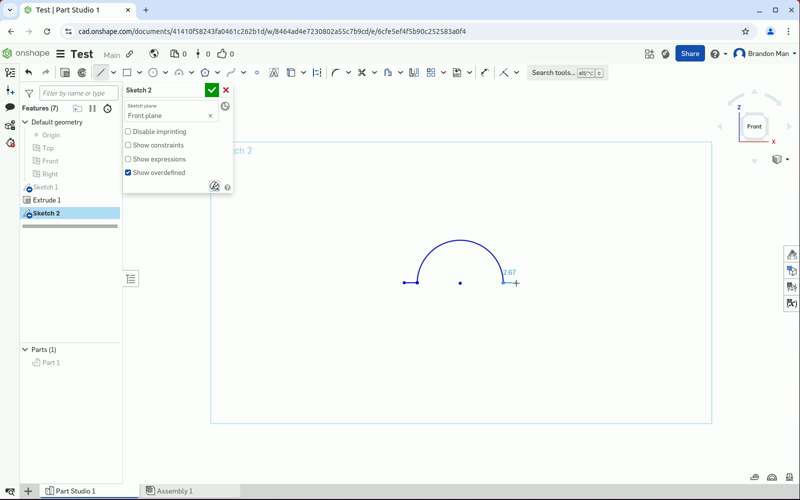
click(516, 282)
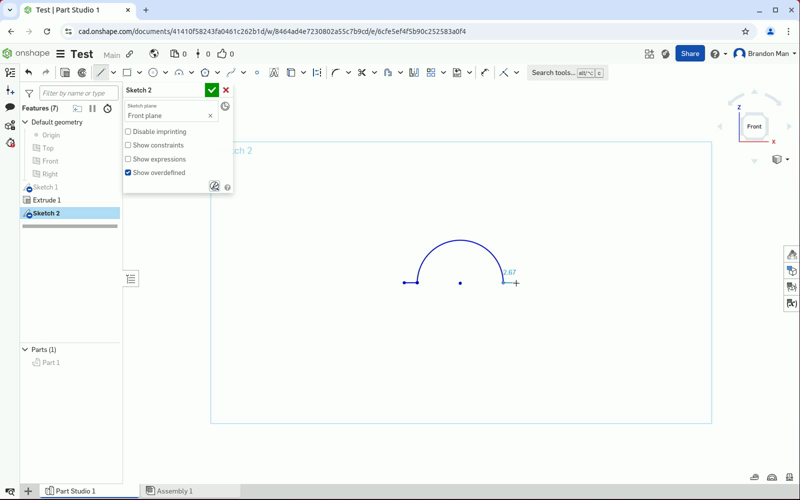
key_up(shift)
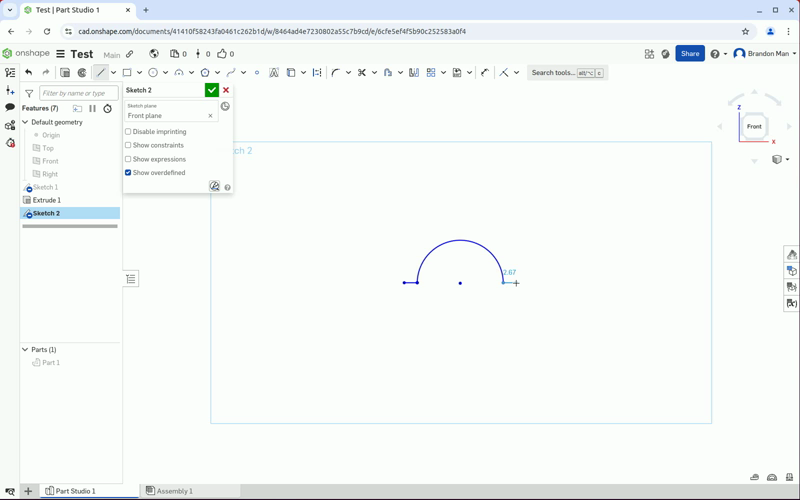
key(esc)
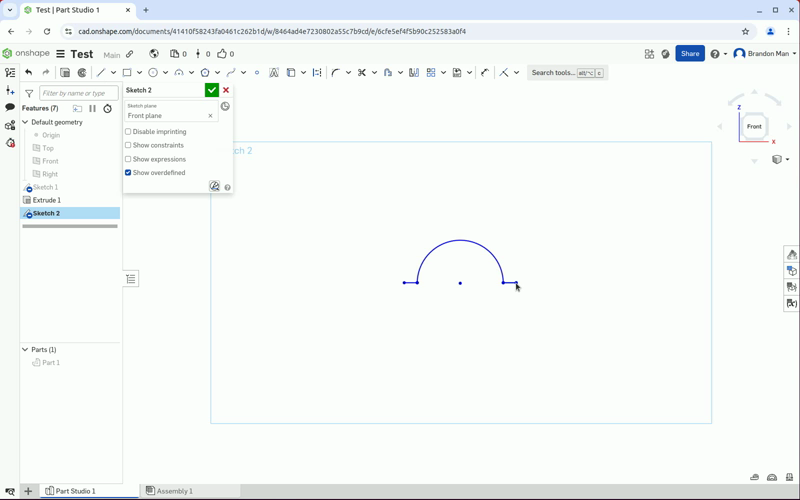
key(a)
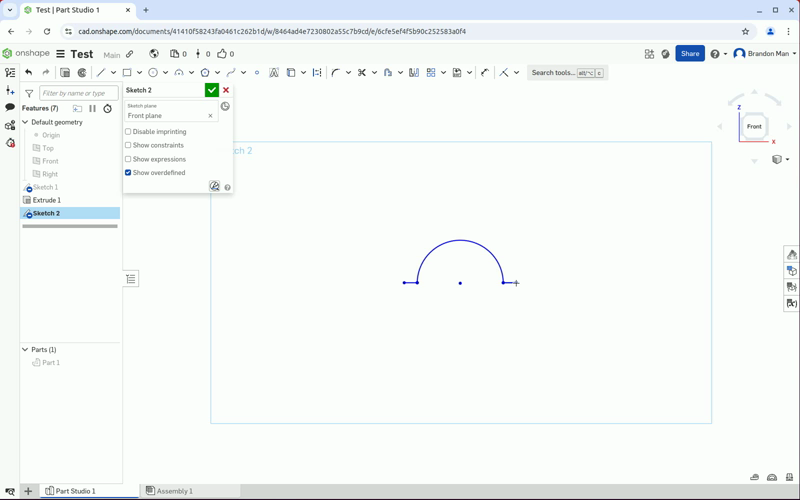
mouse_move(516, 282)
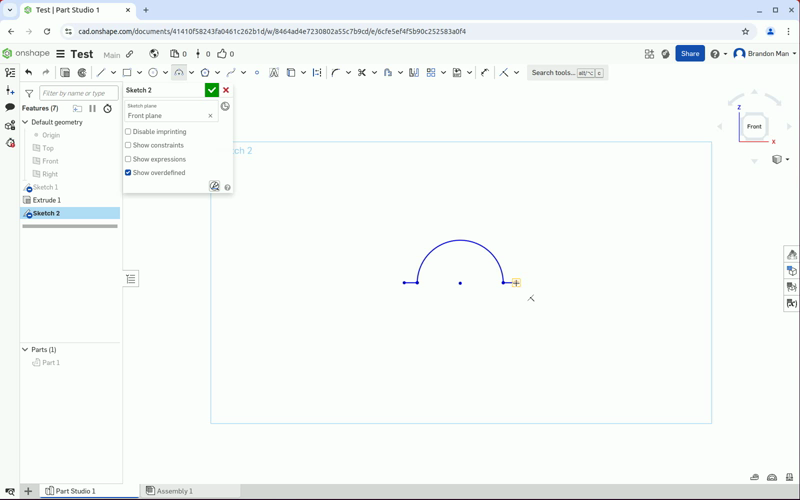
click(516, 282)
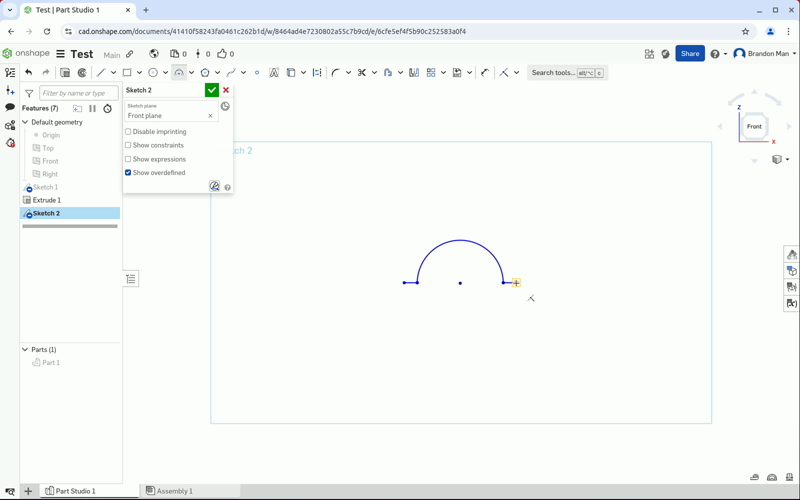
mouse_move(404, 282)
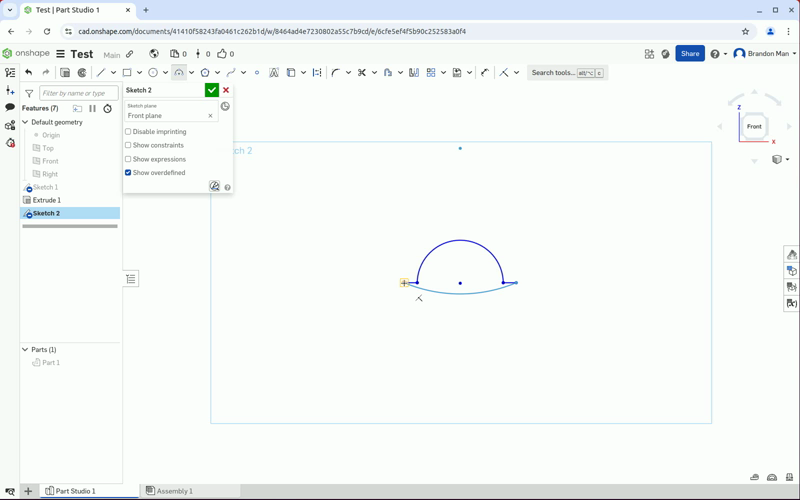
click(404, 282)
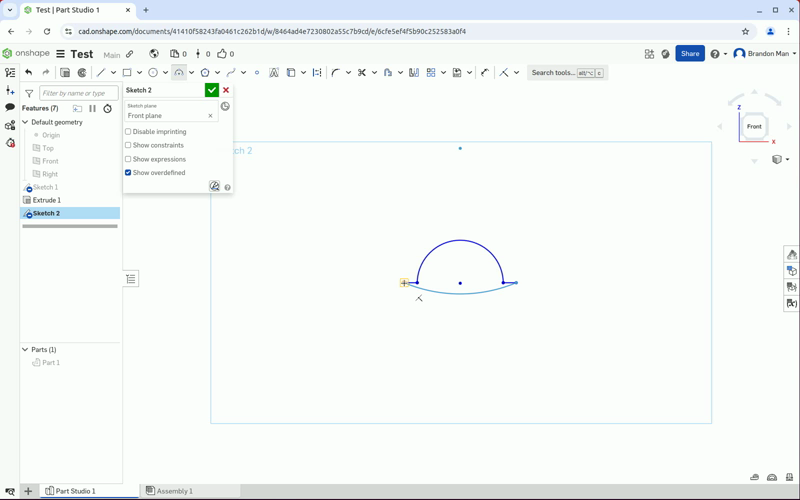
key_down(shift)
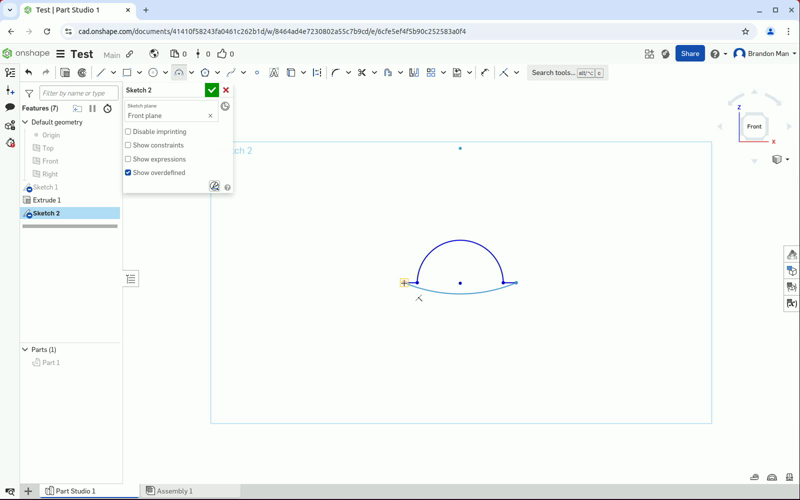
mouse_move(460, 227)
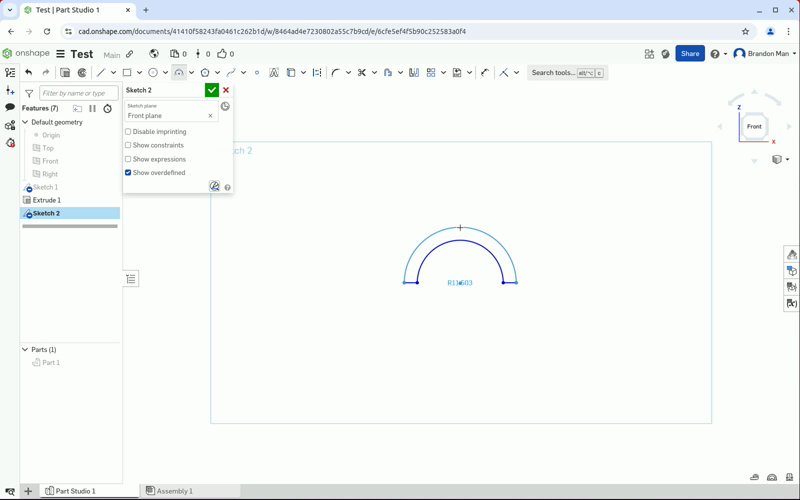
click(460, 227)
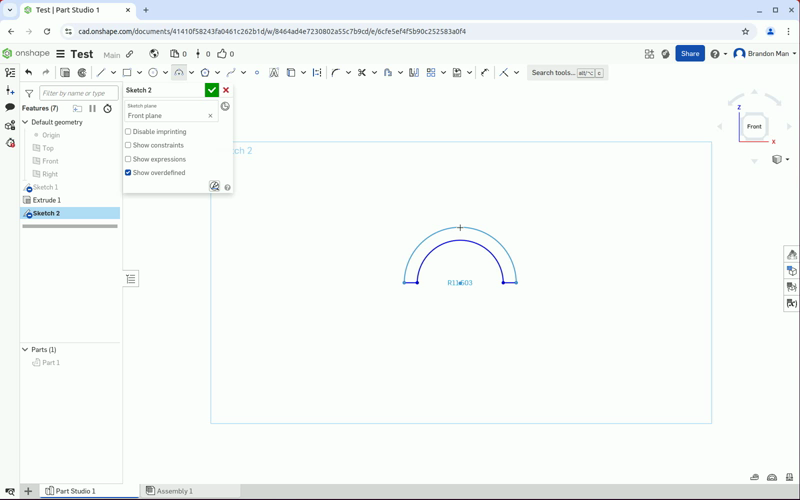
key_up(shift)
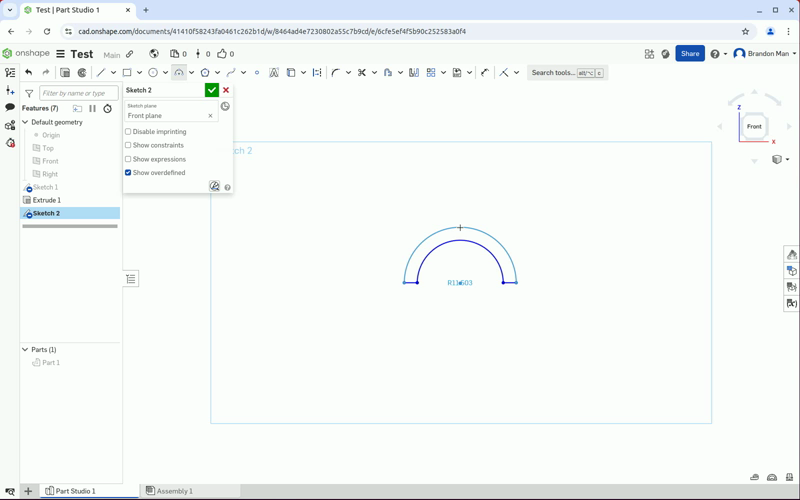
key(esc)
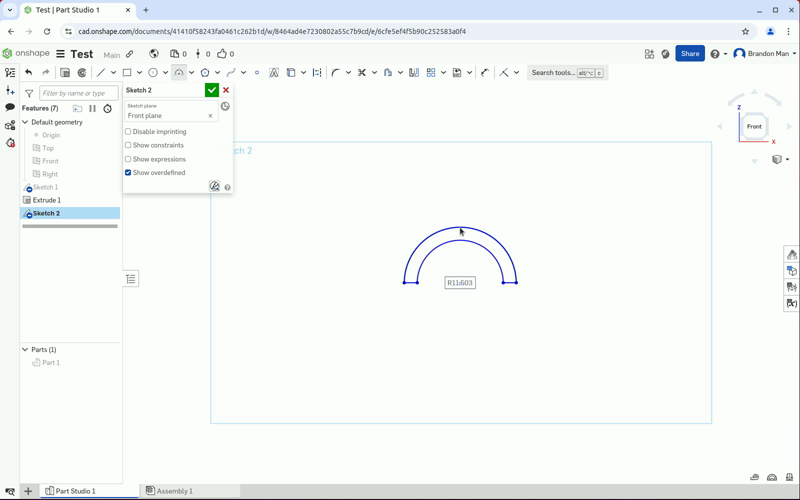
mouse_move(475, 258)
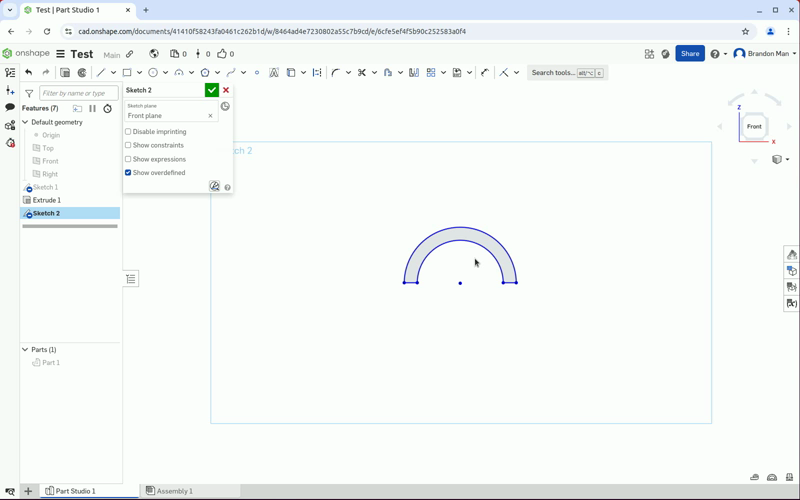
scroll(6)
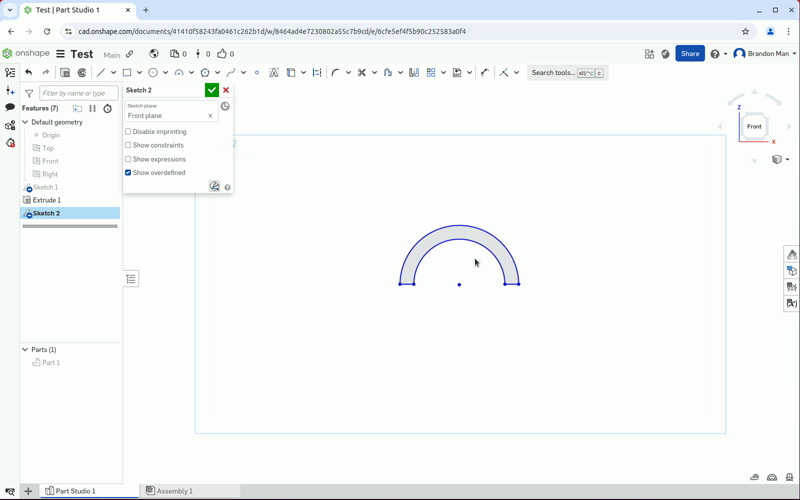
scroll(6)
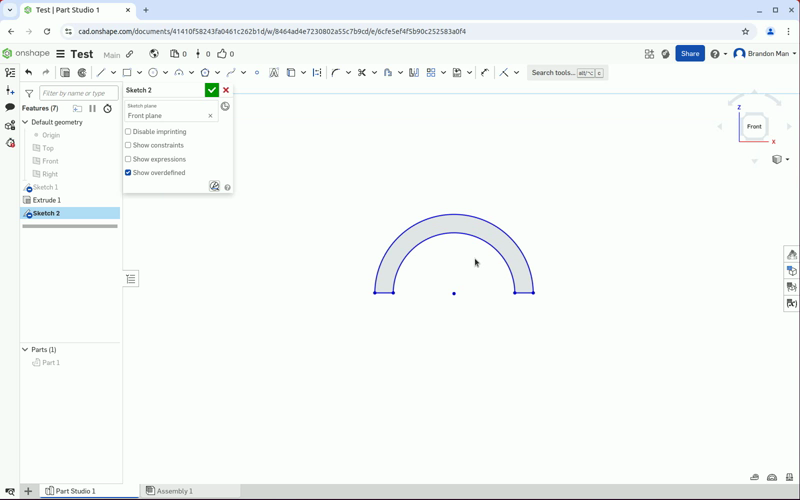
scroll(6)
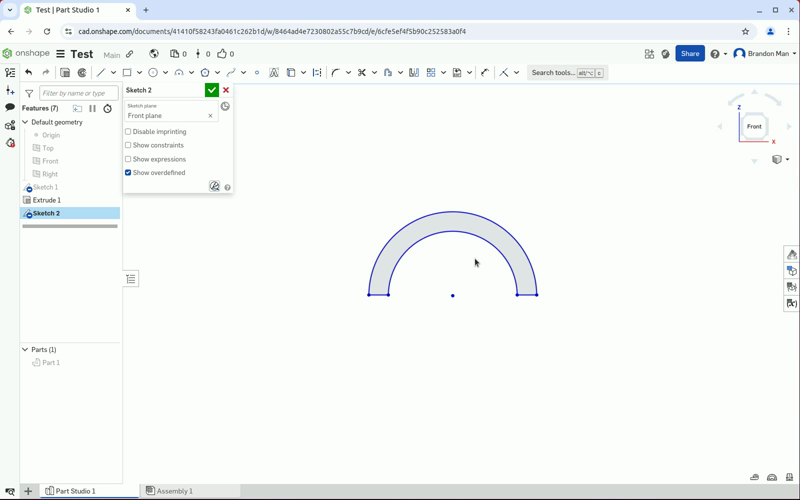
scroll(6)
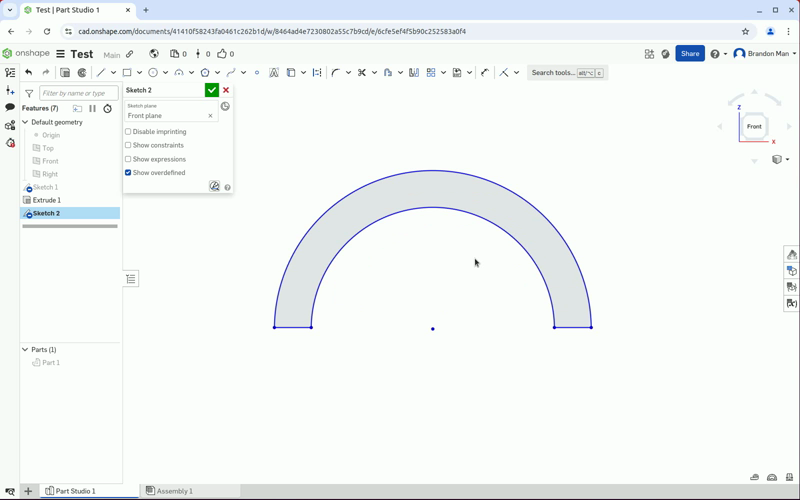
scroll(6)
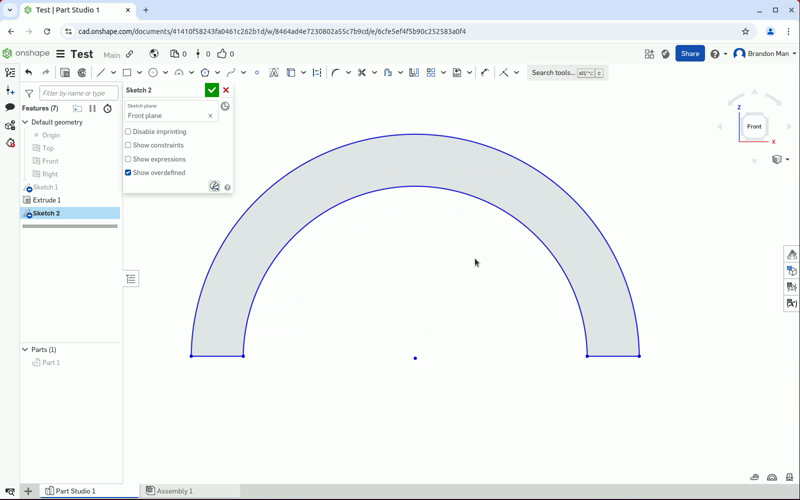
scroll(6)
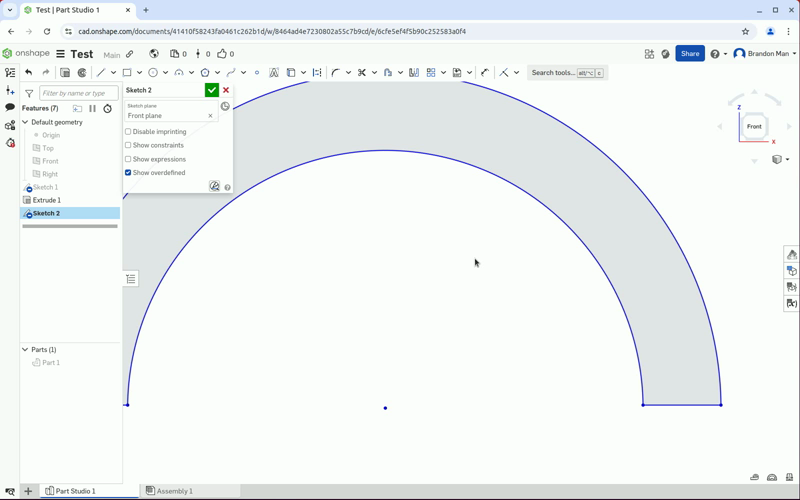
scroll(6)
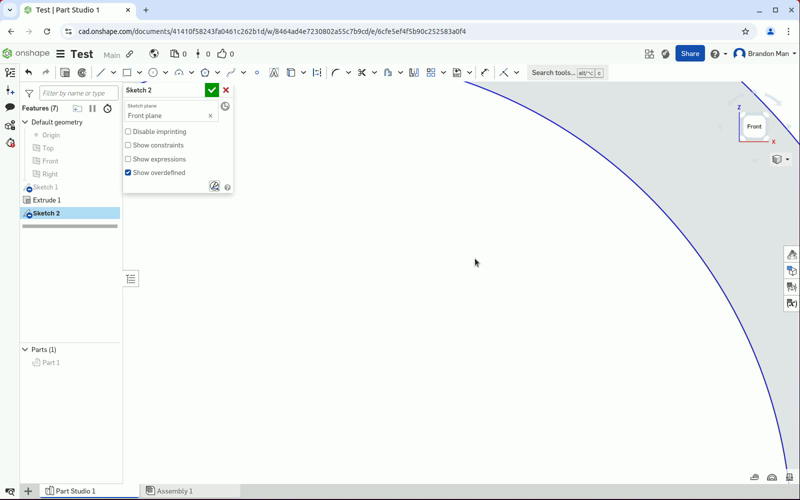
click(475, 258)
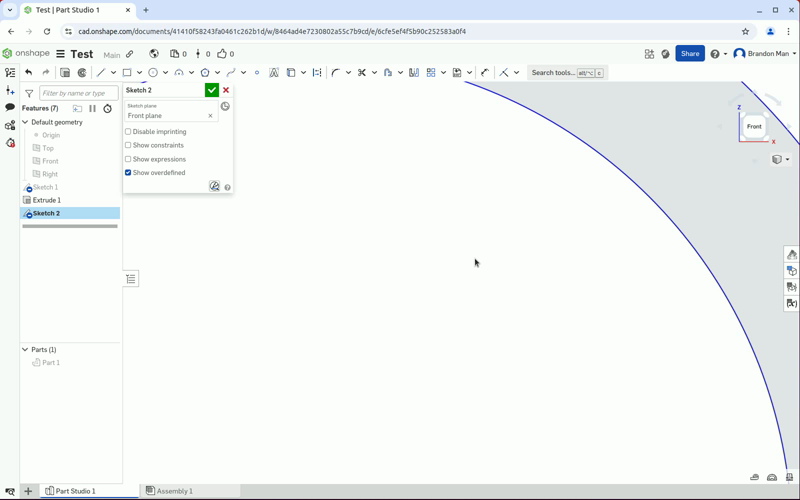
scroll(-6)
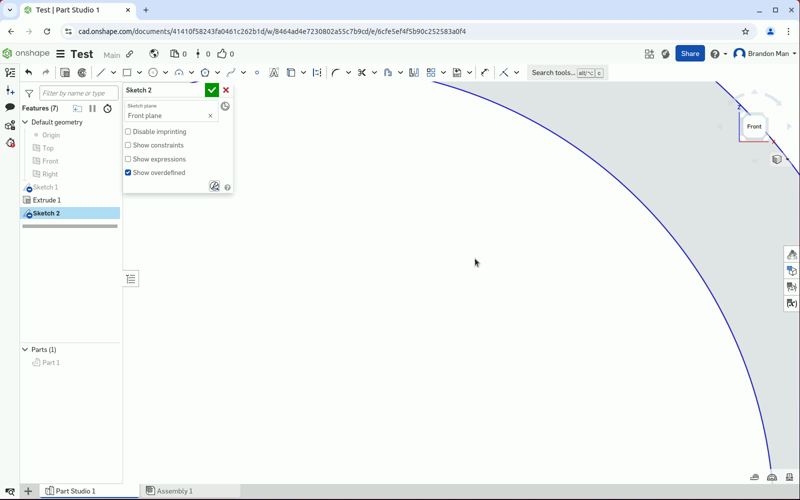
scroll(-6)
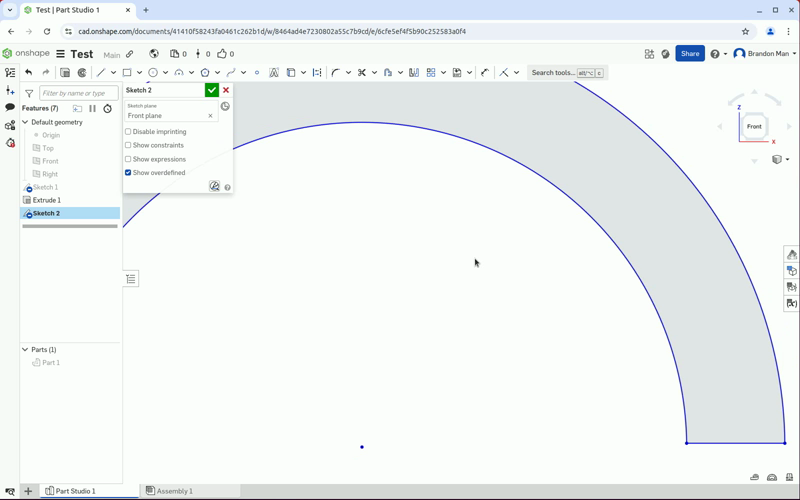
scroll(-6)
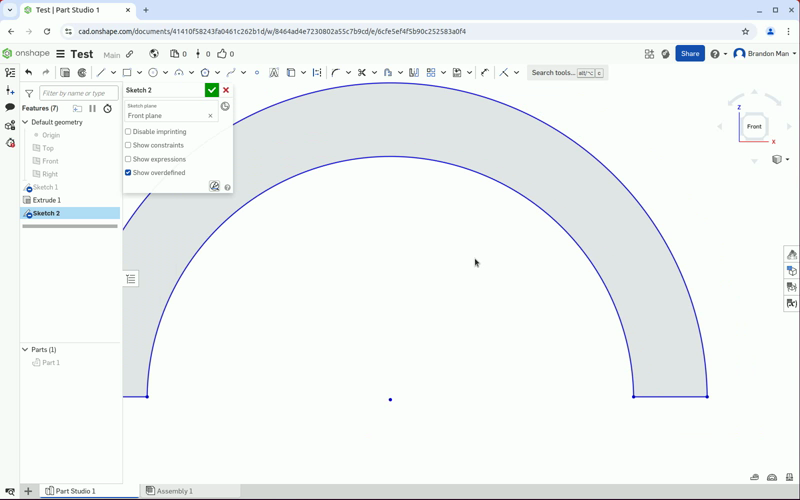
scroll(-6)
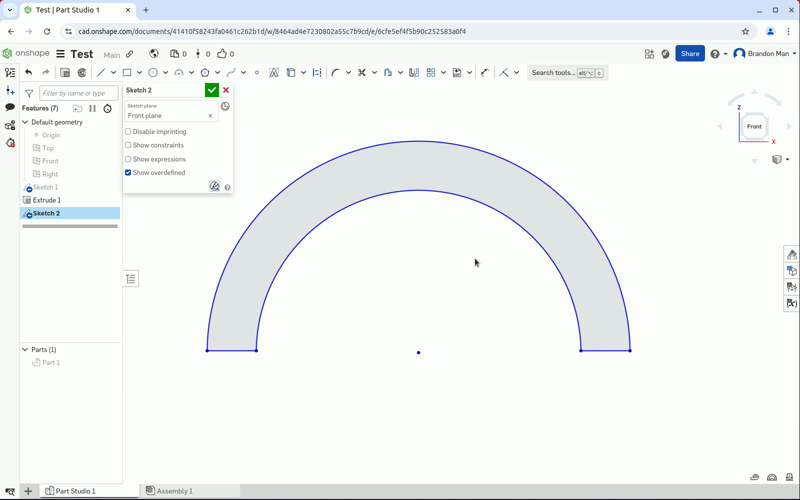
scroll(-6)
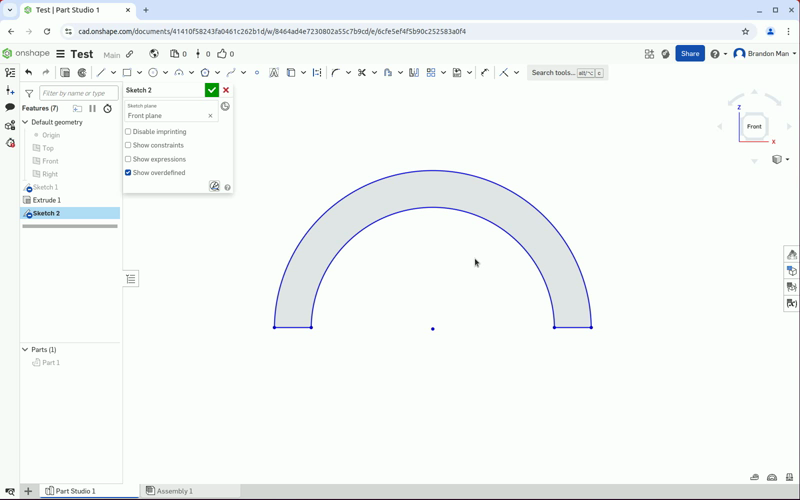
scroll(-6)
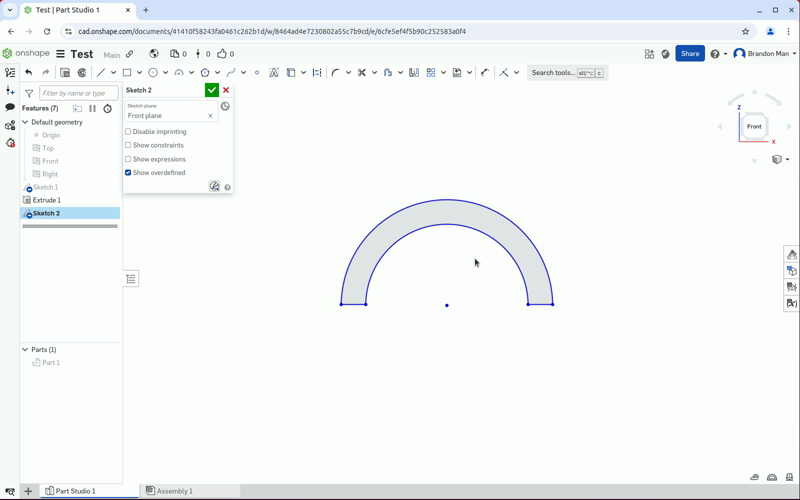
scroll(-6)
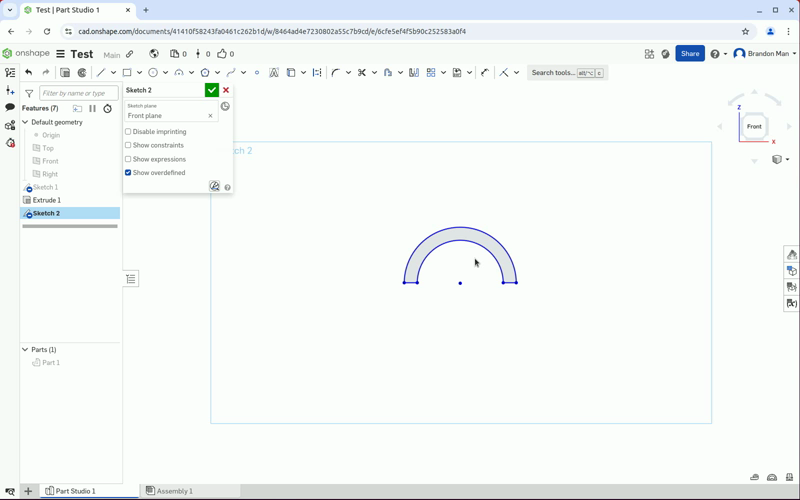
mouse_move(73, 352)
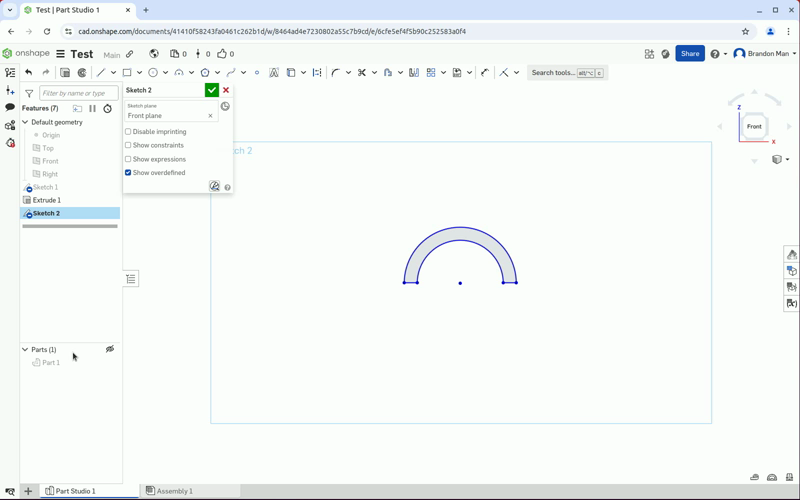
key(shift+y)
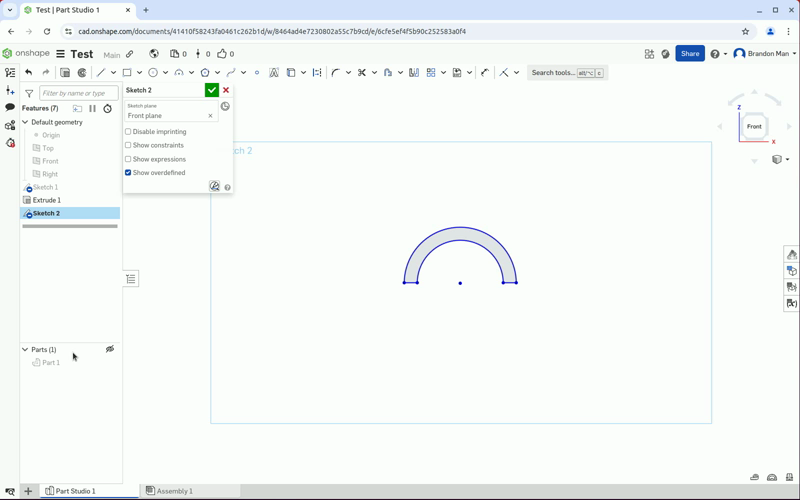
key(shift+e)
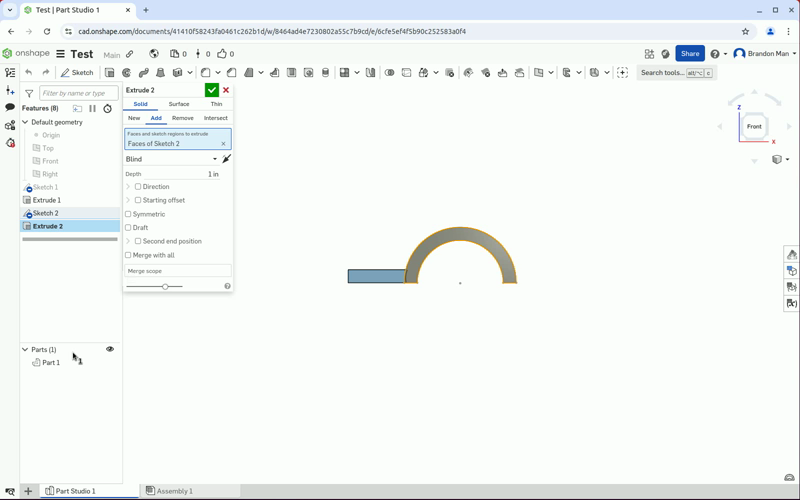
mouse_move(143, 106)
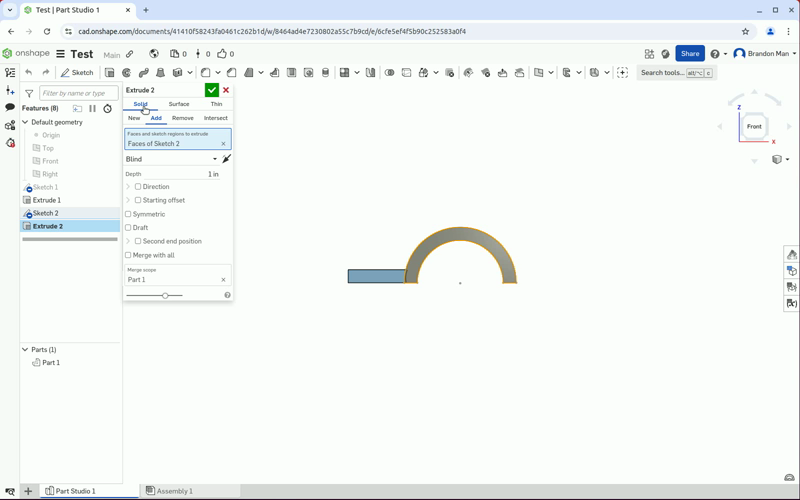
click(143, 106)
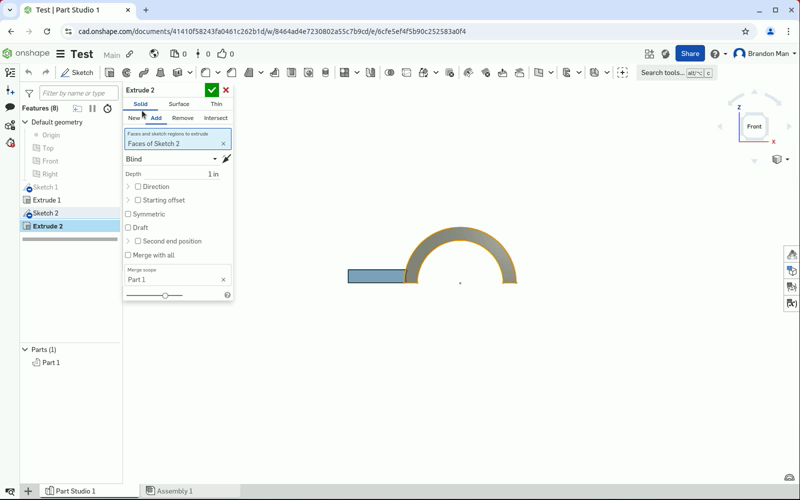
mouse_move(137, 120)
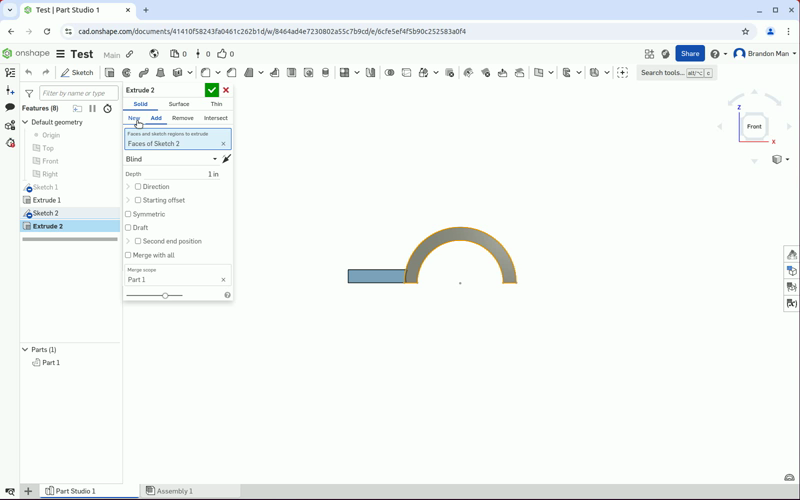
click(137, 120)
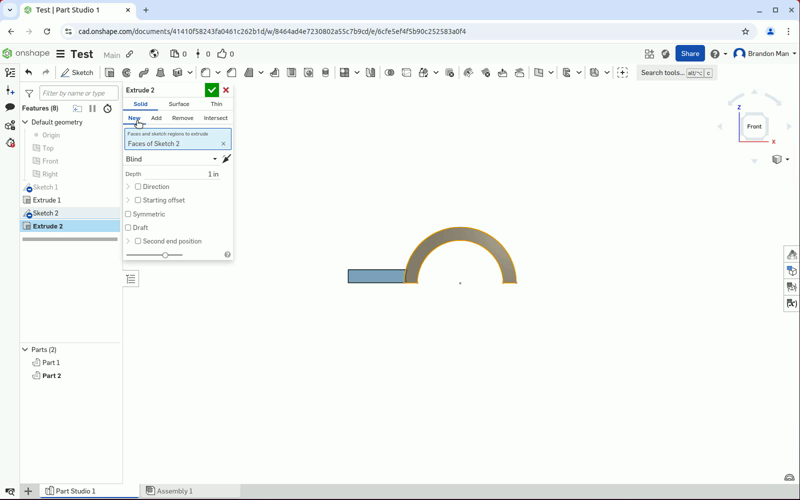
key(tab, 4)
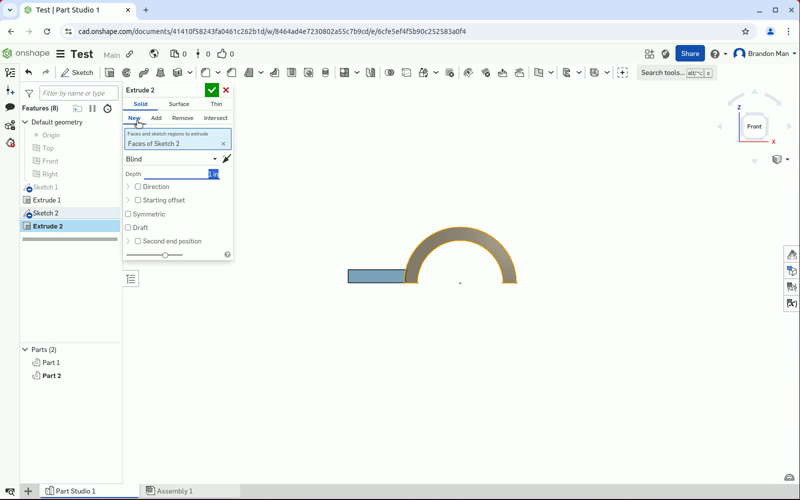
text(11.073)
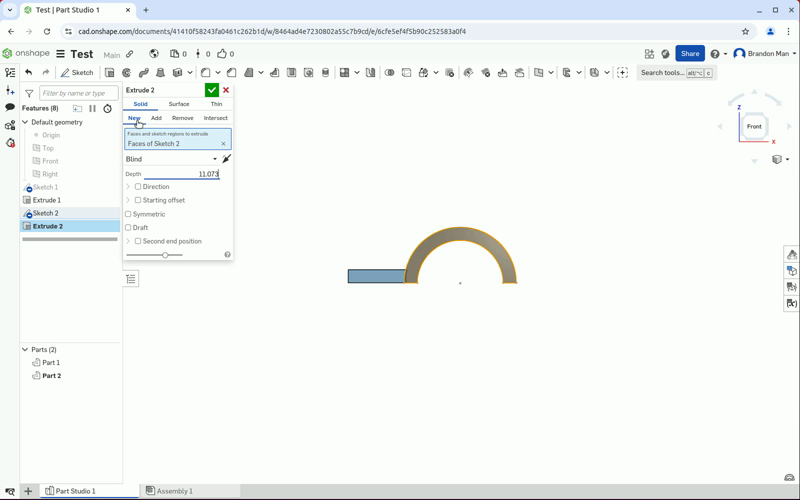
key(enter)
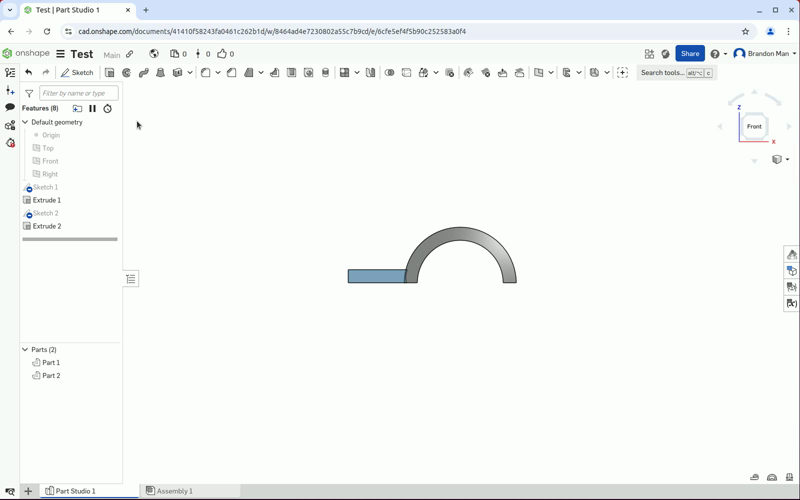
key(shift+h)
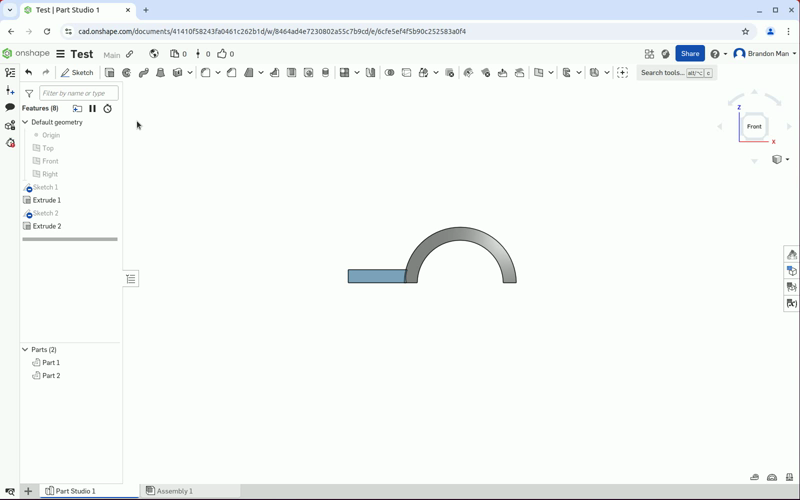
key(shift+h)
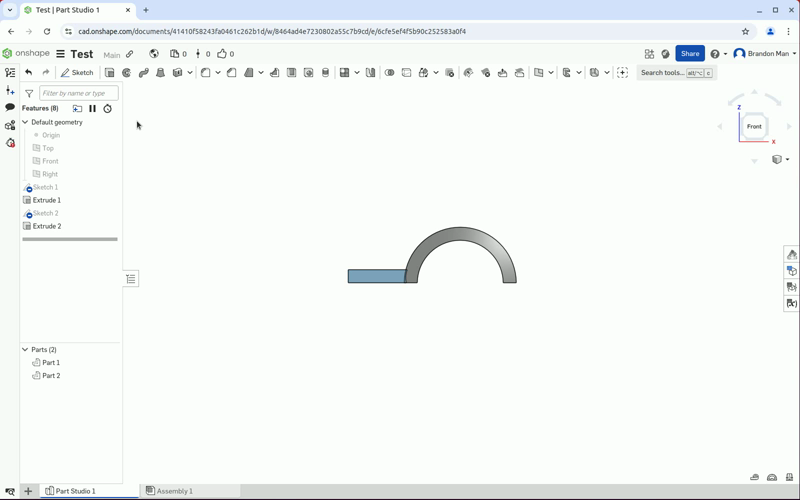
mouse_move(73, 189)
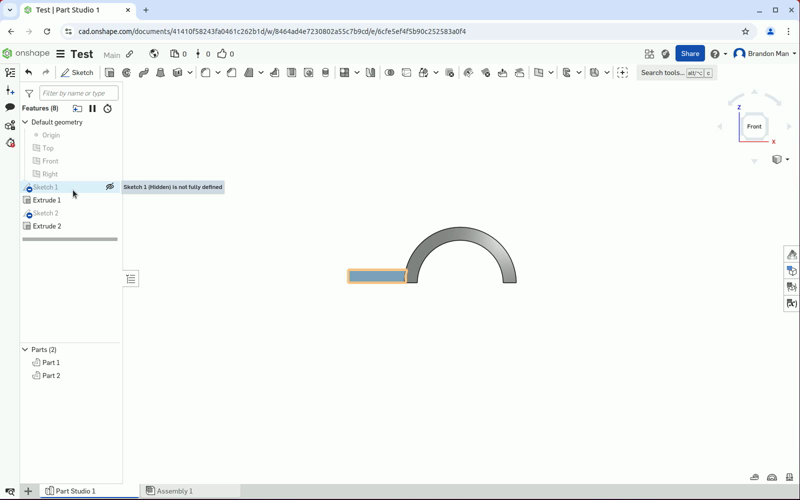
click(73, 189)
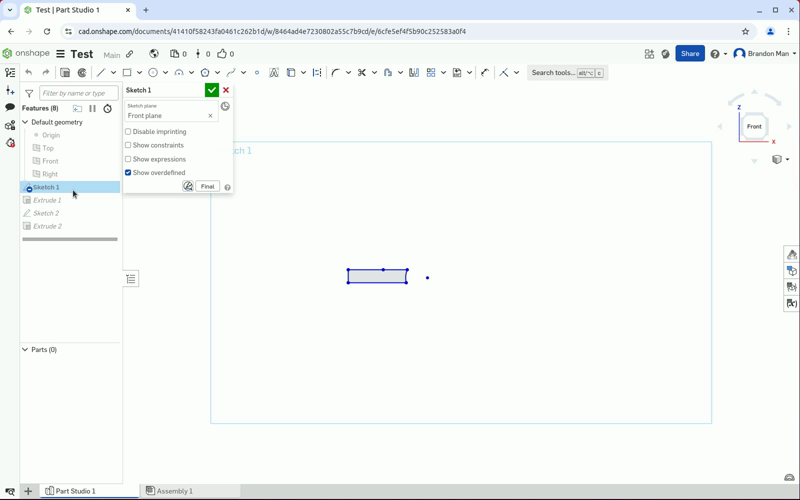
mouse_move(229, 92)
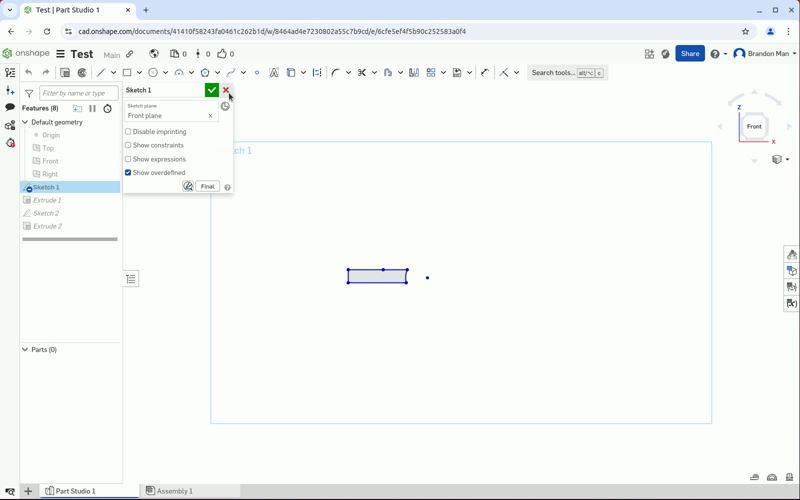
click(229, 92)
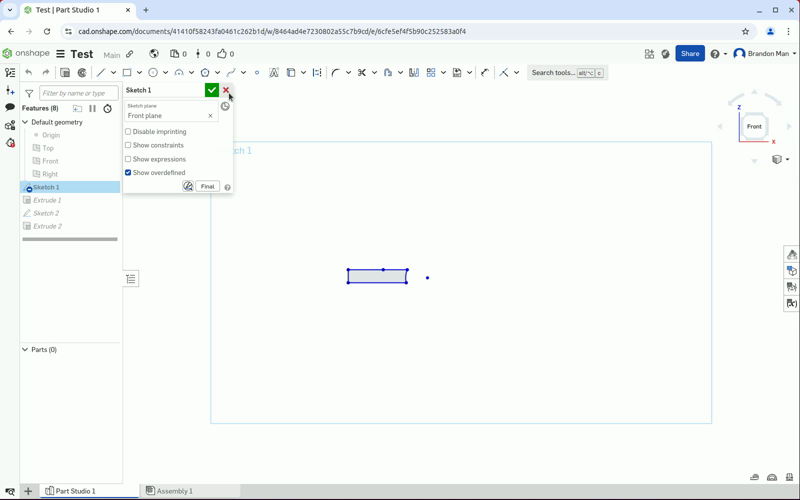
key(shift+s)
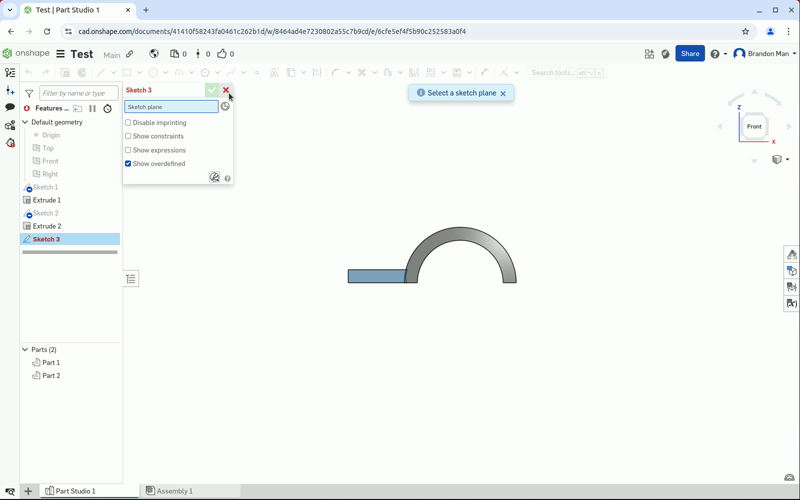
mouse_move(73, 163)
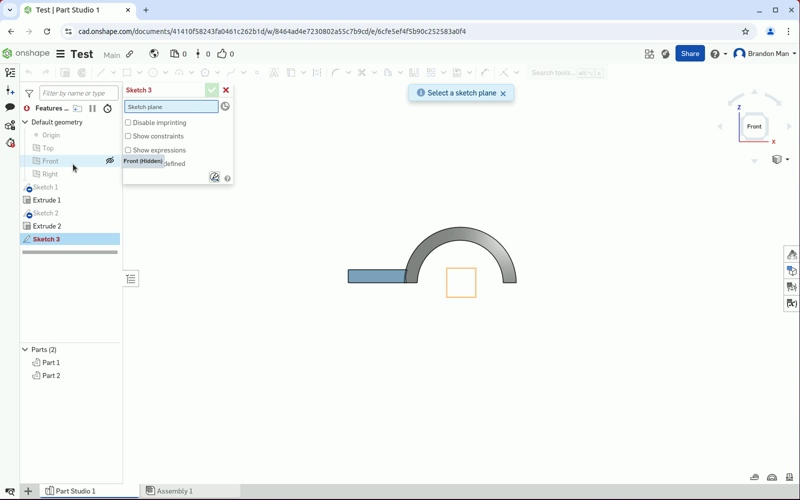
click(73, 163)
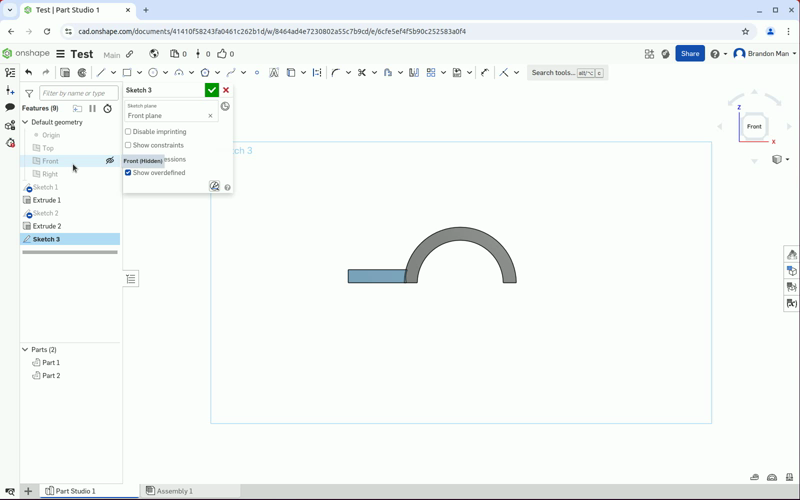
mouse_move(73, 352)
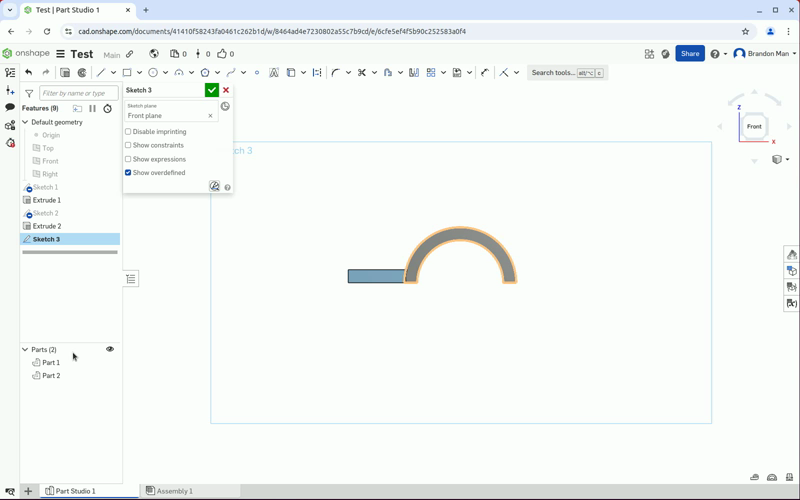
key(y)
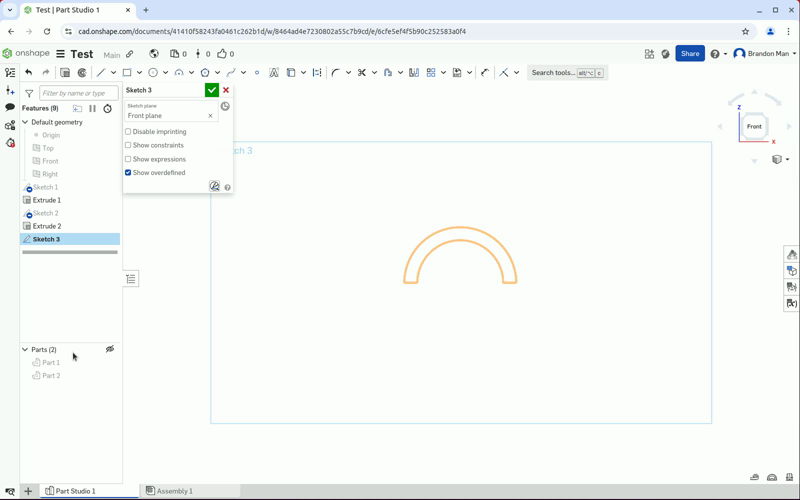
key(a)
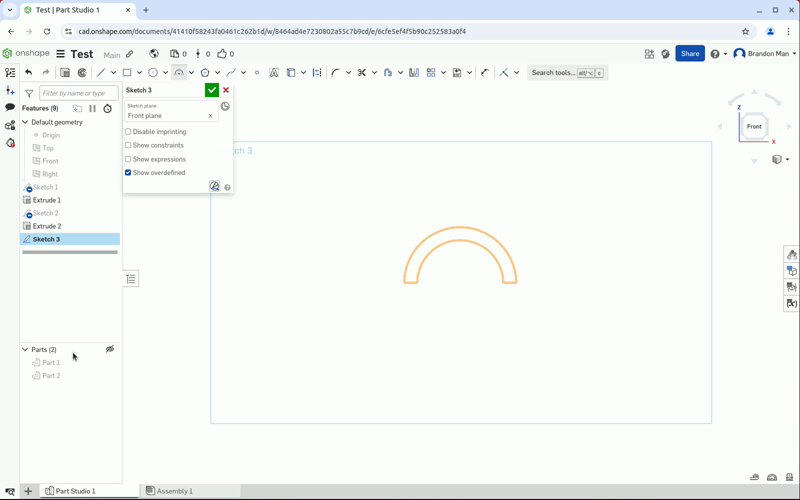
key_down(shift)
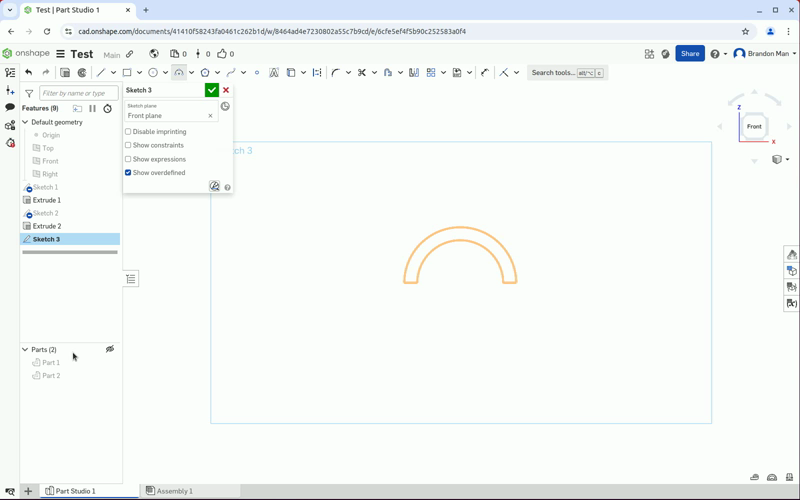
mouse_move(514, 270)
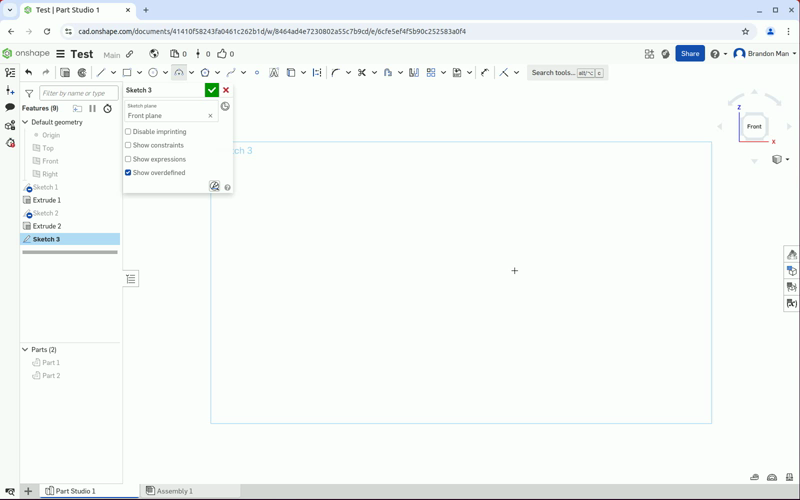
click(514, 270)
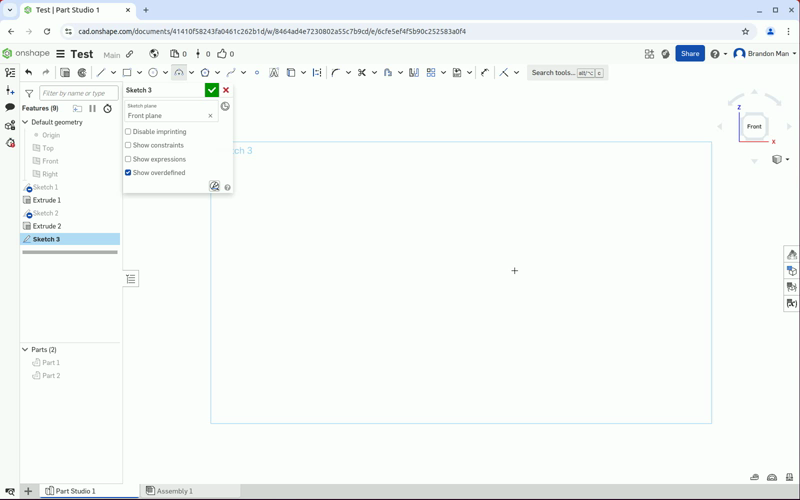
key_up(shift)
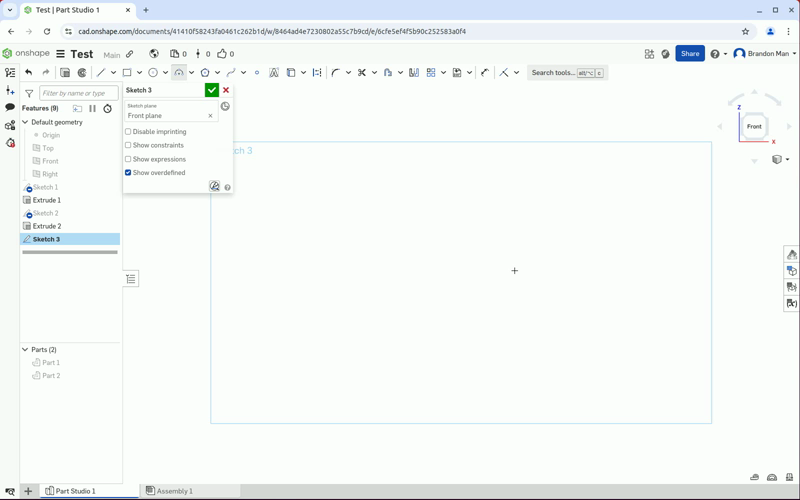
key_down(shift)
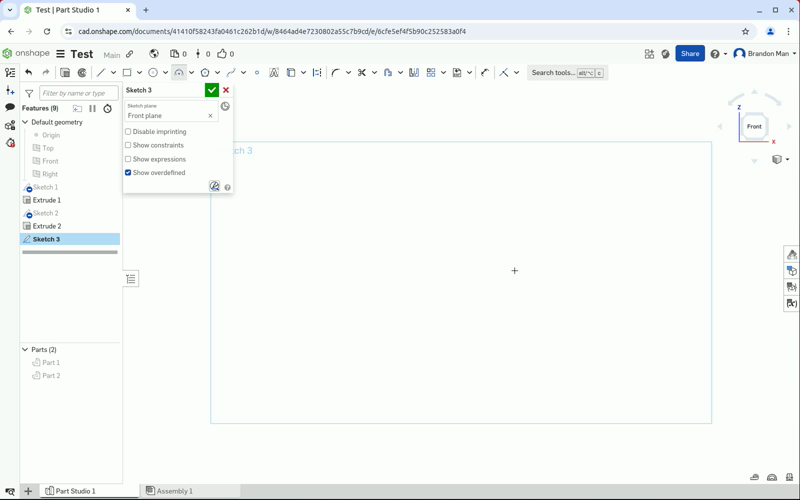
mouse_move(516, 283)
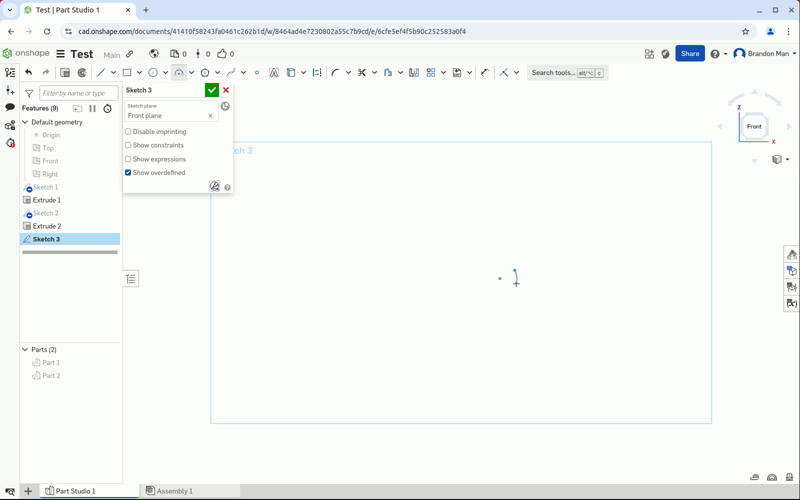
click(516, 283)
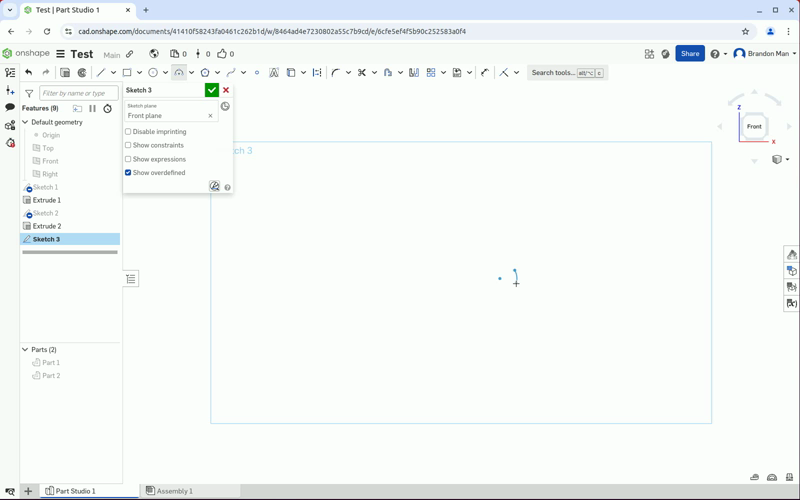
mouse_move(516, 276)
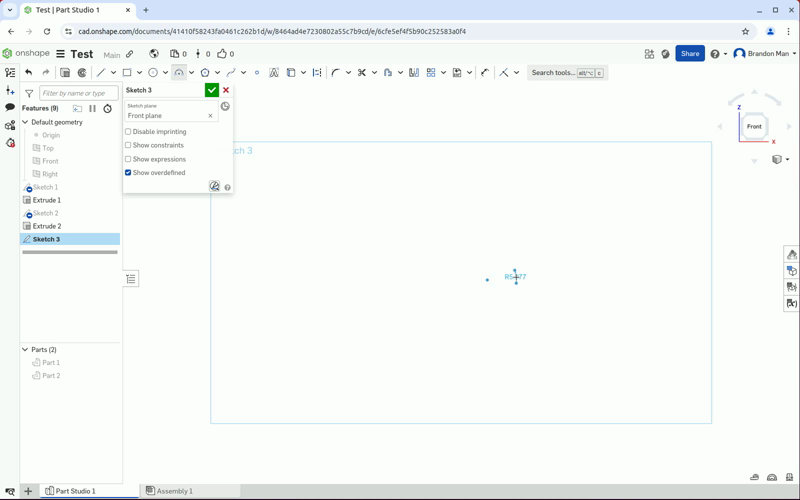
click(516, 276)
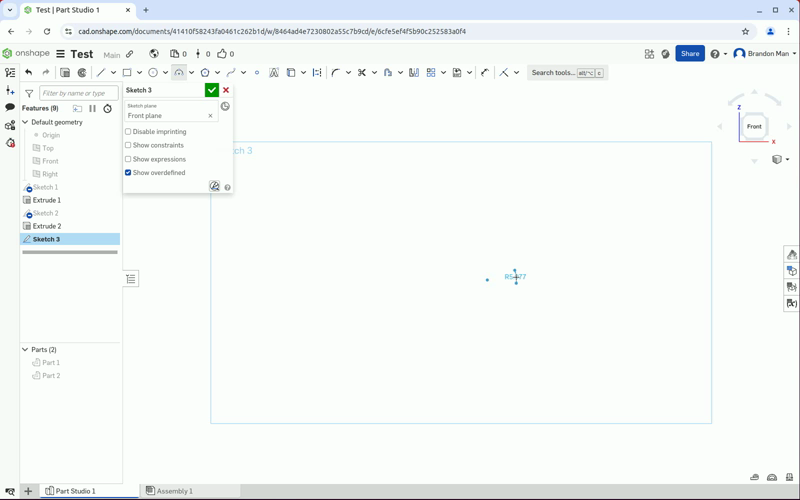
key_up(shift)
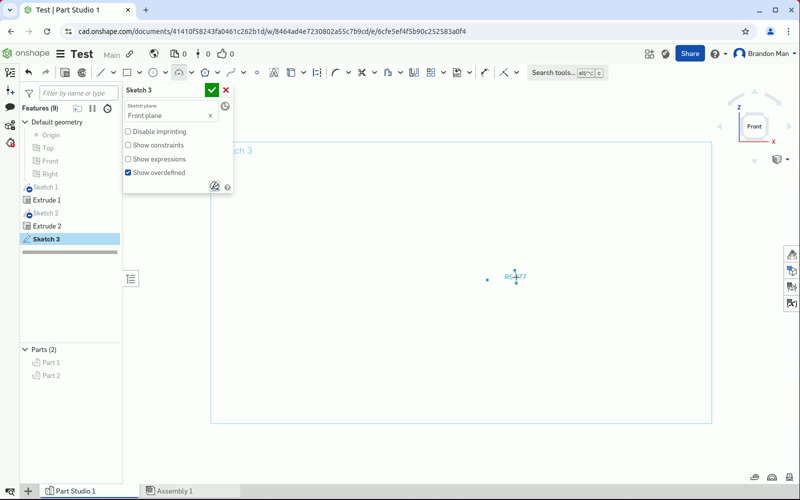
key(esc)
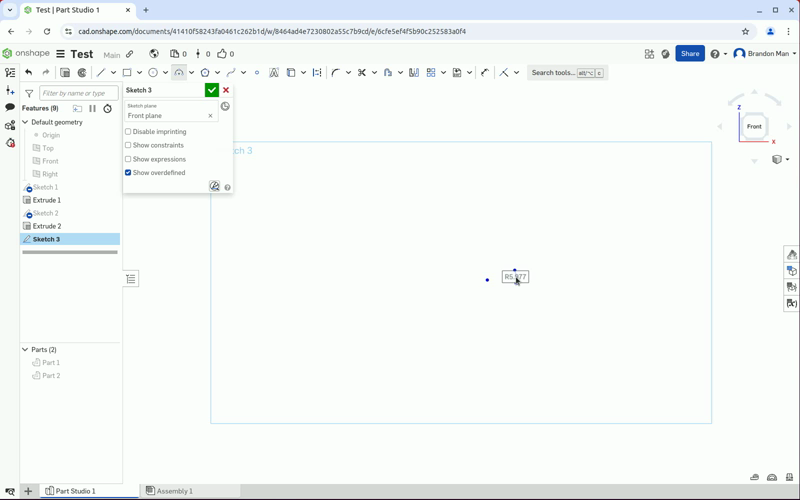
key(l)
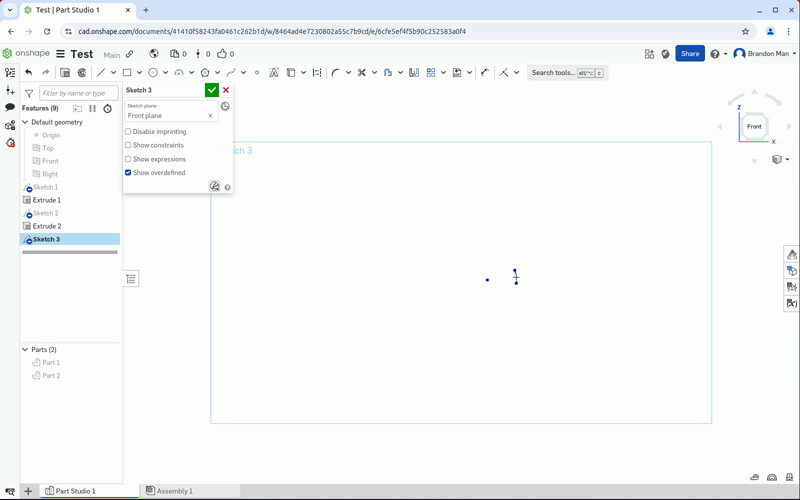
mouse_move(516, 283)
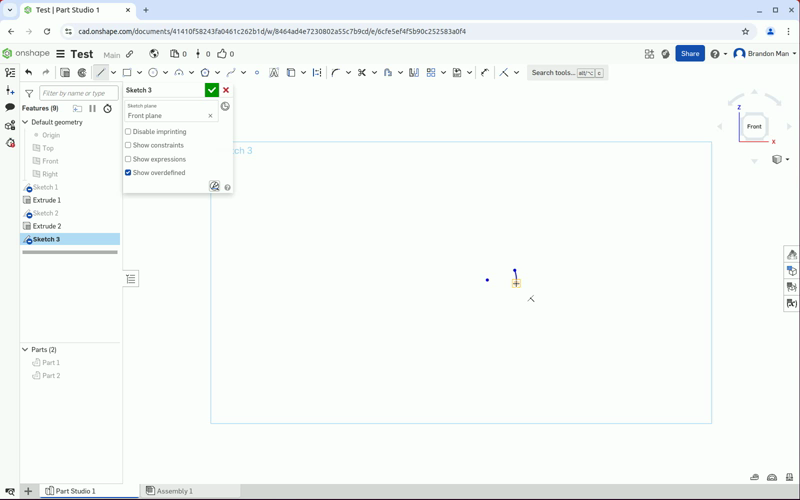
click(516, 283)
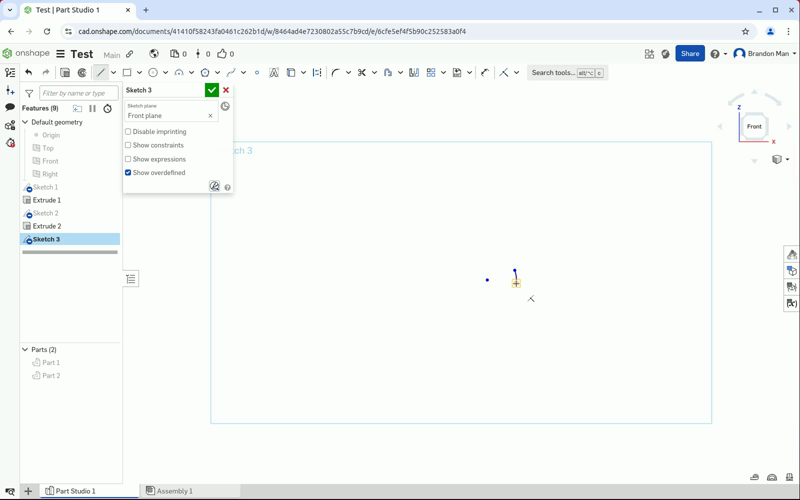
key_down(shift)
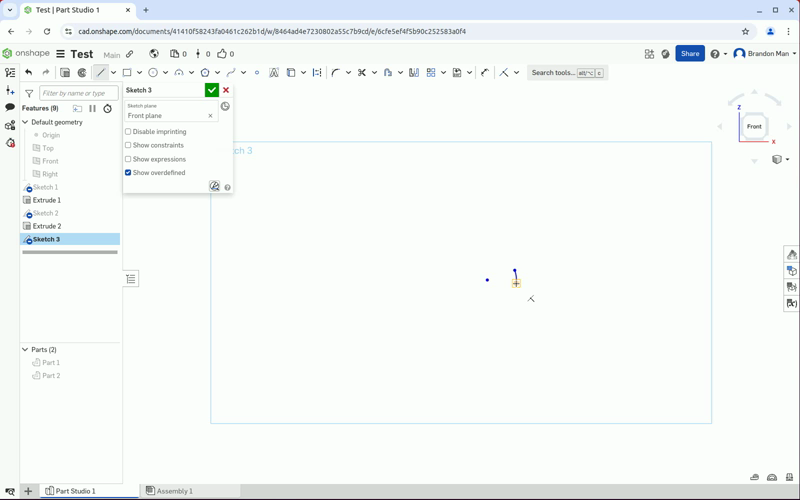
mouse_move(546, 283)
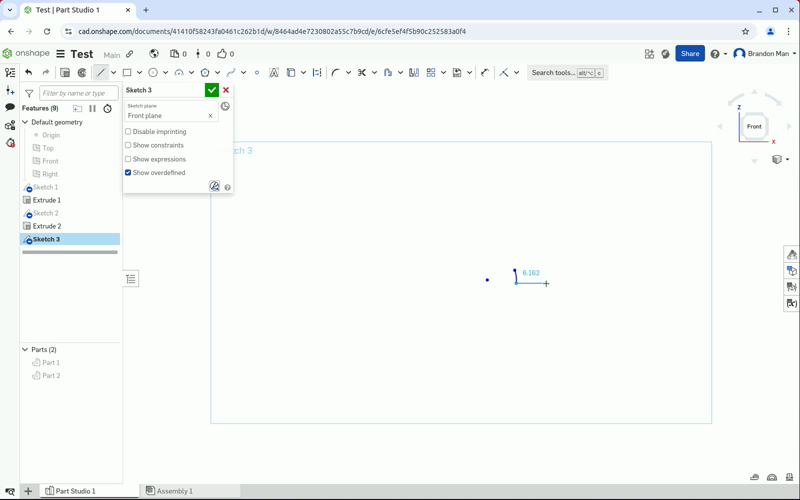
mouse_move(573, 283)
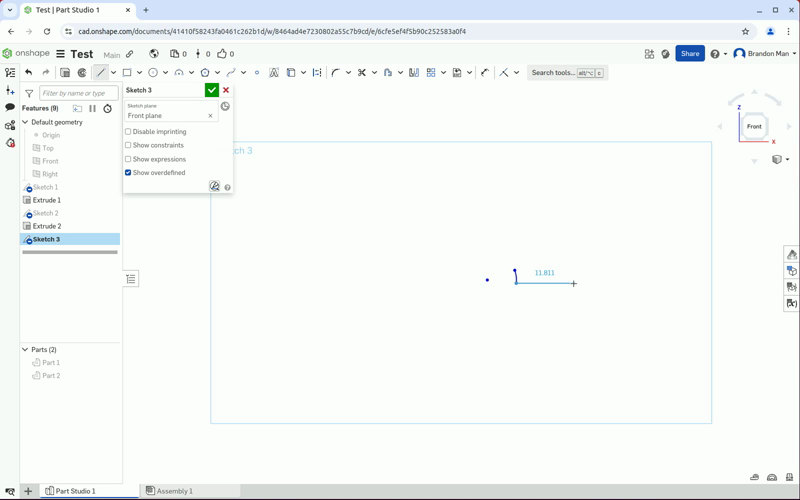
click(573, 283)
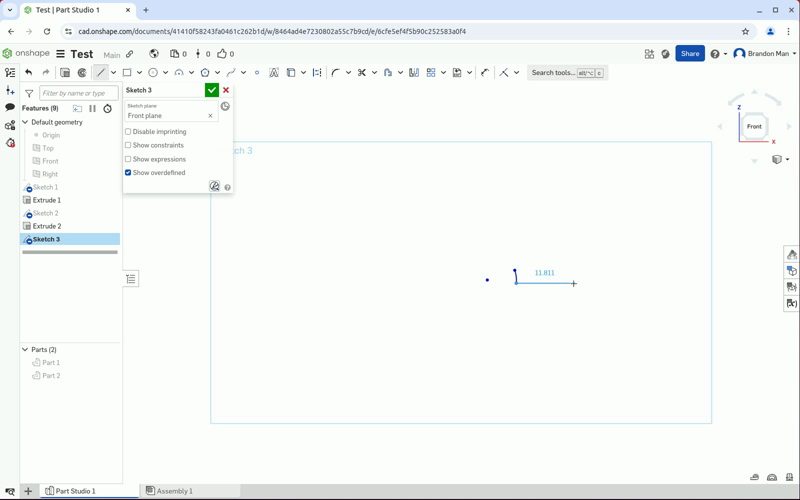
key_up(shift)
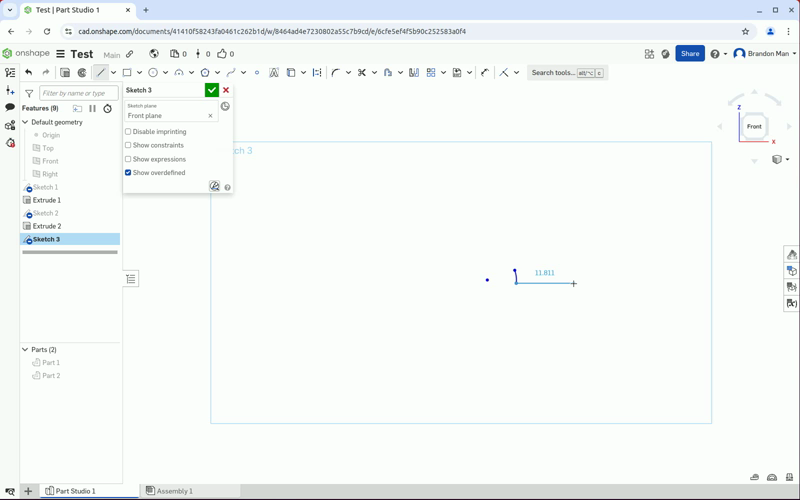
key_down(shift)
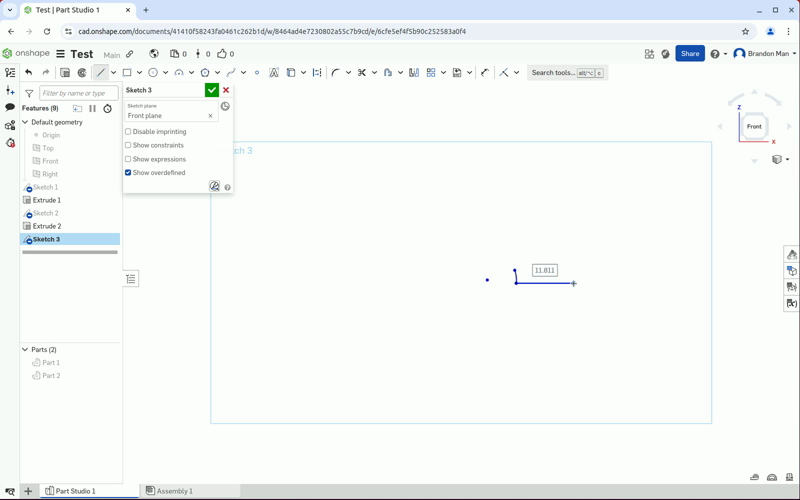
mouse_move(589, 283)
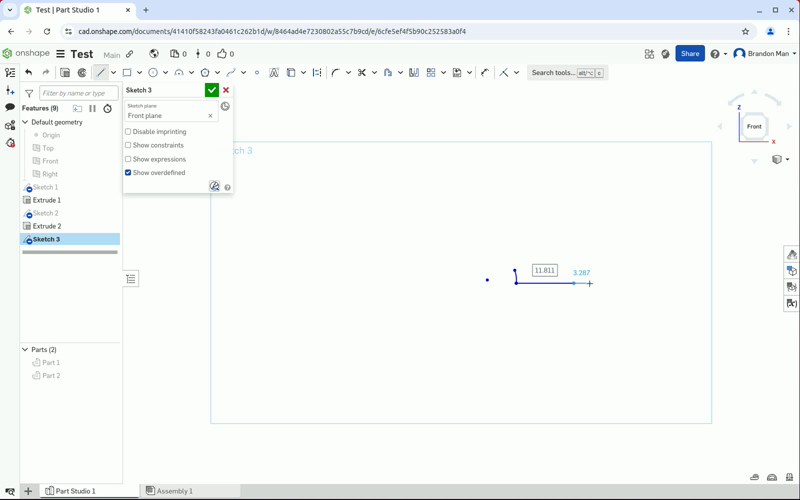
mouse_move(573, 270)
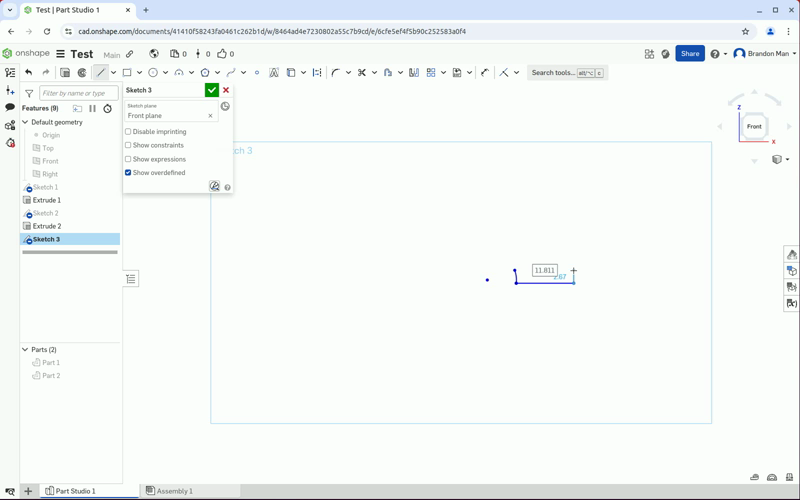
click(573, 270)
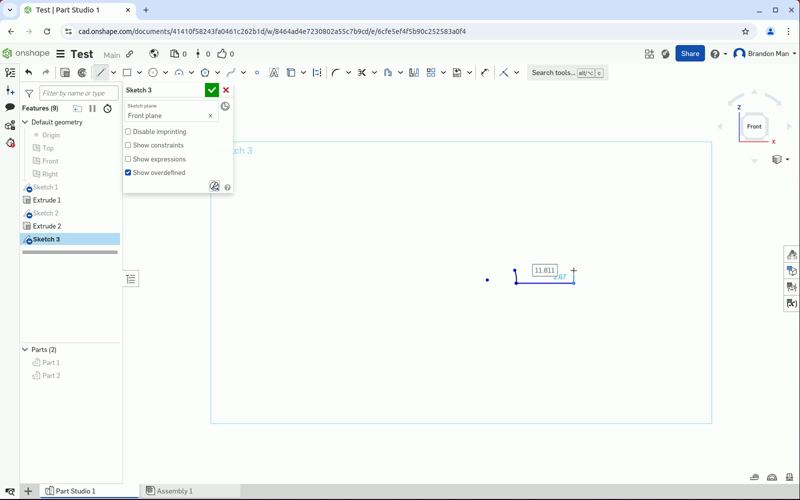
key_up(shift)
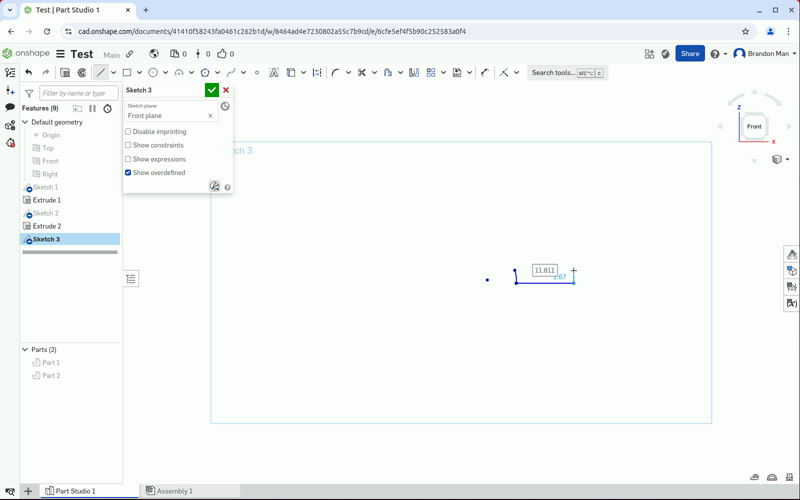
key_down(shift)
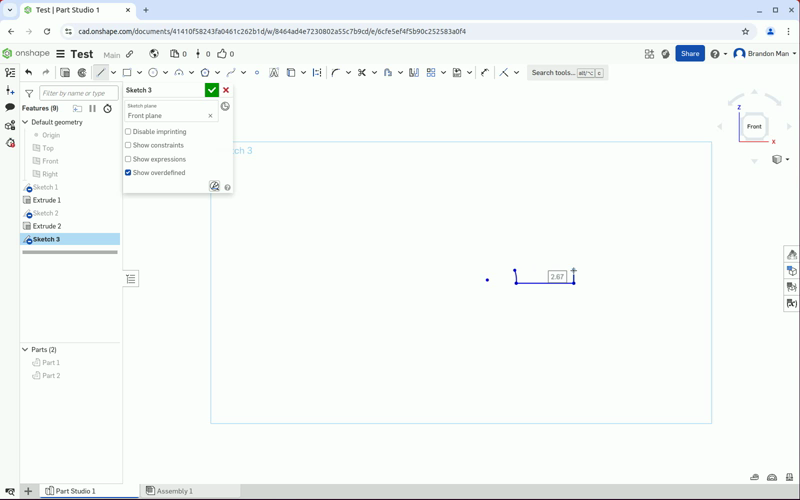
mouse_move(589, 270)
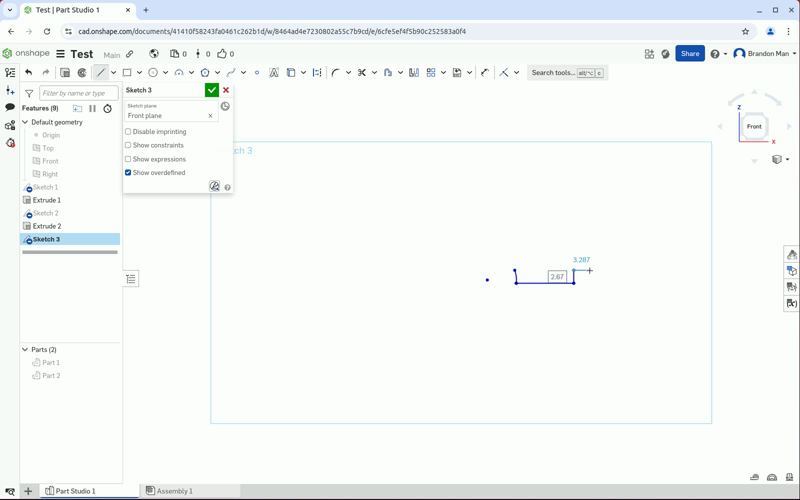
mouse_move(538, 270)
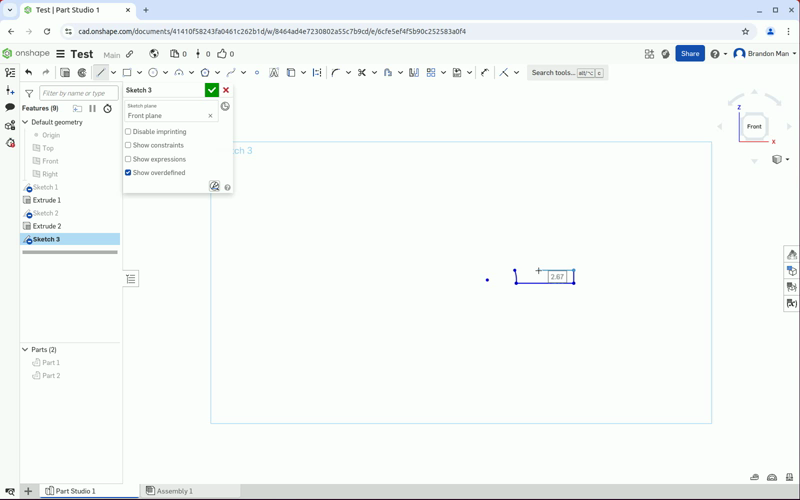
click(538, 270)
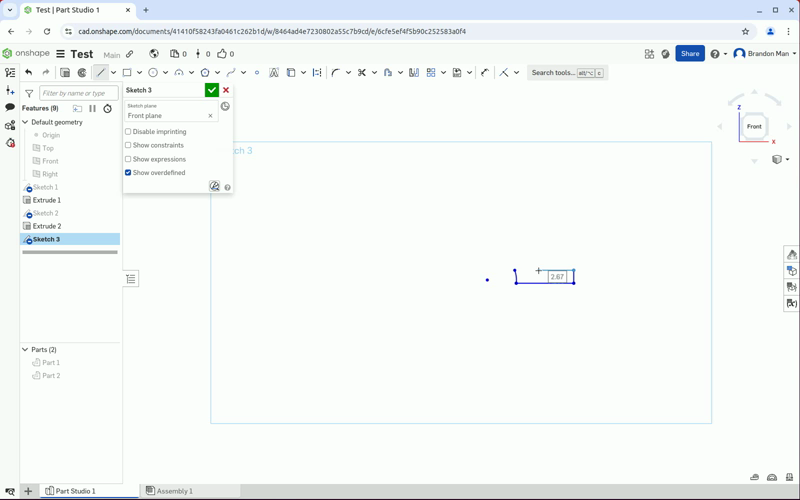
key_up(shift)
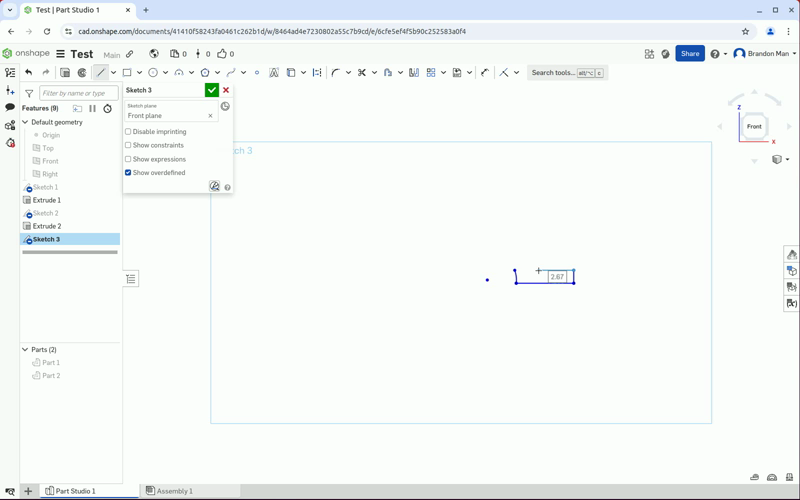
mouse_move(568, 270)
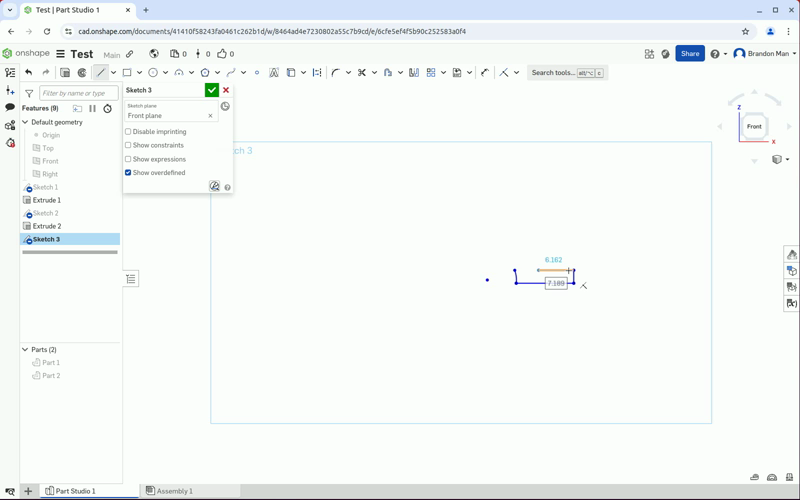
key_down(shift)
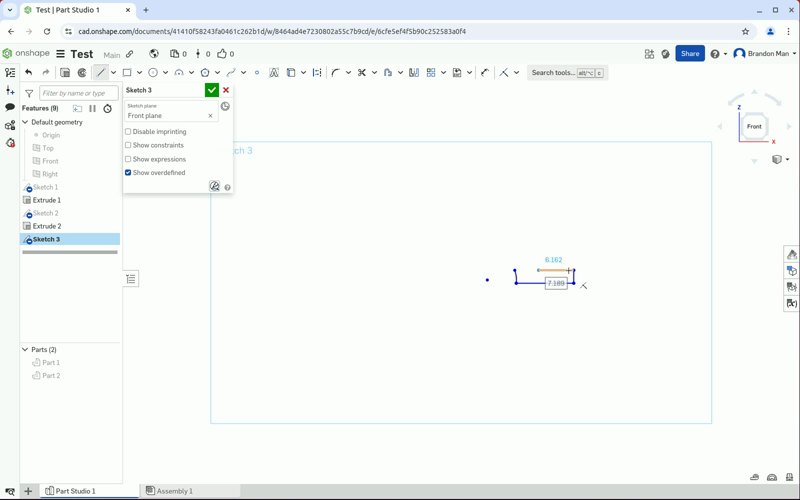
mouse_move(514, 270)
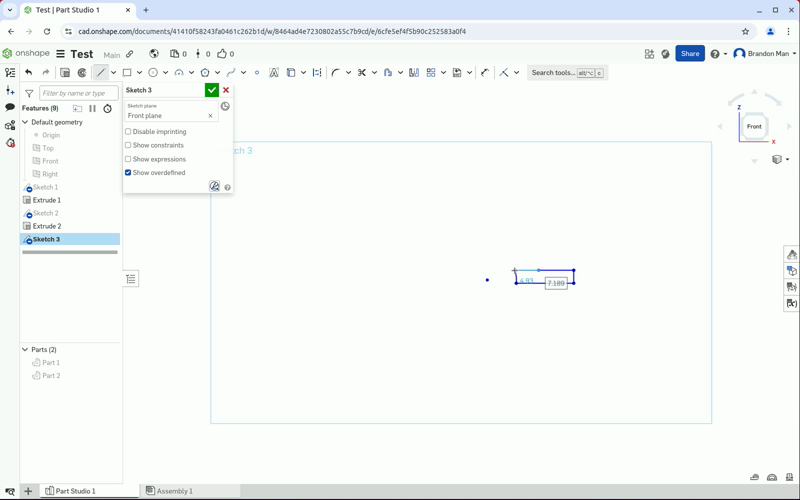
key_up(shift)
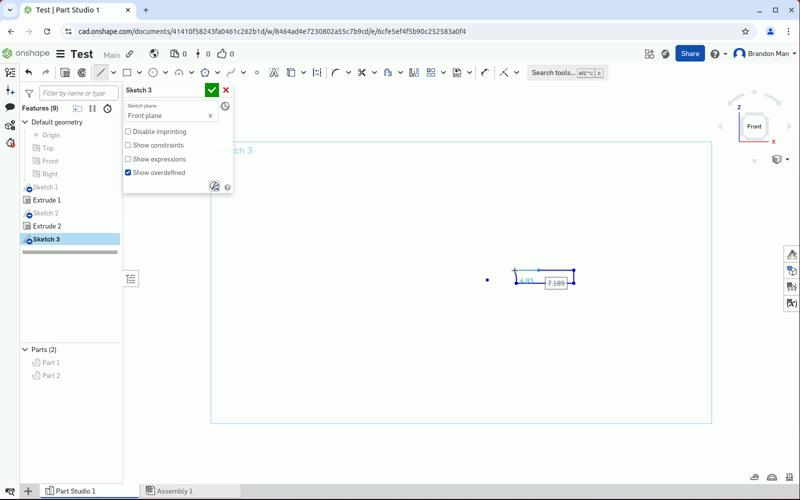
click(514, 270)
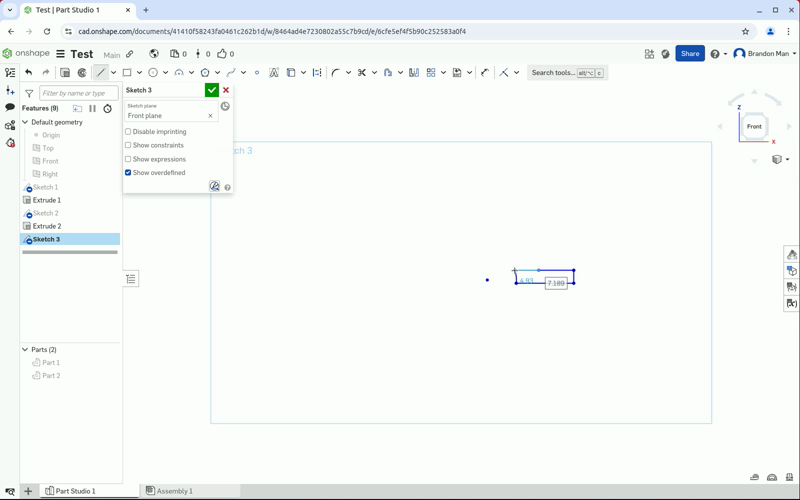
key(esc)
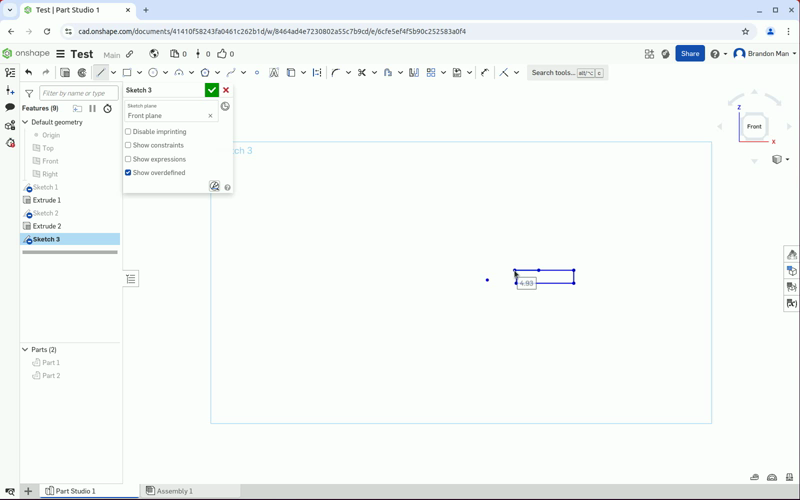
mouse_move(534, 272)
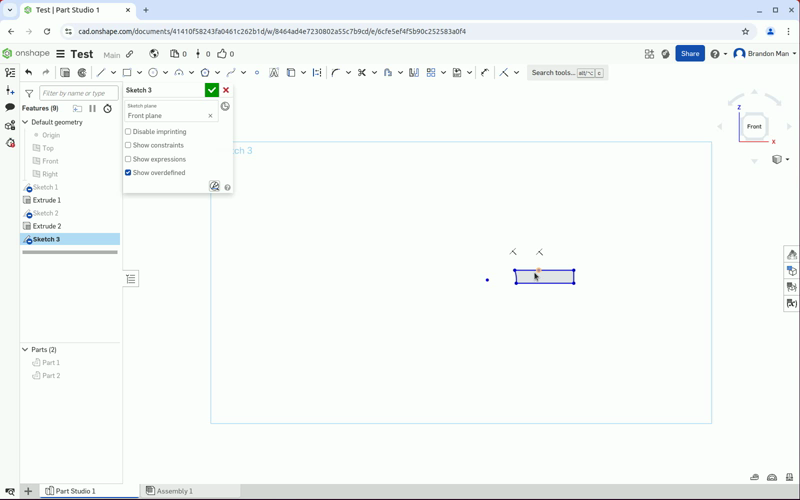
scroll(6)
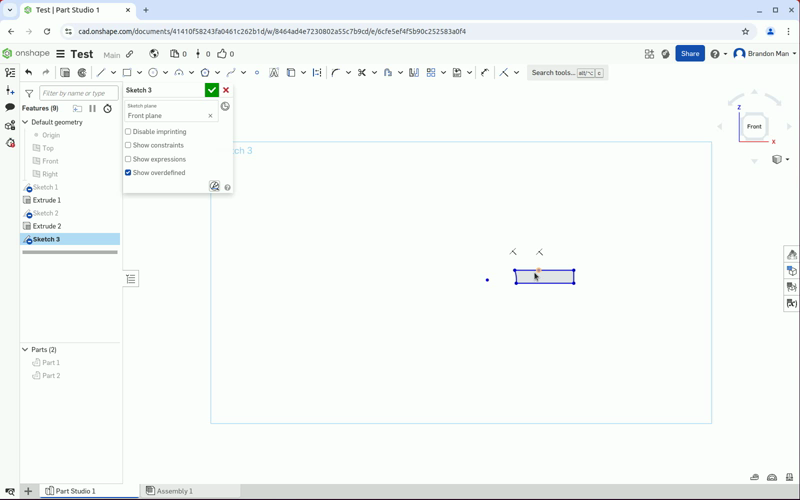
scroll(6)
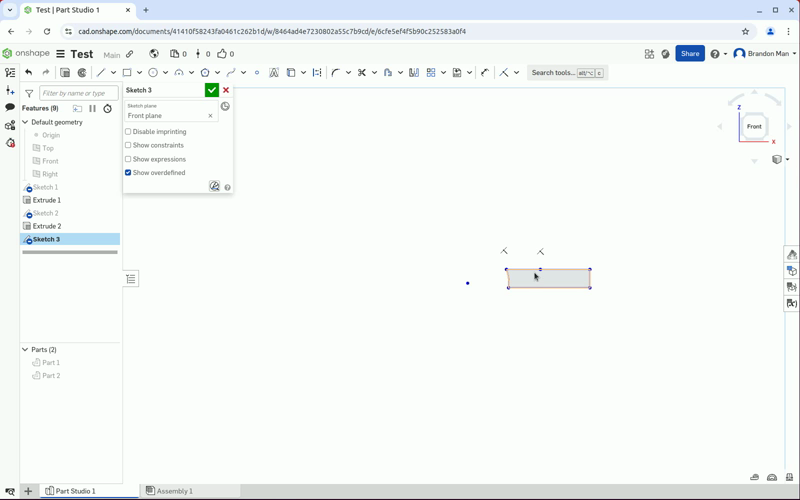
scroll(6)
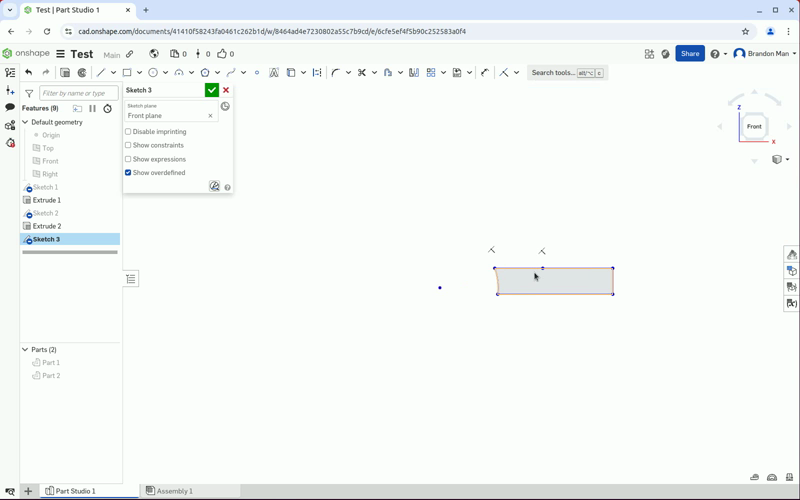
scroll(6)
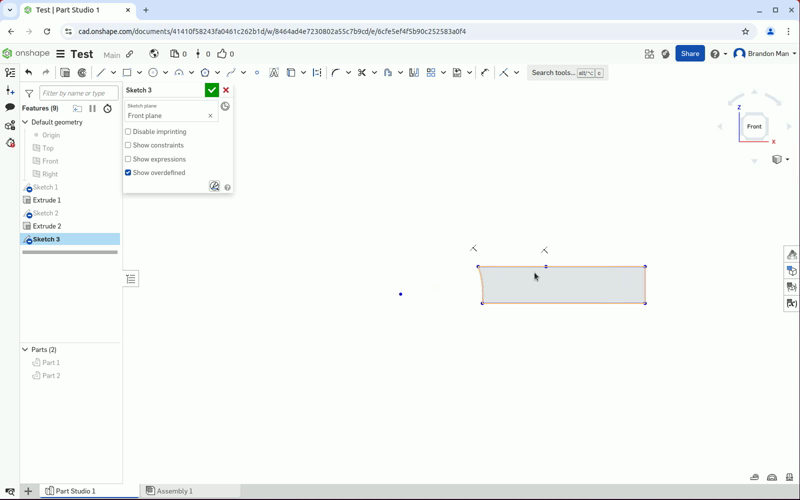
scroll(6)
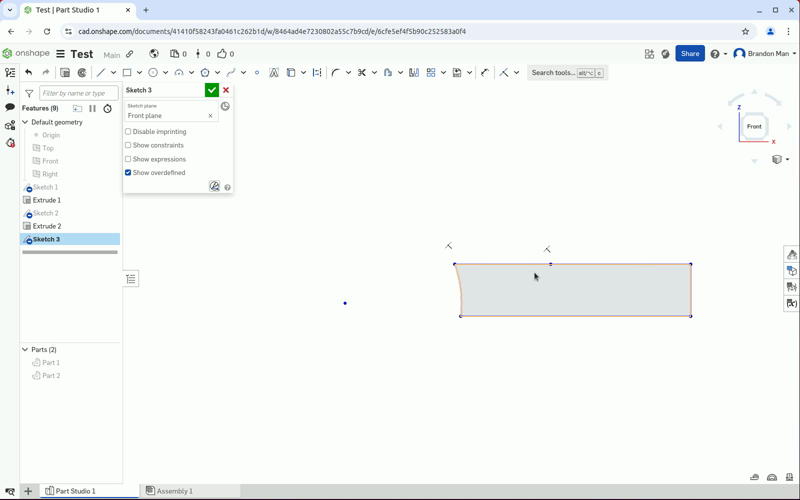
scroll(6)
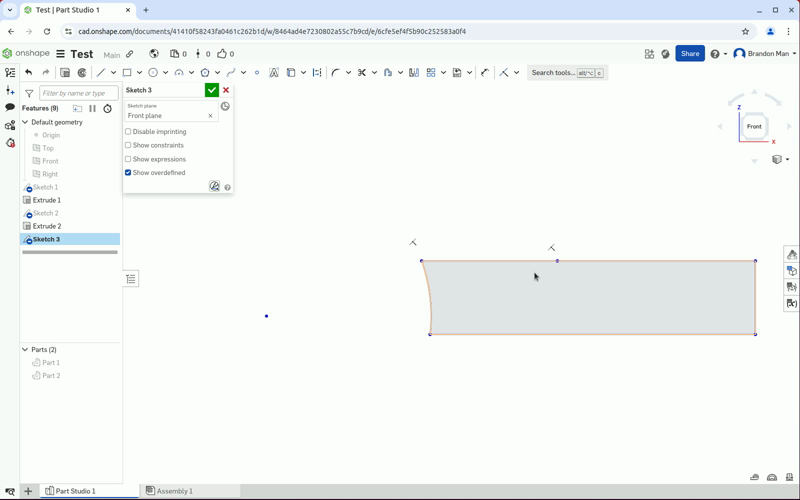
scroll(6)
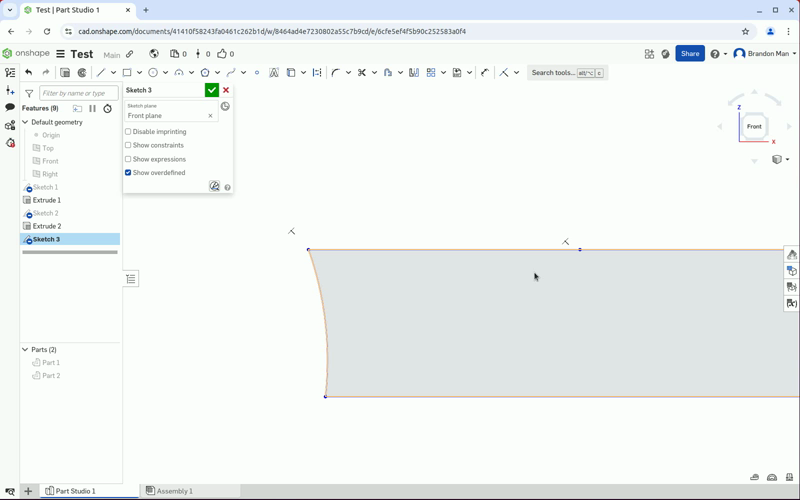
click(534, 272)
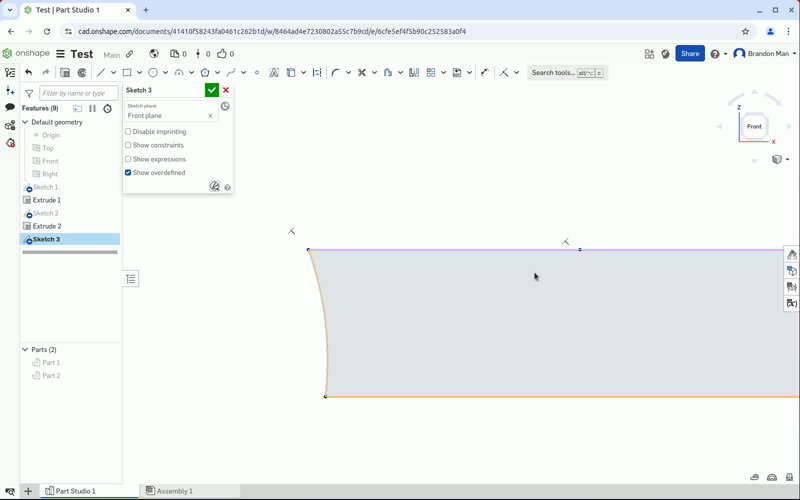
scroll(-6)
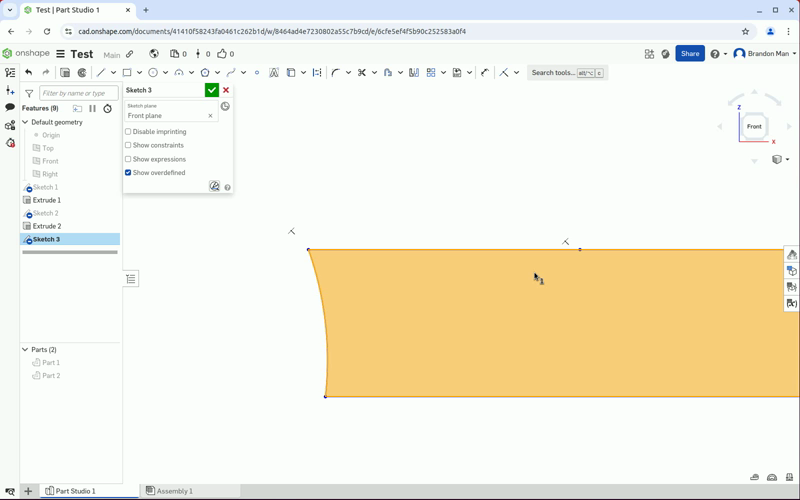
scroll(-6)
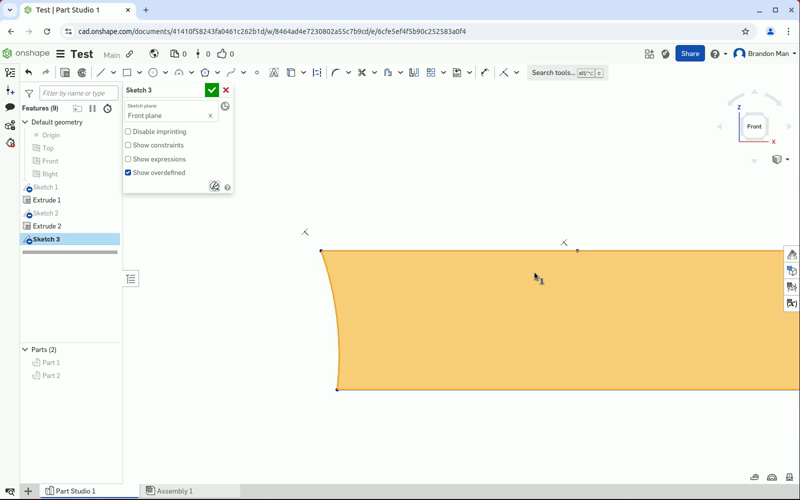
scroll(-6)
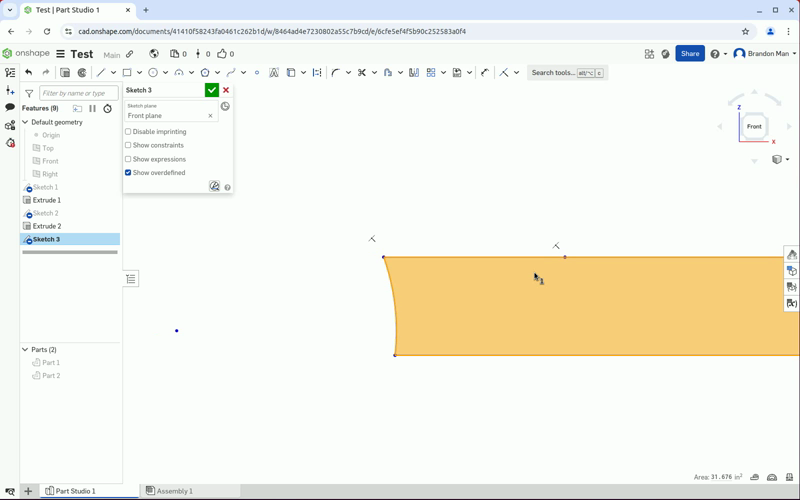
scroll(-6)
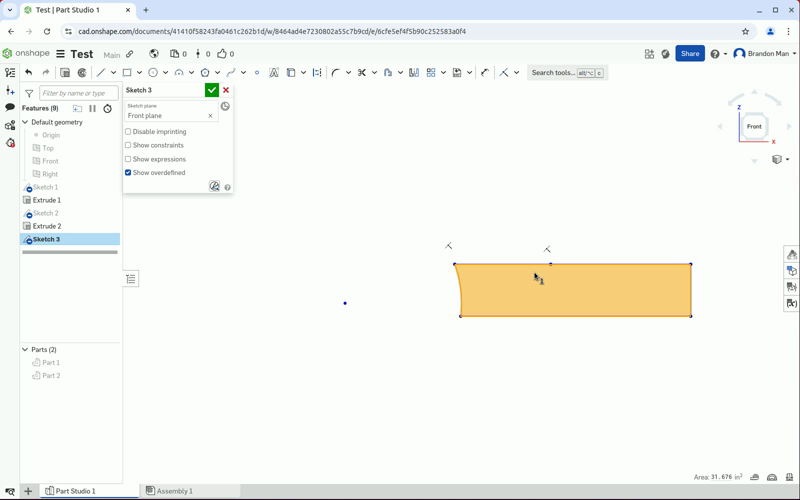
scroll(-6)
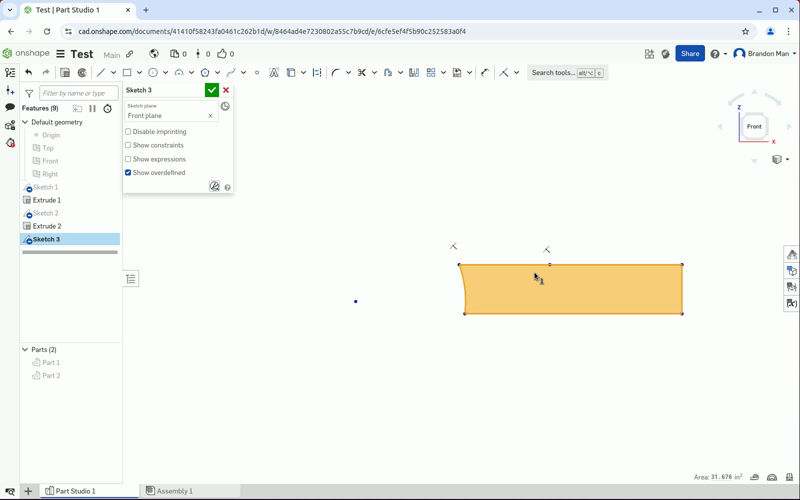
scroll(-6)
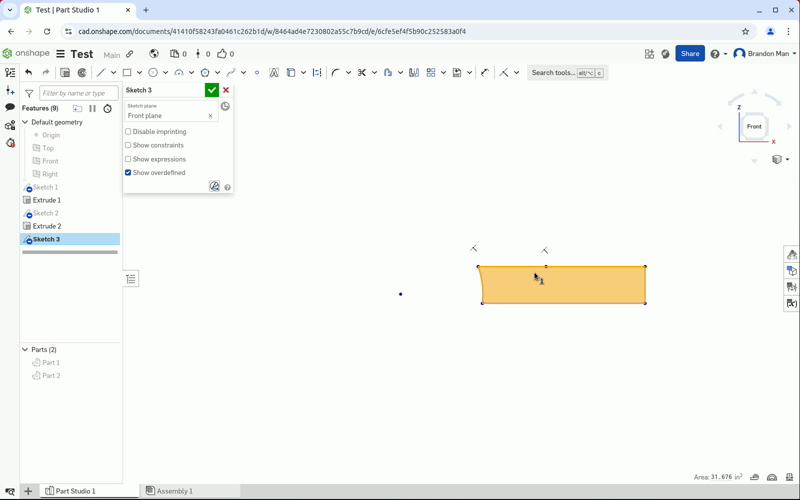
scroll(-6)
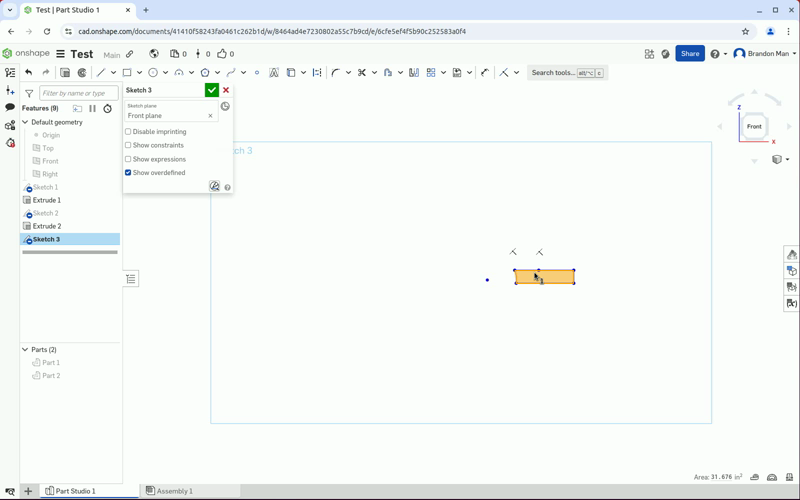
mouse_move(73, 352)
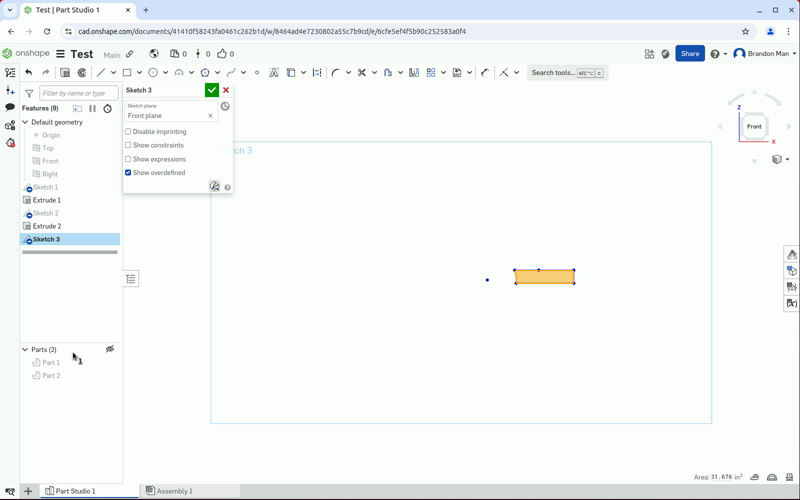
key(shift+y)
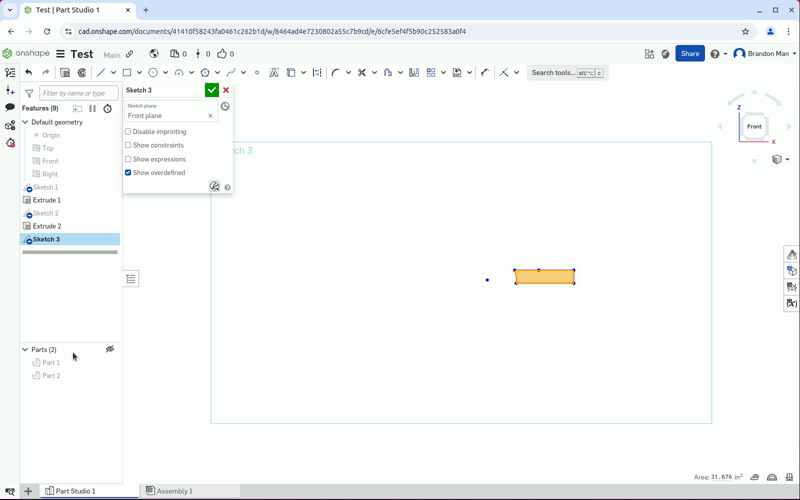
key(shift+e)
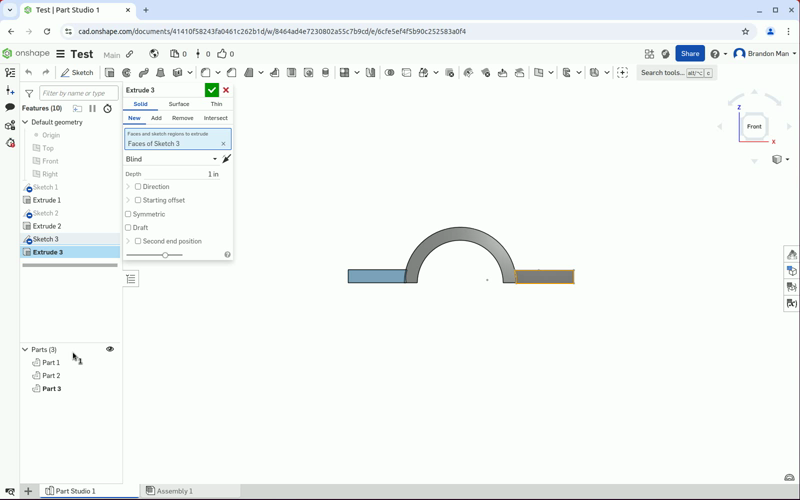
mouse_move(143, 106)
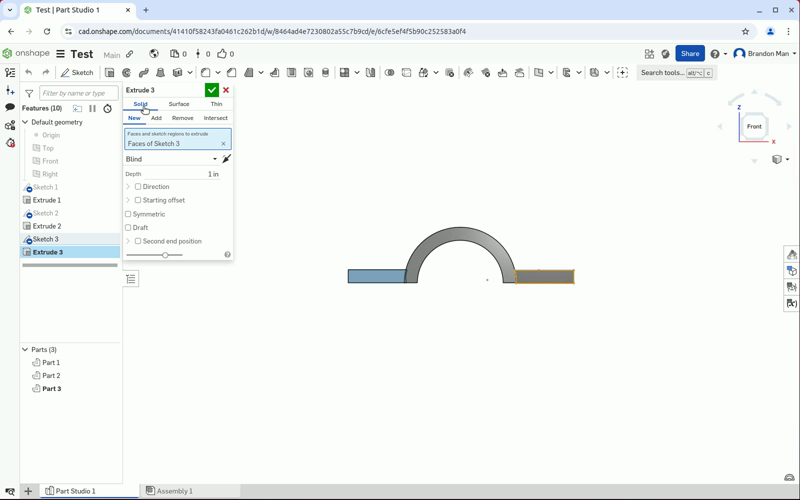
click(143, 106)
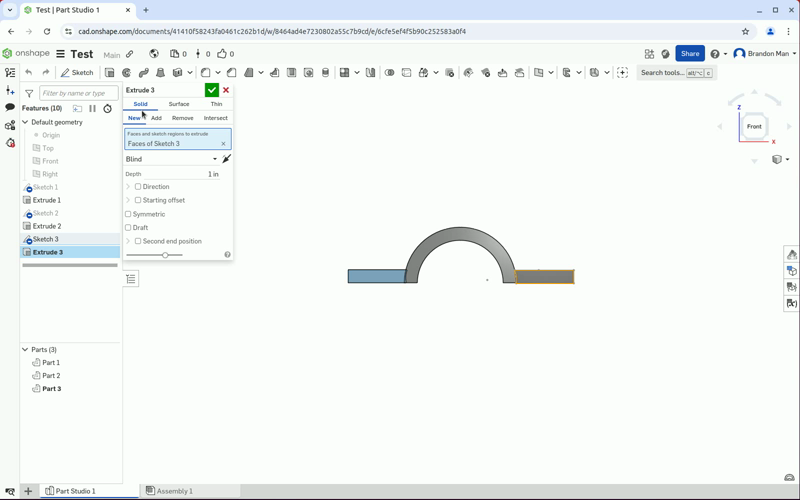
mouse_move(137, 120)
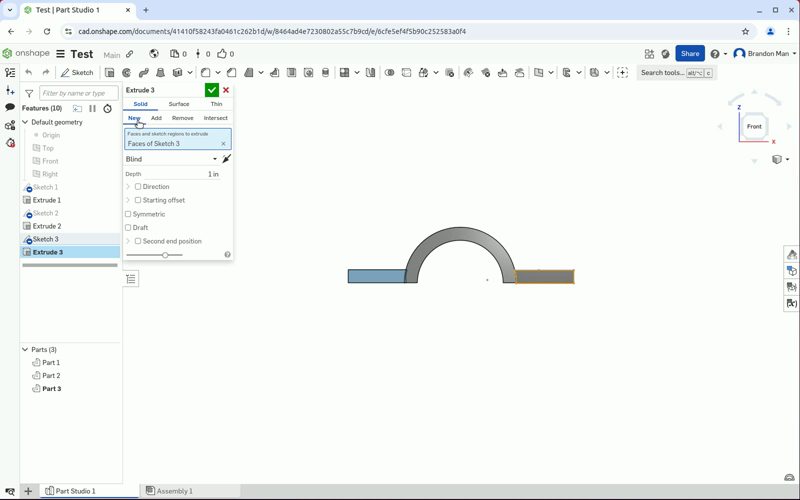
click(137, 120)
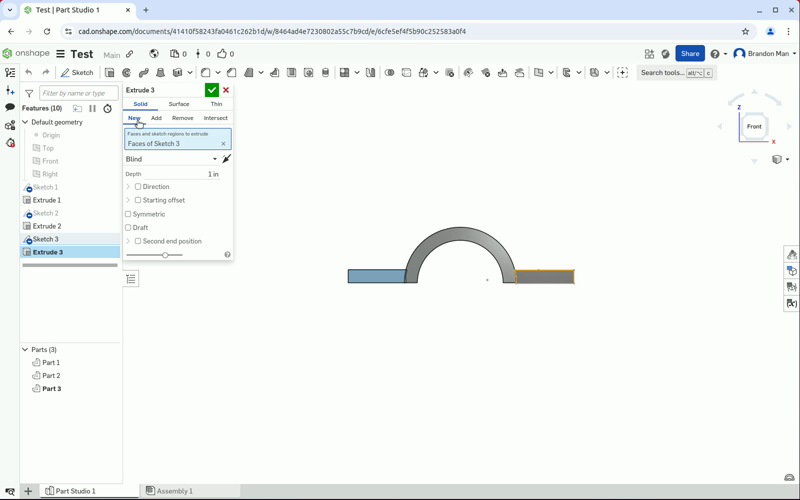
key(tab, 4)
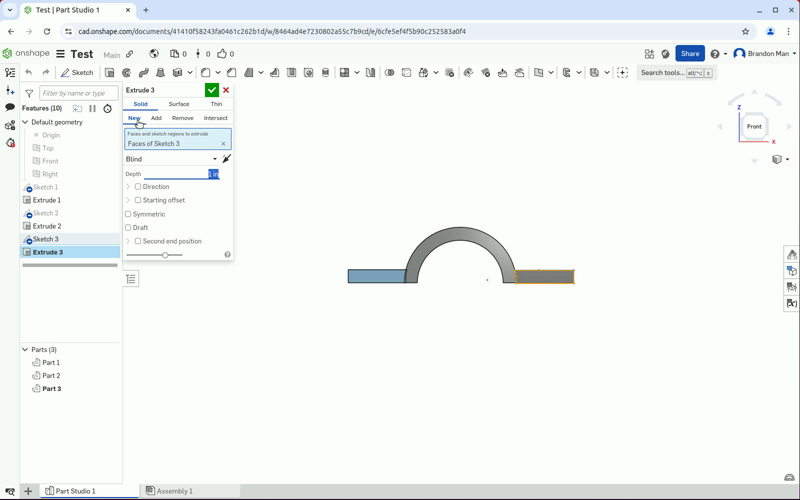
text(11.073)
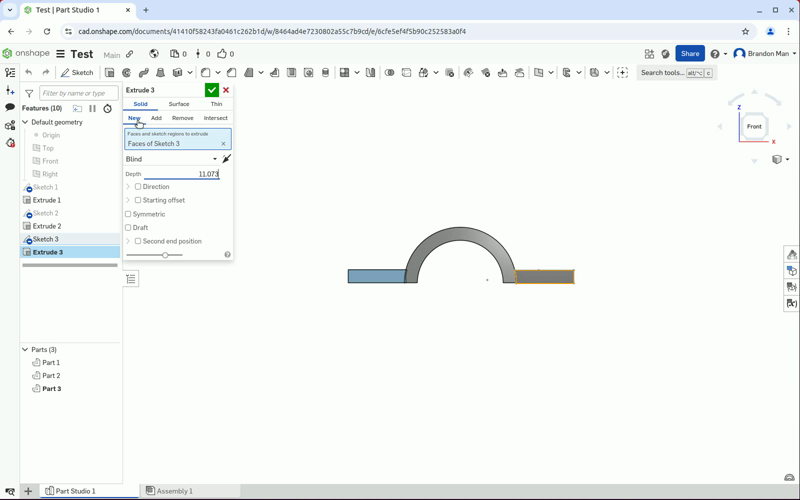
key(enter)
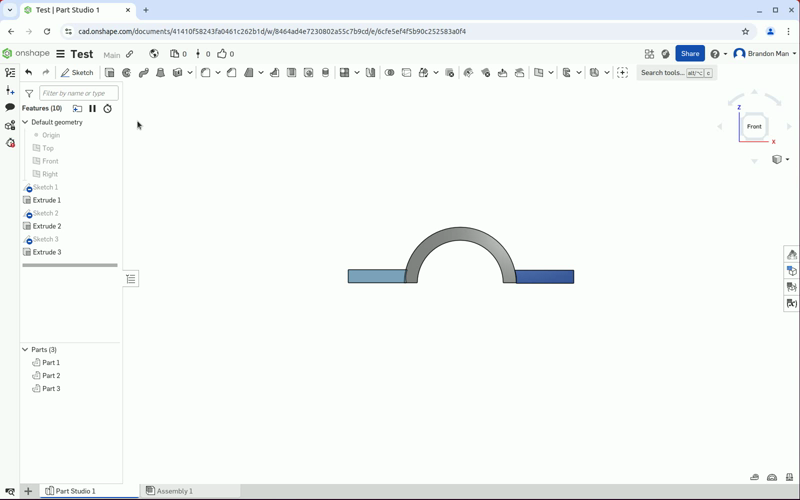
key(shift+h)
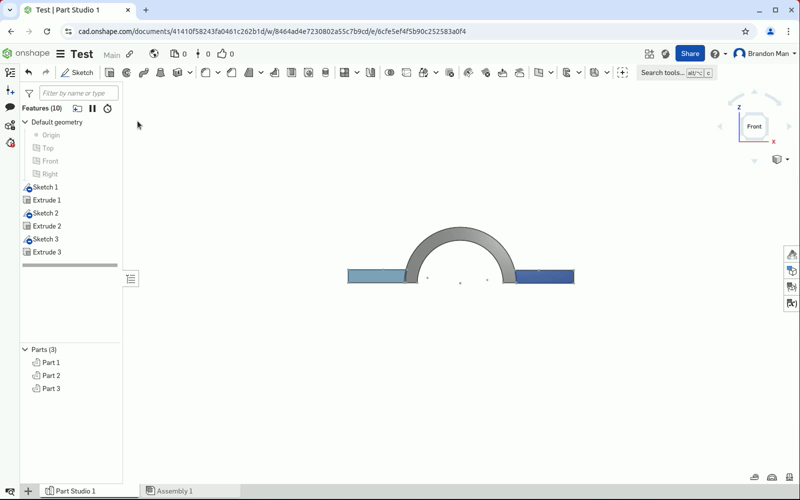
key(shift+h)
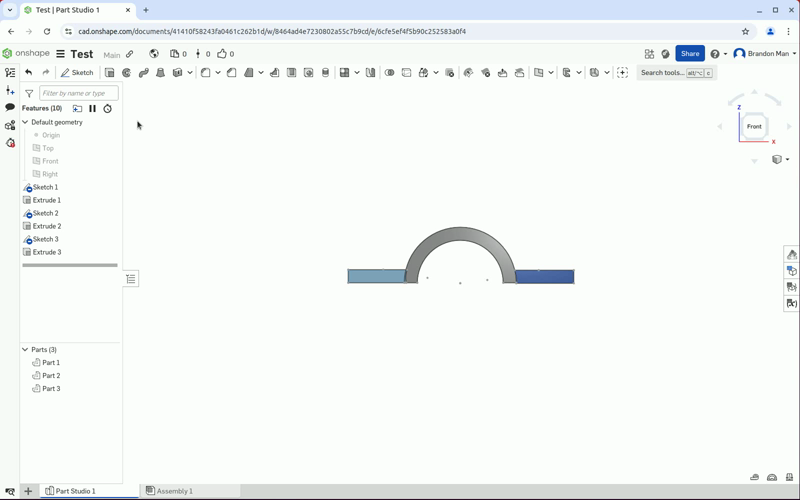
key(shift+7)
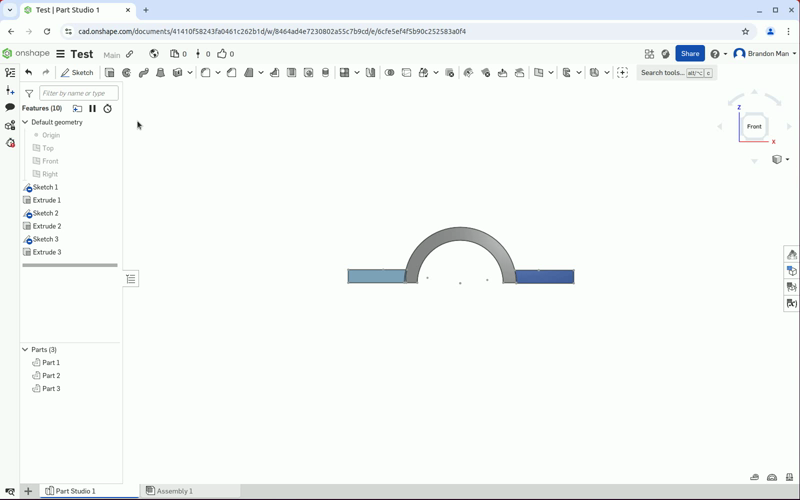
key(left, 2)
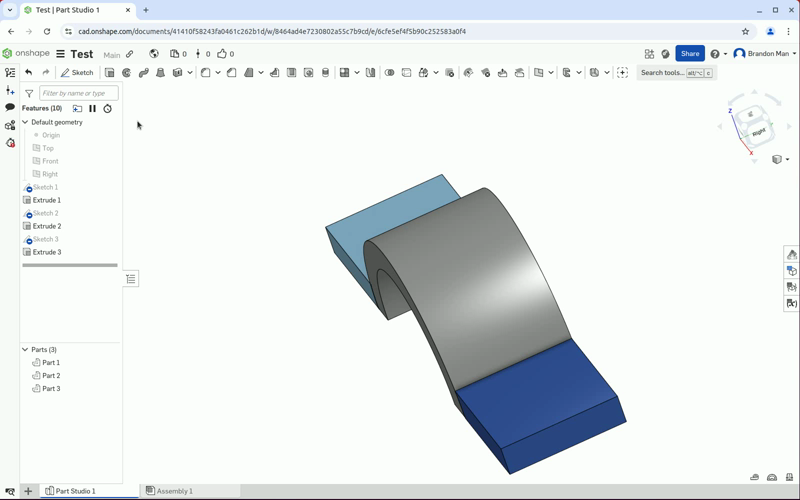
key(down, 2)
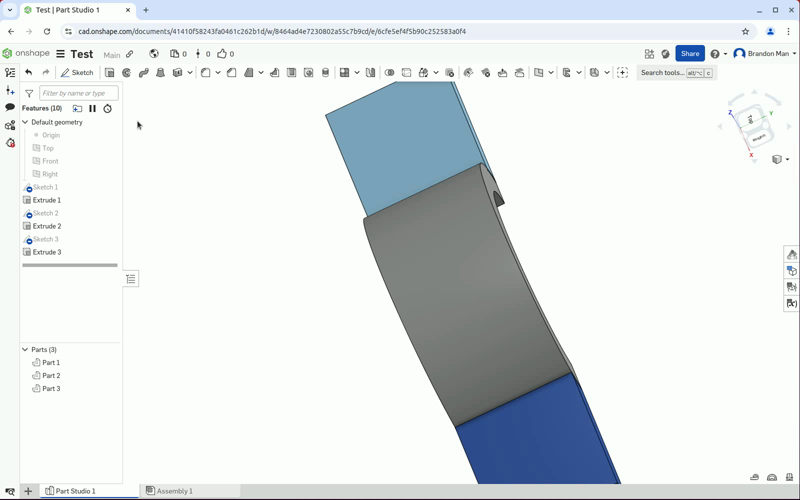
key(up, 2)
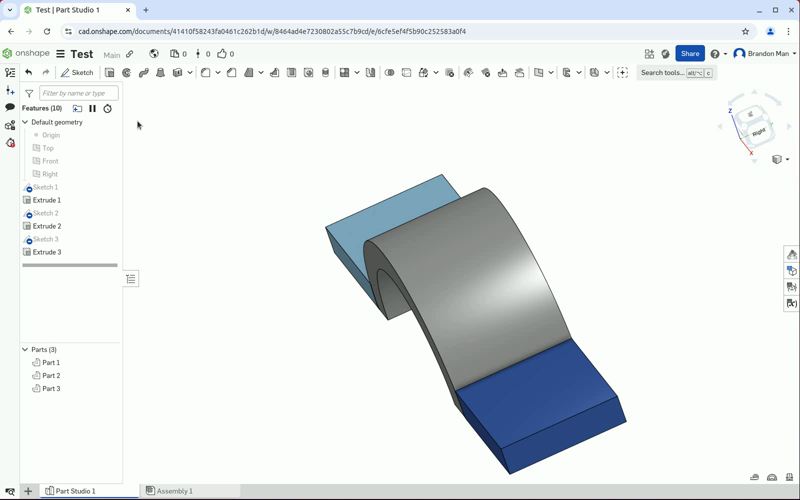
key(right, 2)
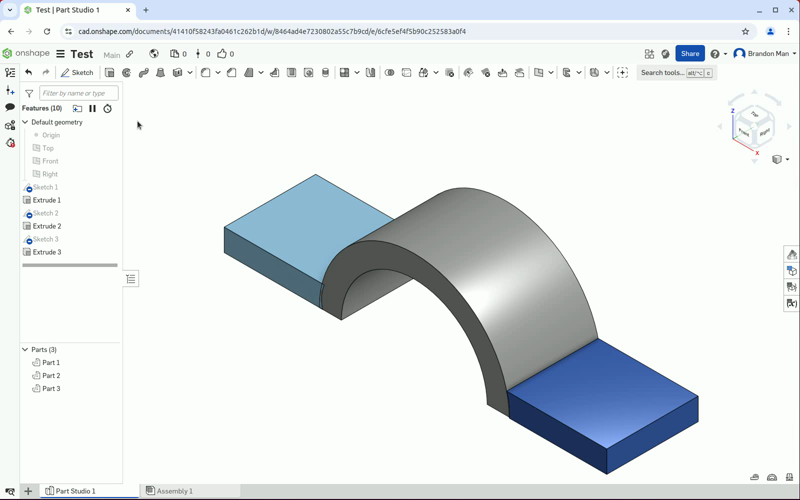
mouse_move(73, 189)
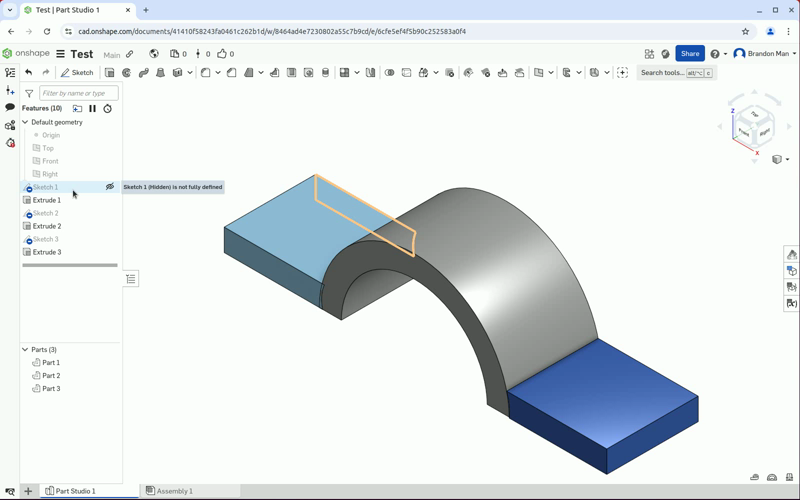
click(73, 189)